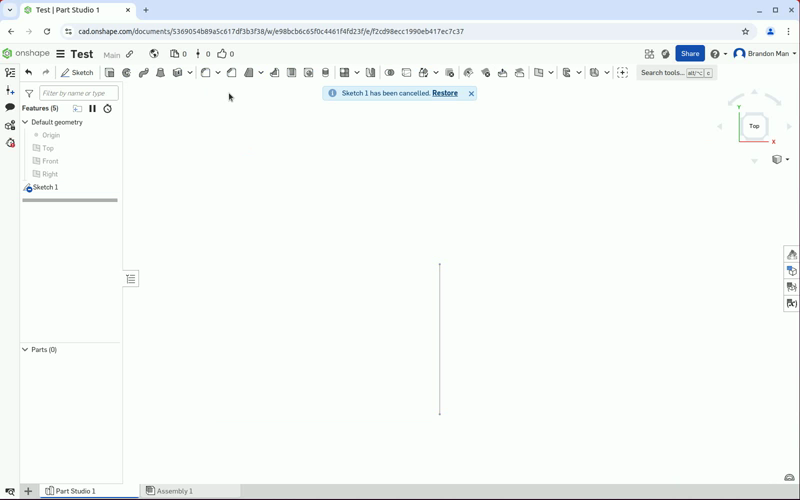
key(shift+h)
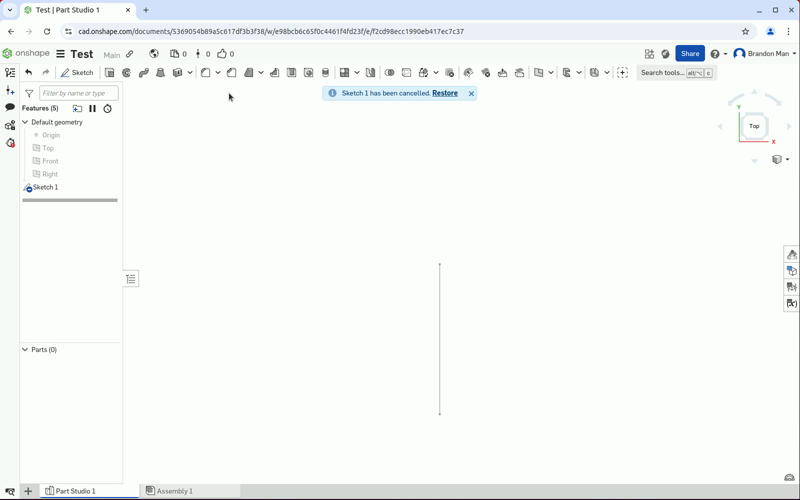
key(shift+s)
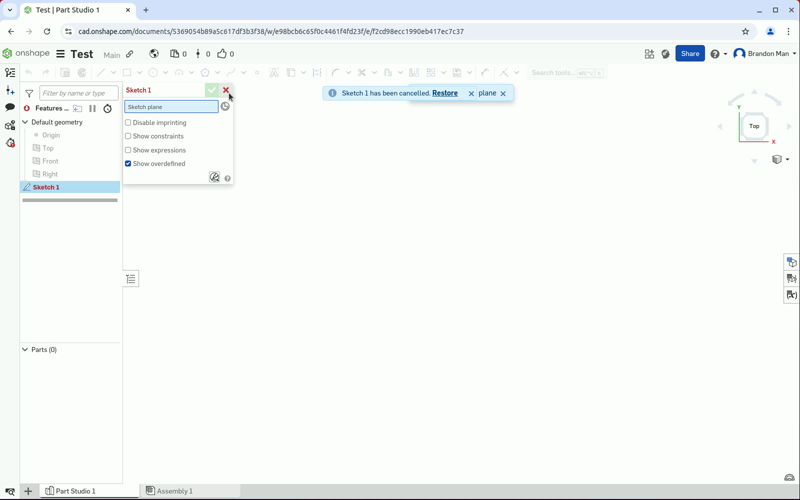
mouse_move(73, 150)
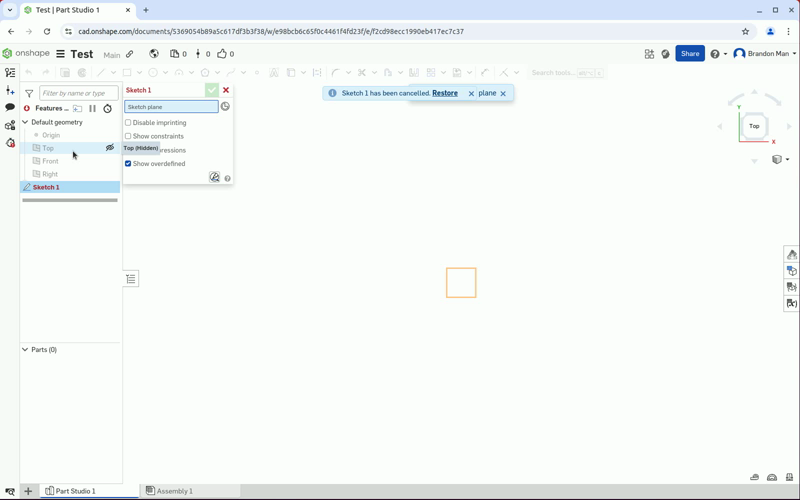
click(73, 150)
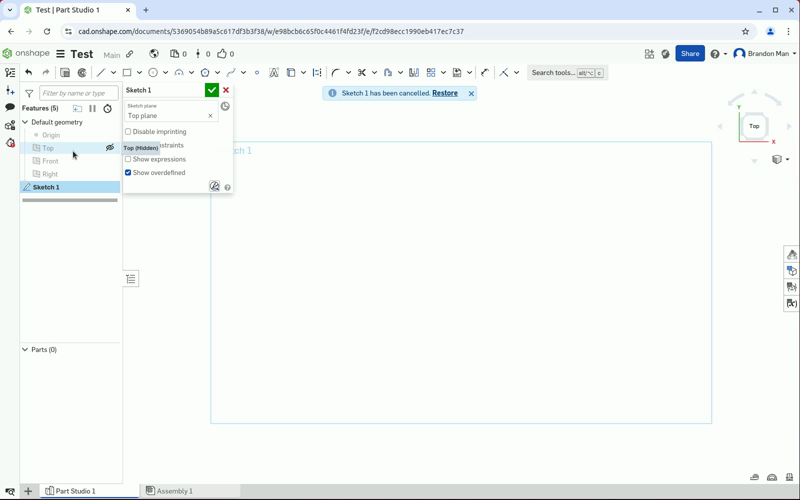
mouse_move(73, 352)
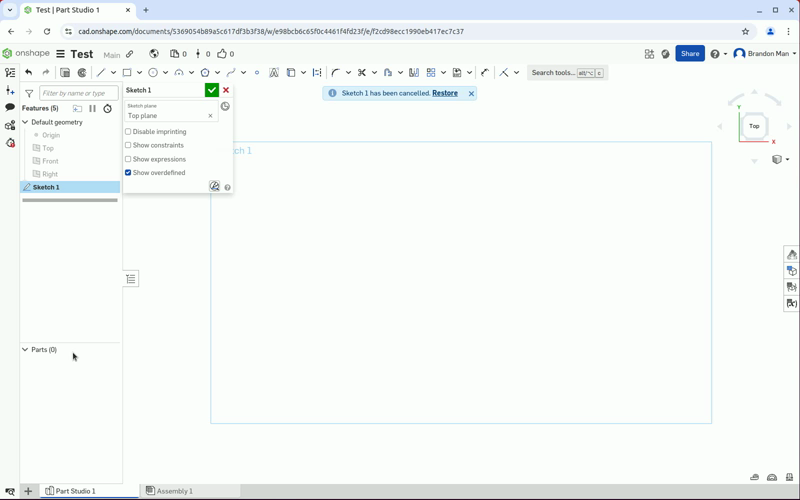
key(y)
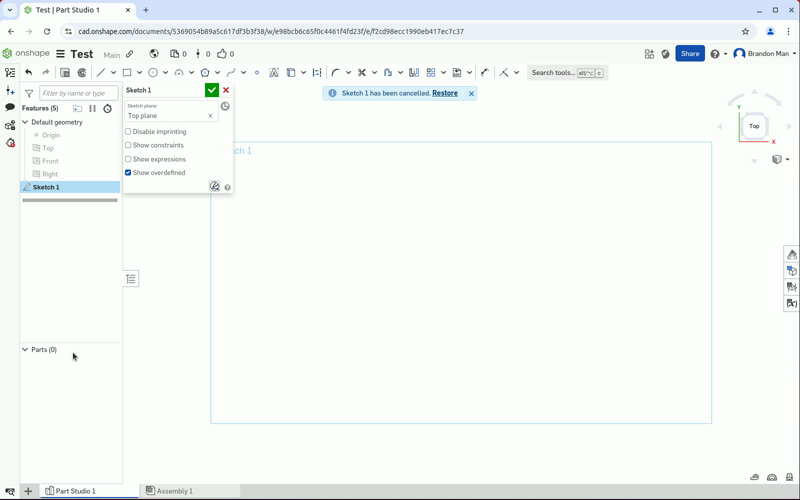
key(l)
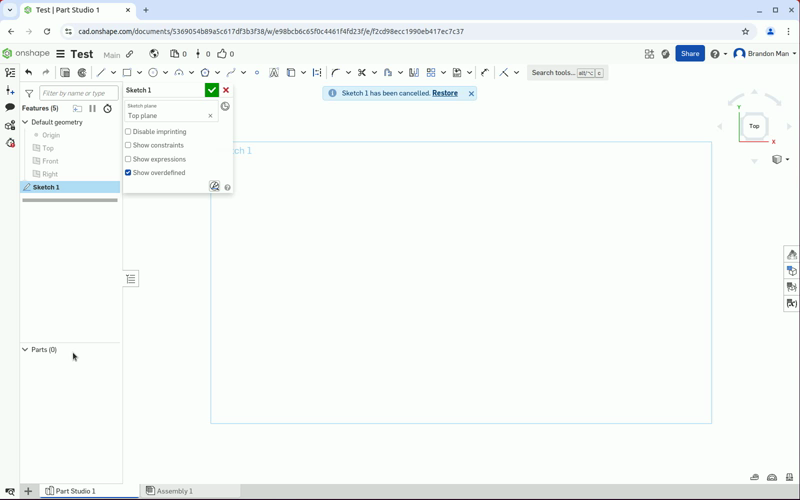
key_down(shift)
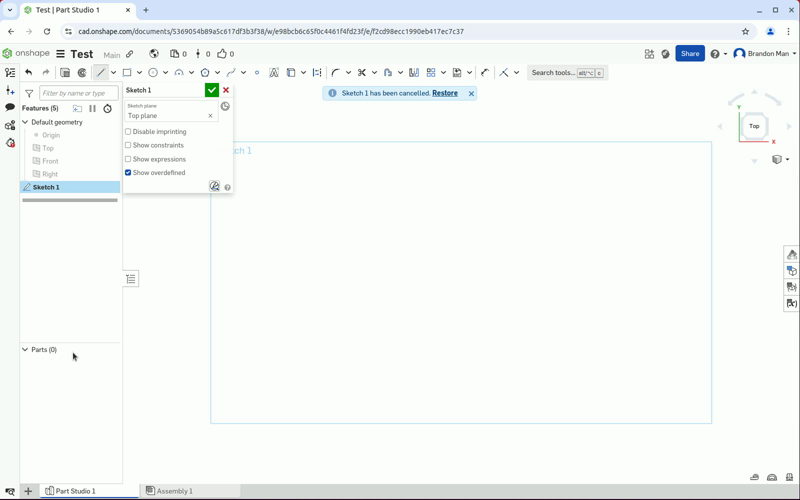
mouse_move(468, 288)
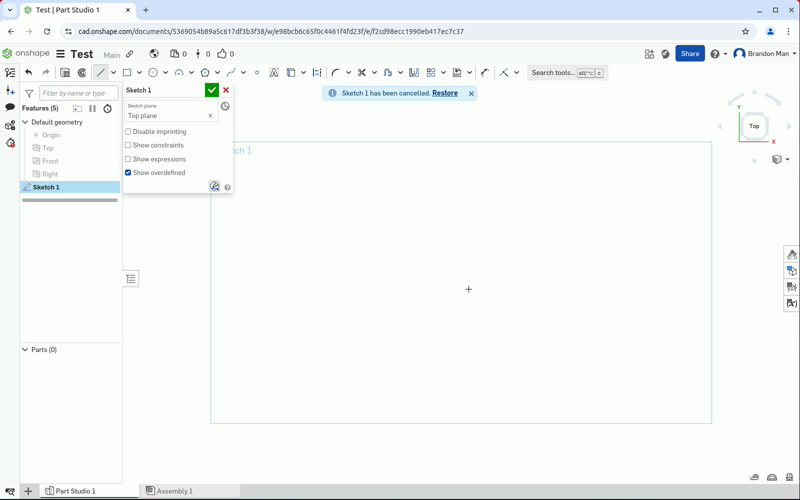
click(468, 288)
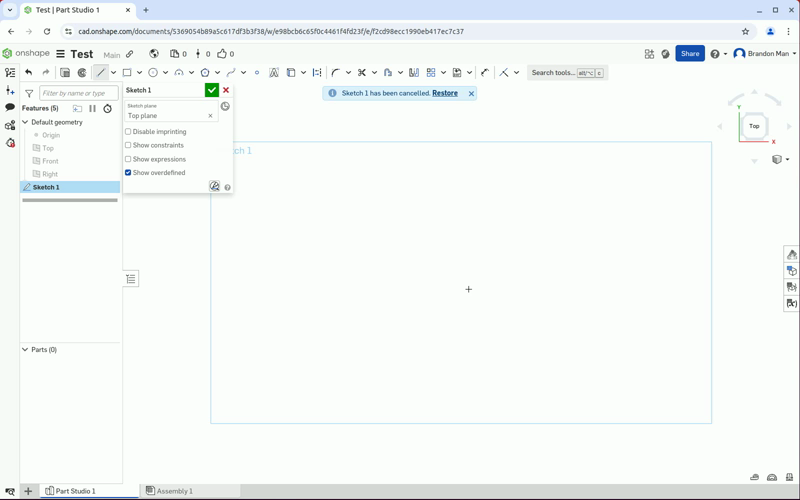
key_up(shift)
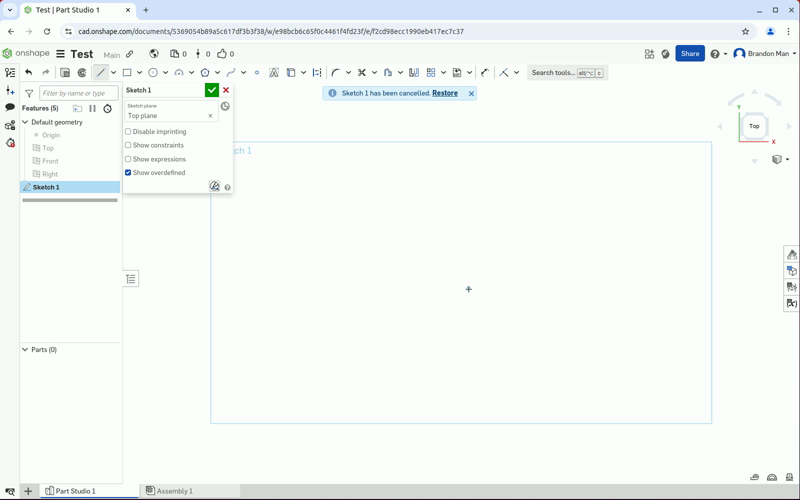
key_down(shift)
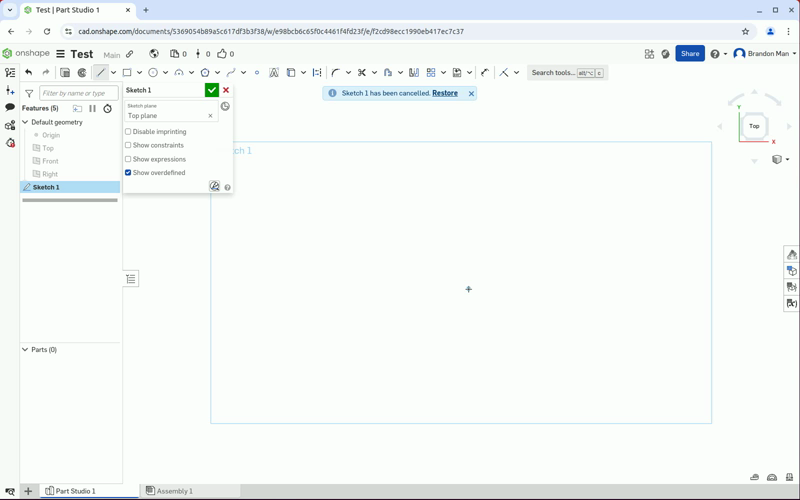
mouse_move(498, 288)
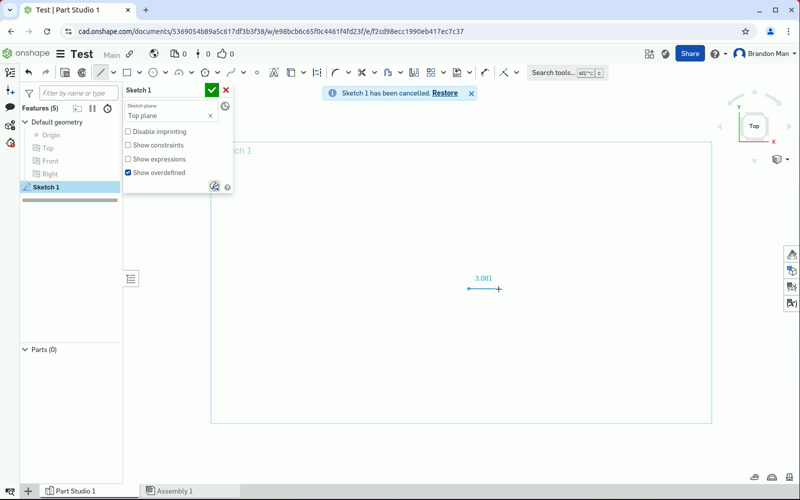
mouse_move(492, 288)
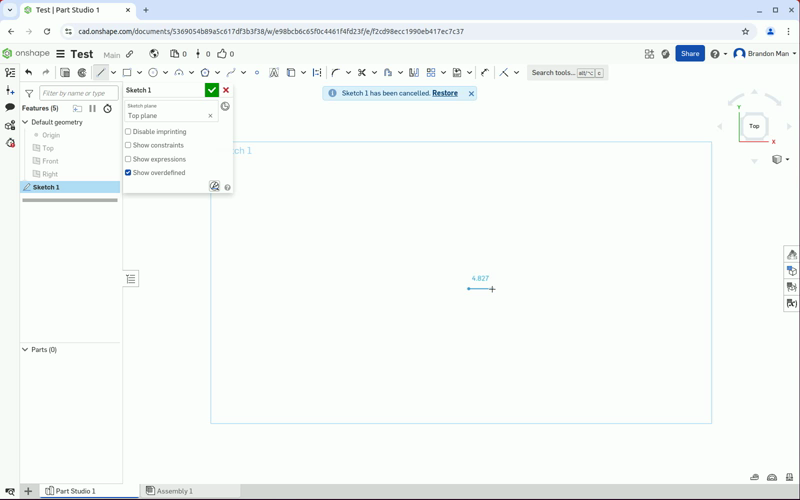
click(492, 288)
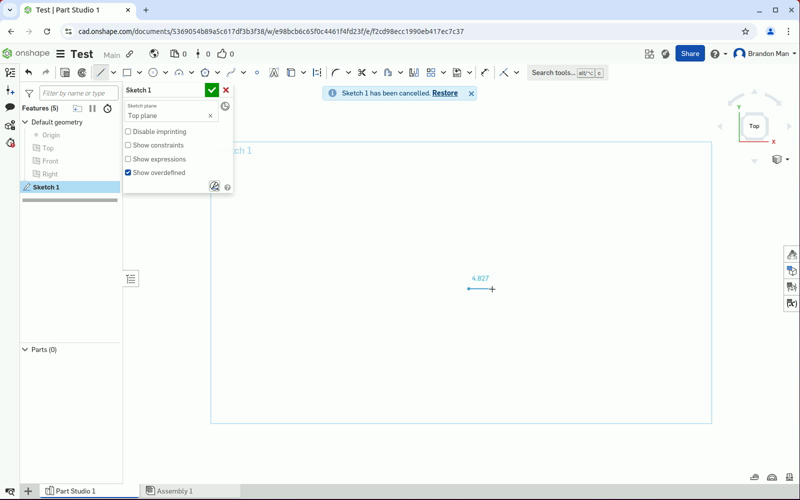
key_up(shift)
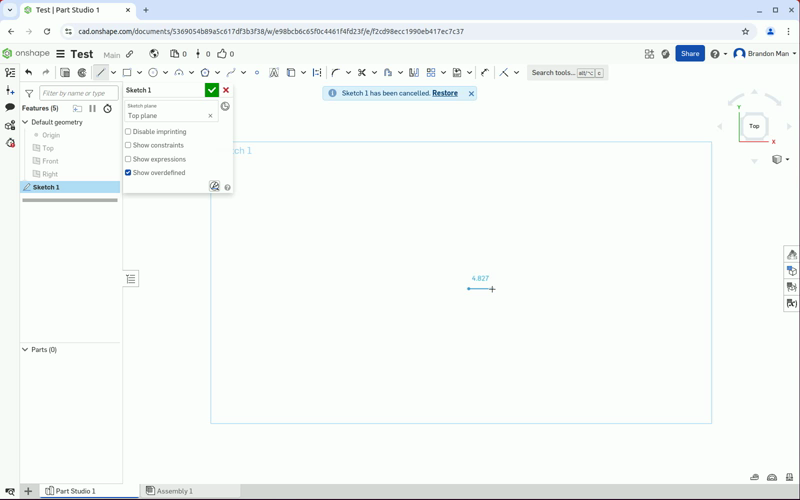
key_down(shift)
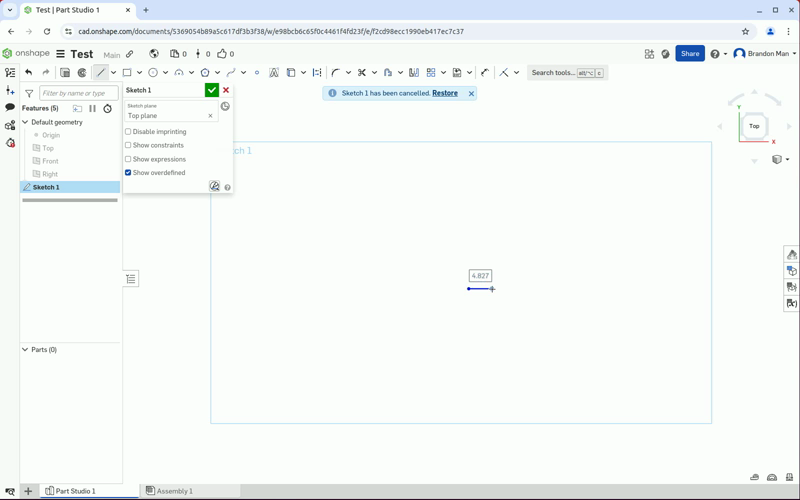
mouse_move(522, 288)
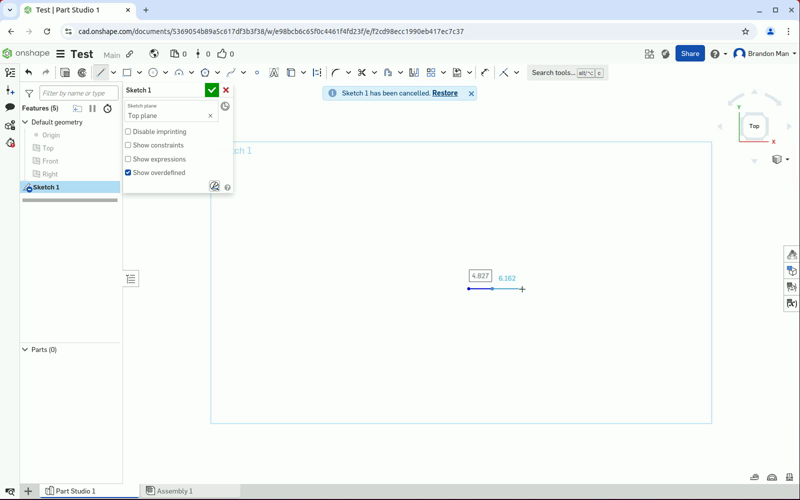
mouse_move(492, 271)
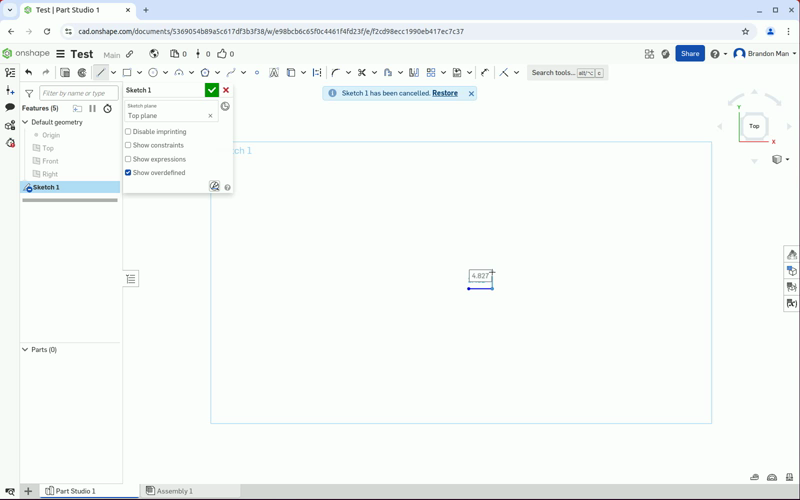
click(492, 271)
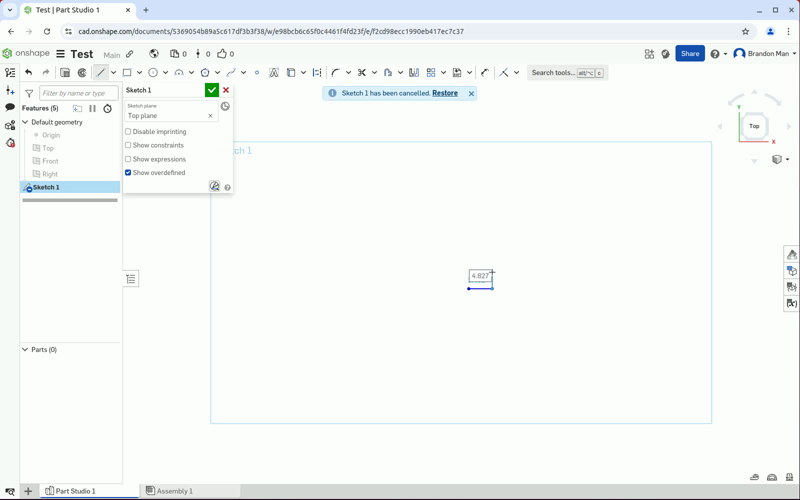
key_up(shift)
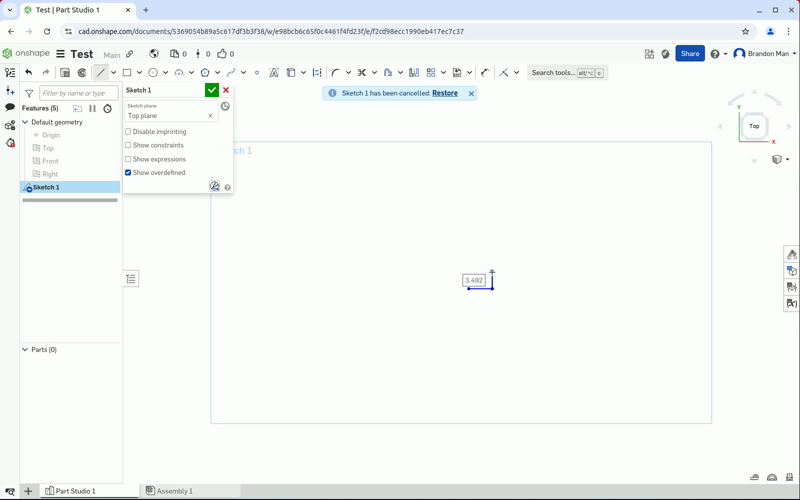
key_down(shift)
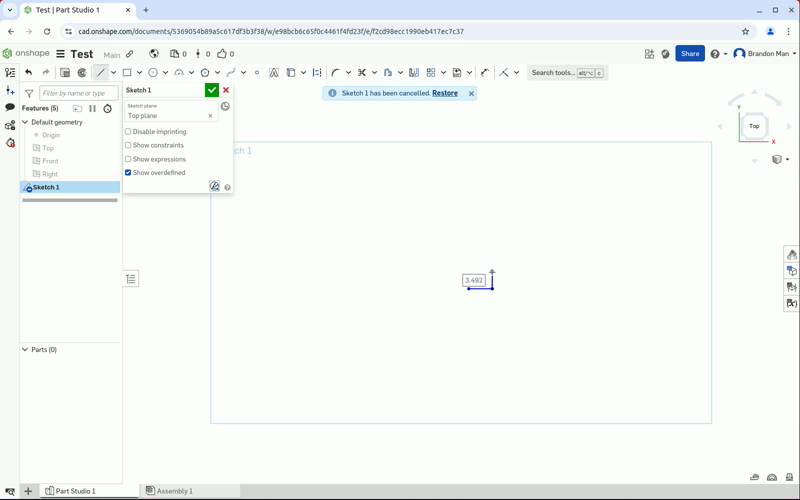
mouse_move(522, 271)
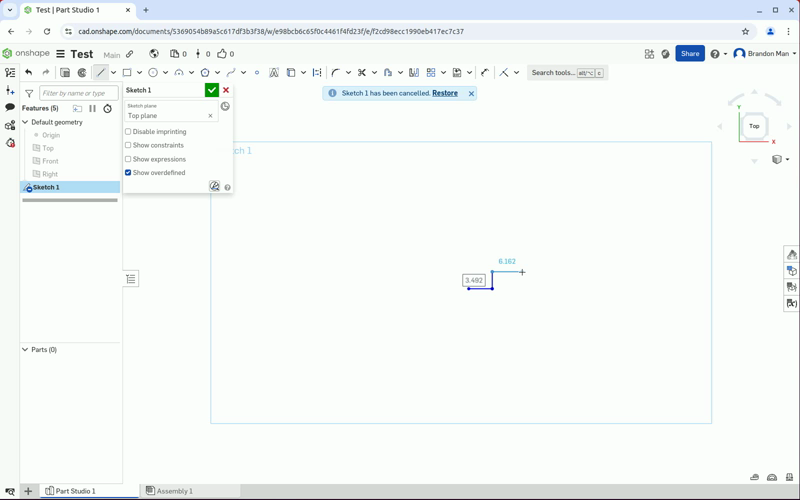
mouse_move(468, 271)
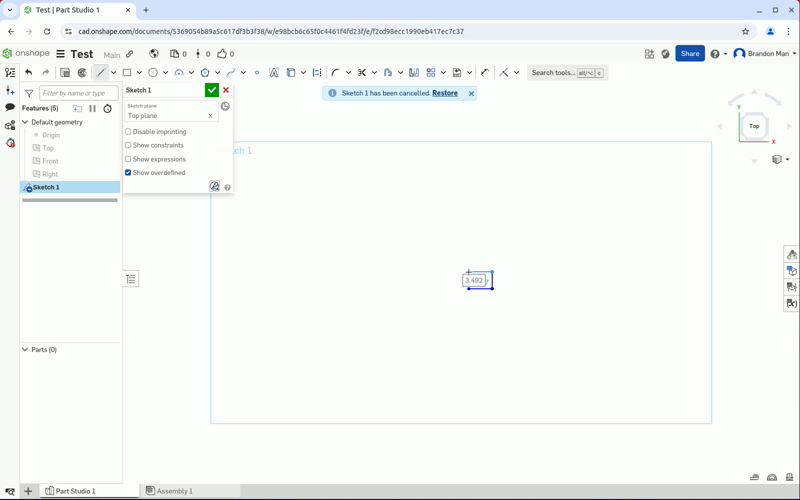
click(468, 271)
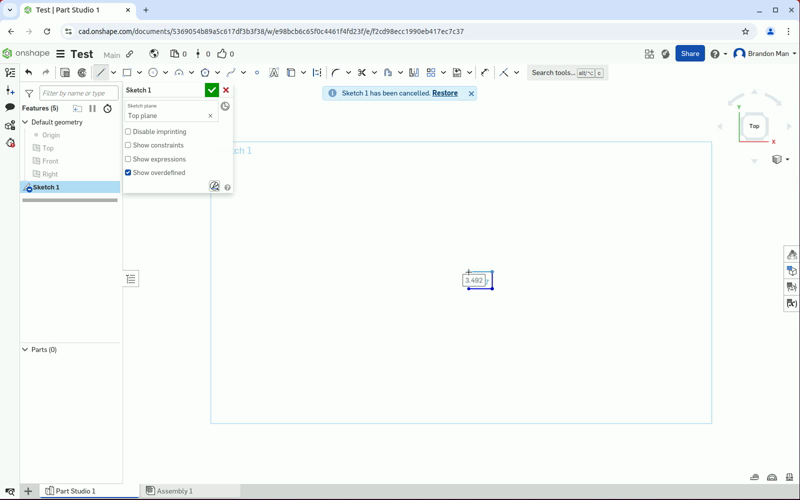
key_up(shift)
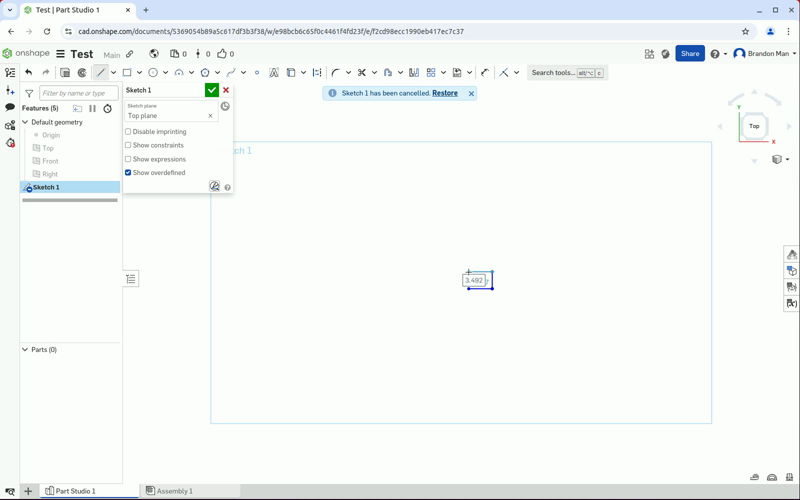
key_down(shift)
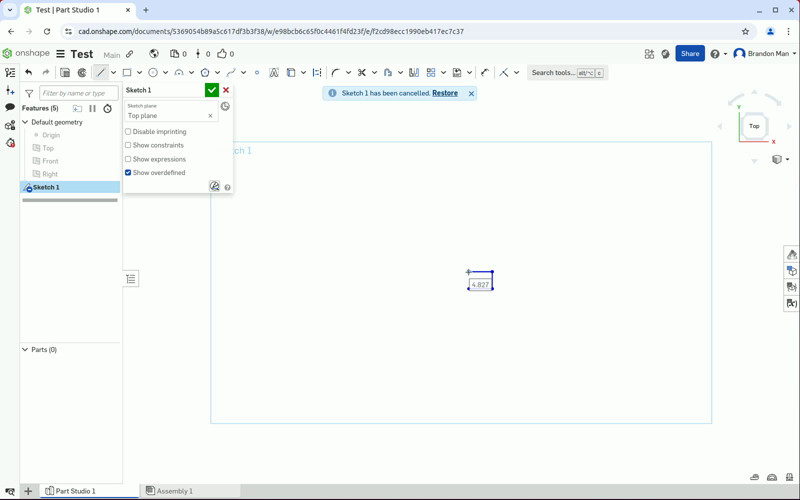
mouse_move(498, 271)
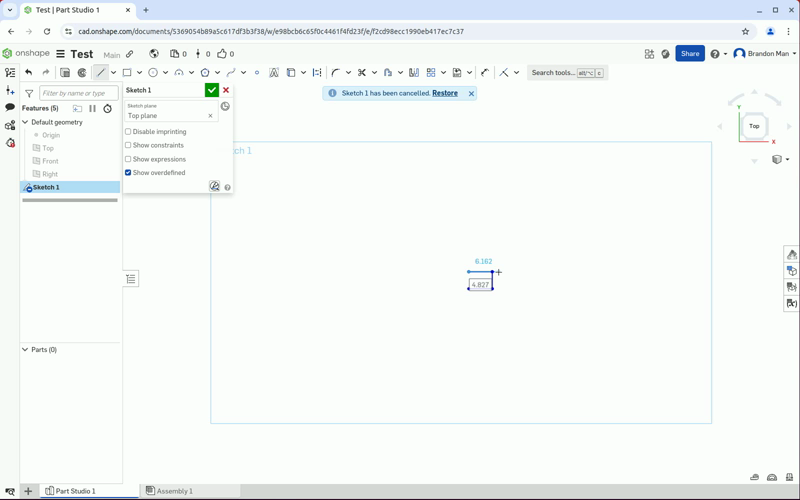
mouse_move(468, 276)
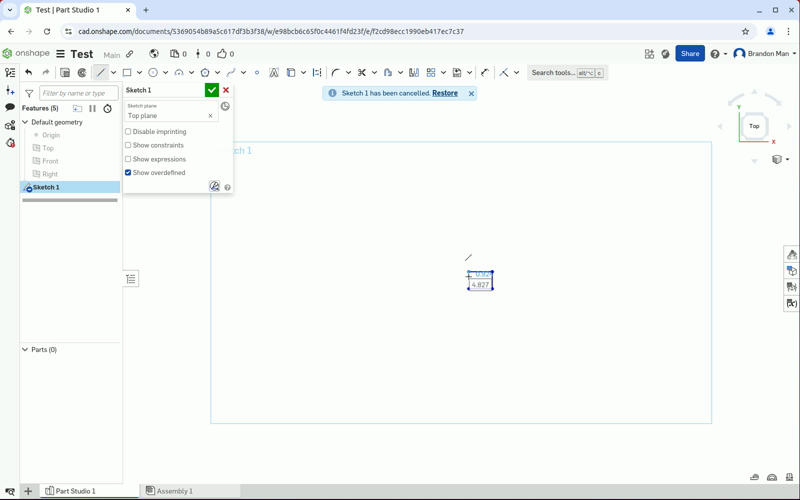
scroll(6)
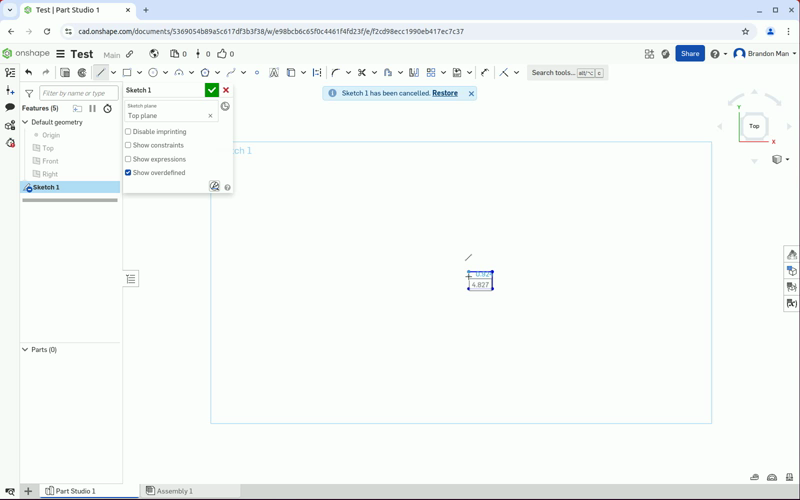
scroll(6)
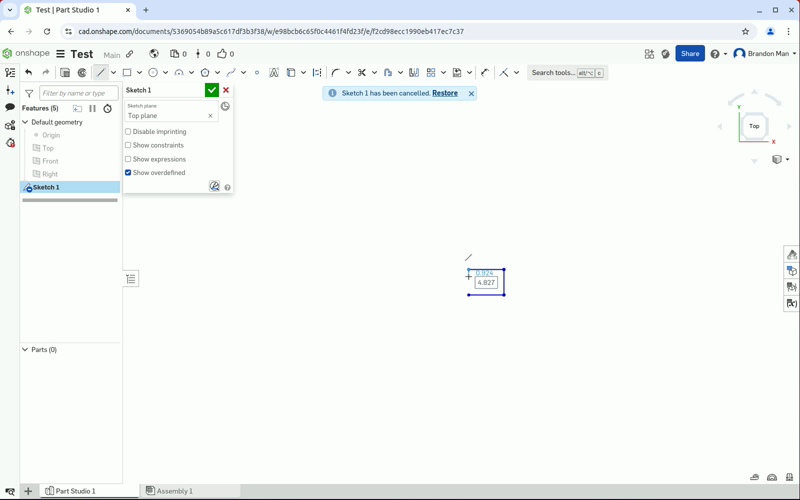
scroll(6)
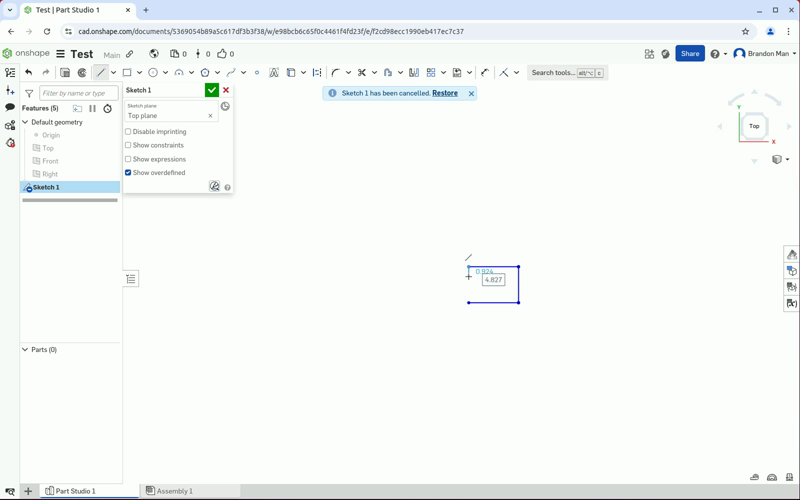
scroll(6)
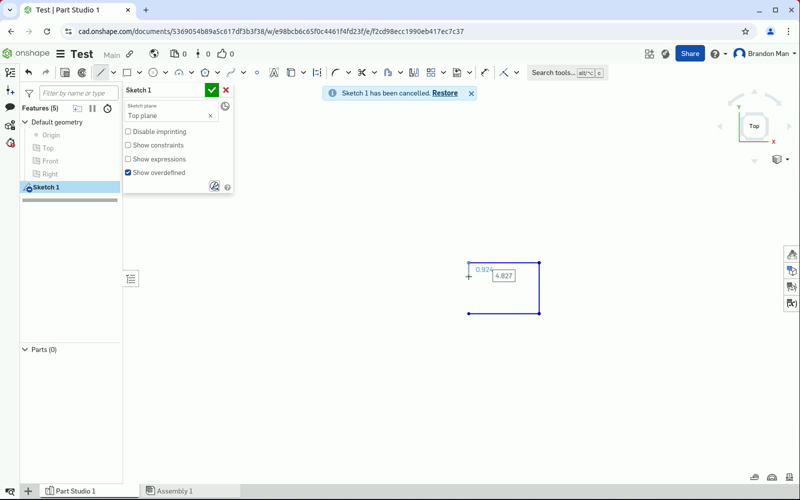
scroll(6)
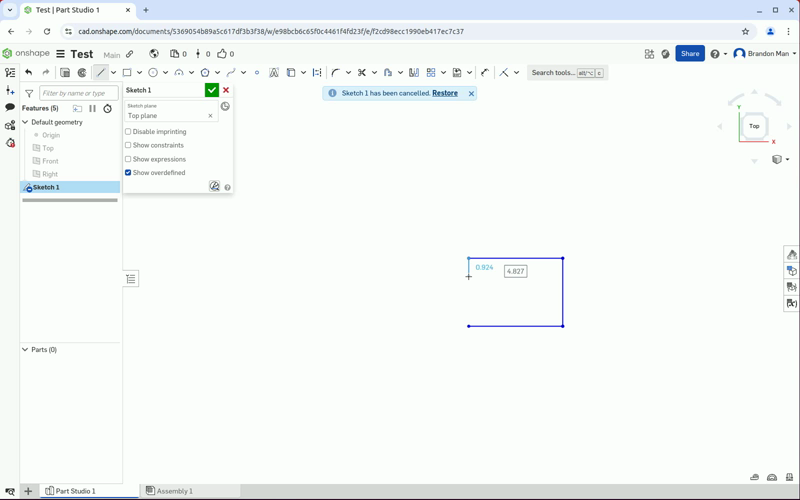
scroll(6)
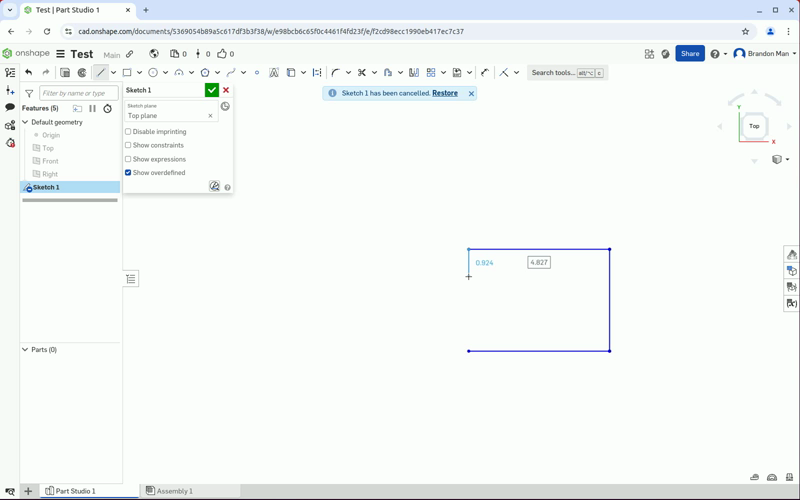
scroll(6)
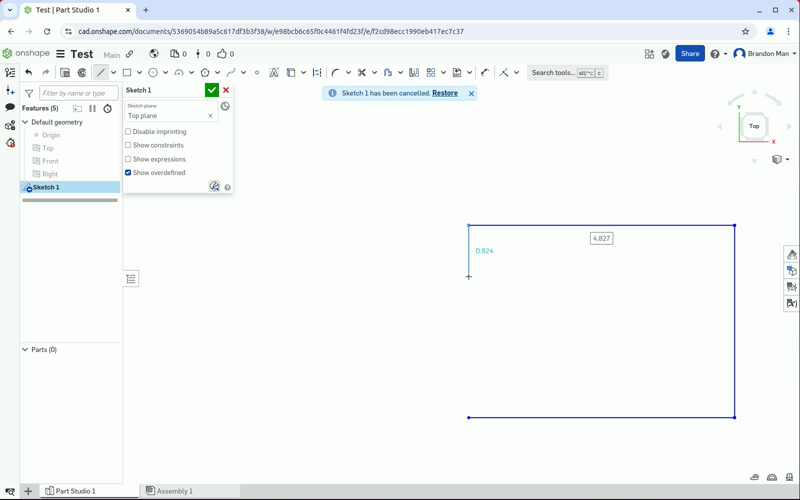
click(468, 276)
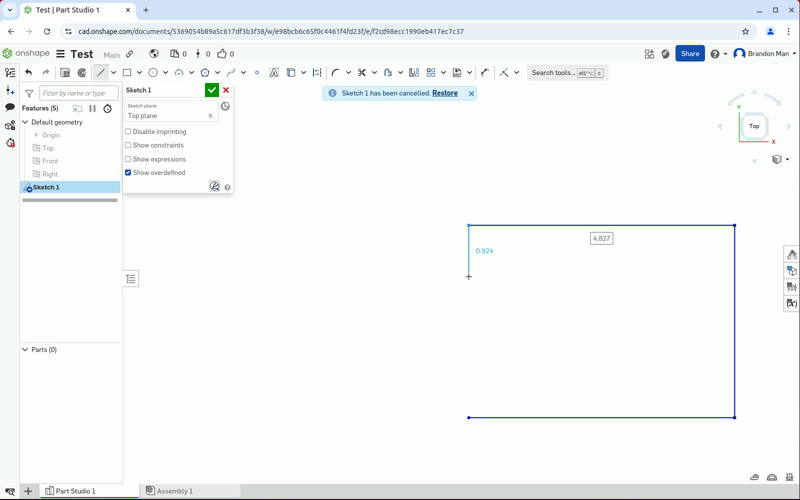
scroll(-6)
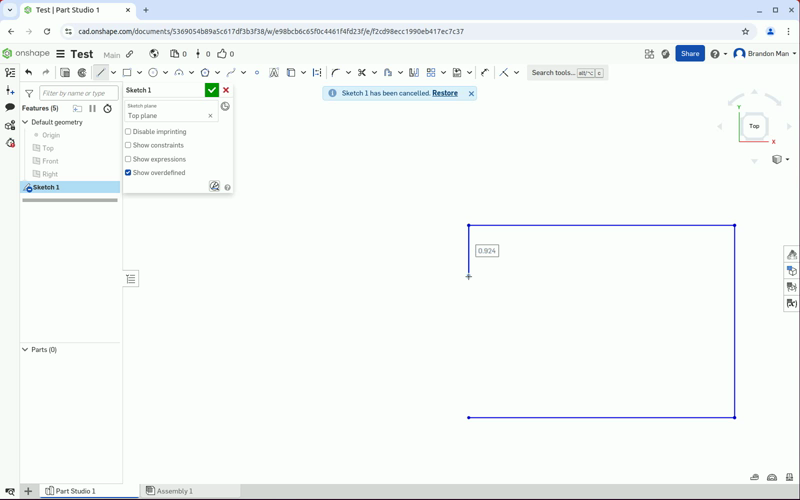
scroll(-6)
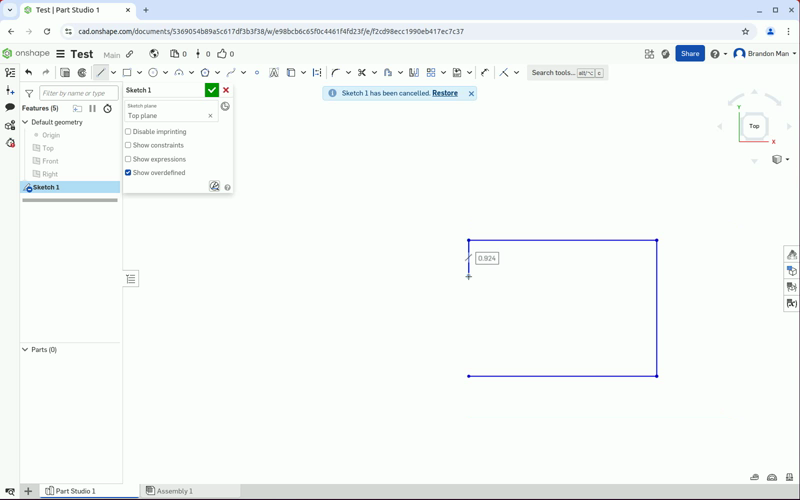
scroll(-6)
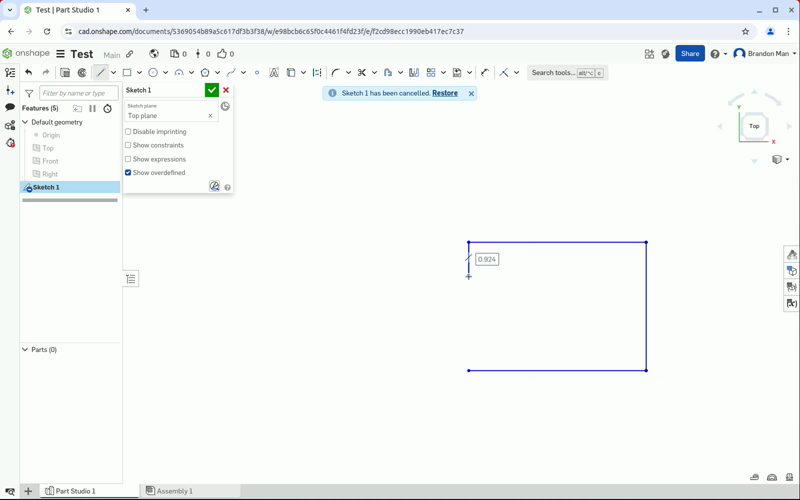
scroll(-6)
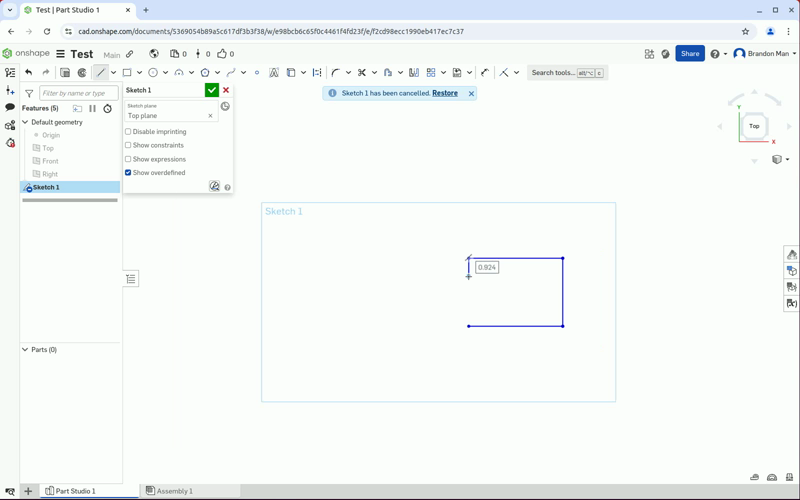
scroll(-6)
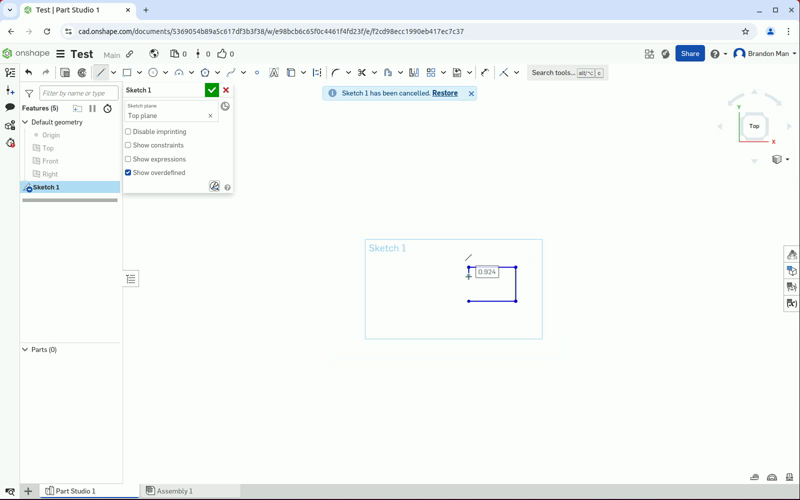
scroll(-6)
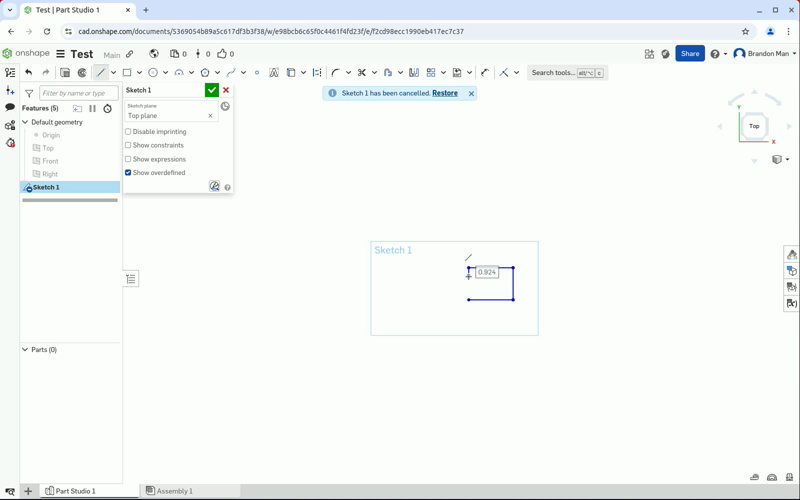
scroll(-6)
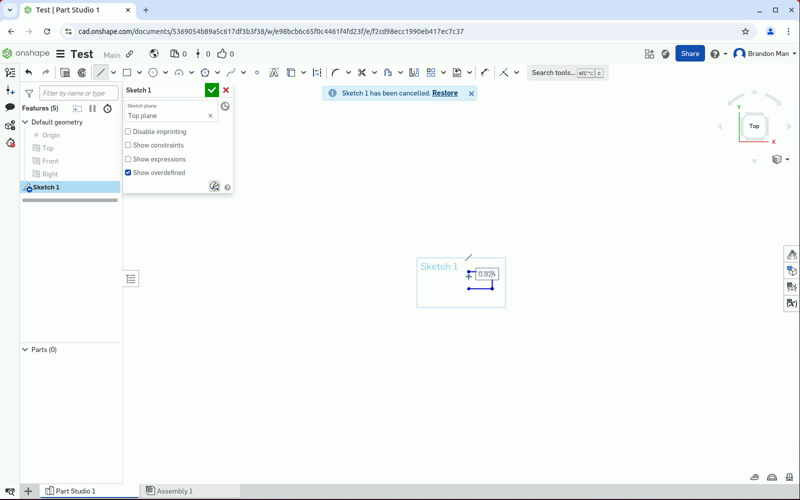
key_up(shift)
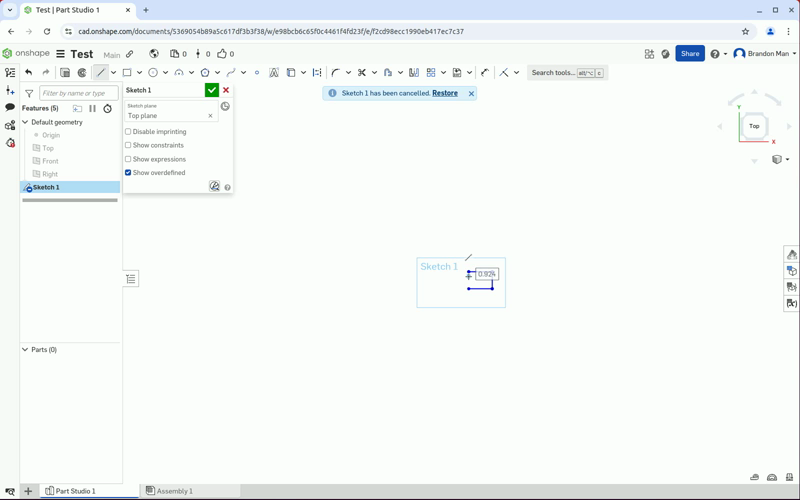
mouse_move(498, 276)
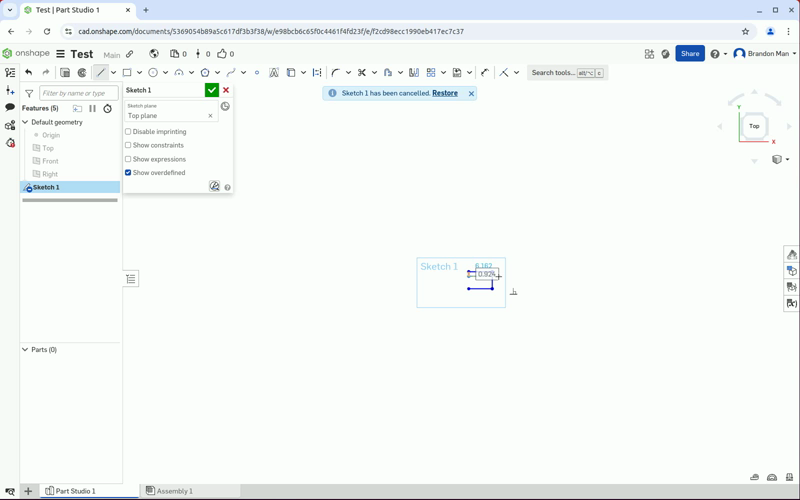
key_down(shift)
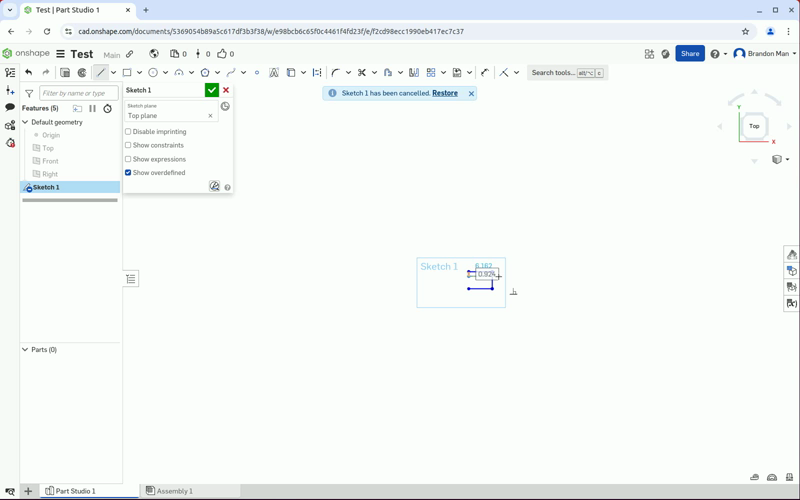
mouse_move(468, 288)
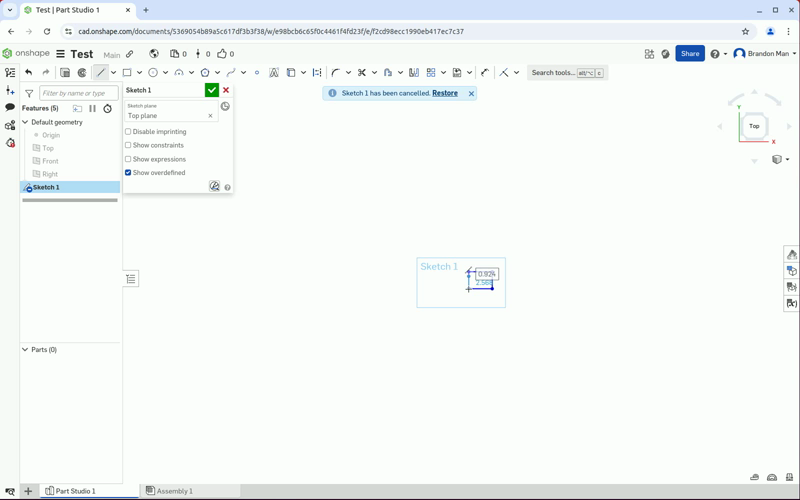
key_up(shift)
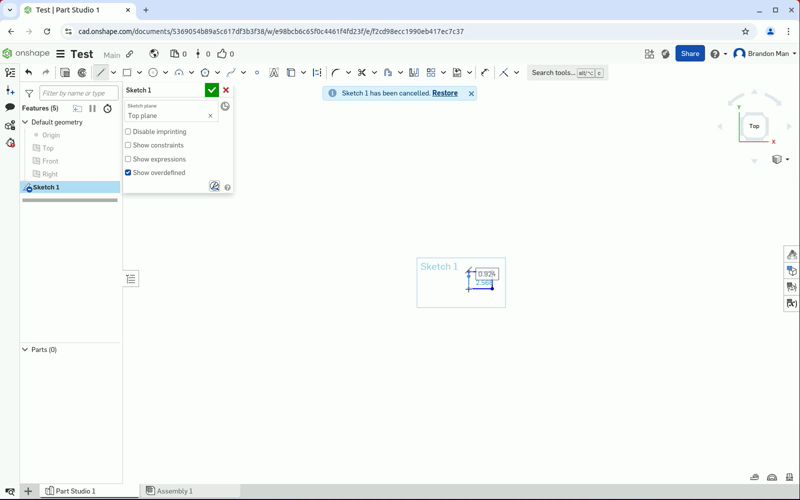
click(468, 288)
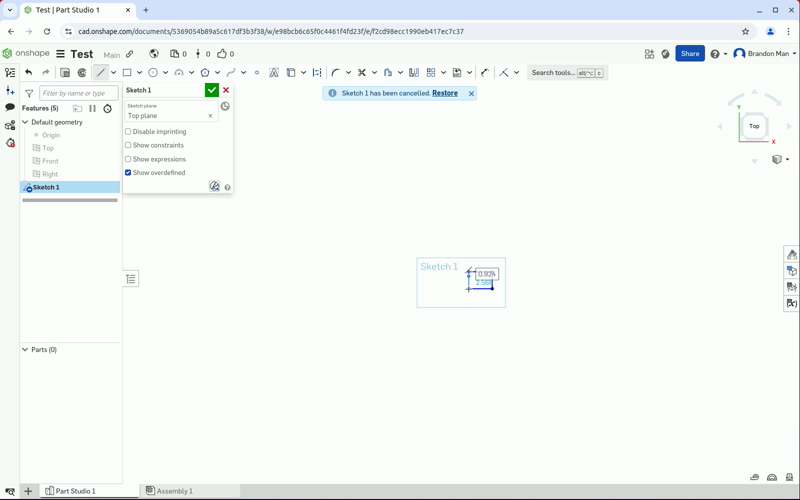
key(esc)
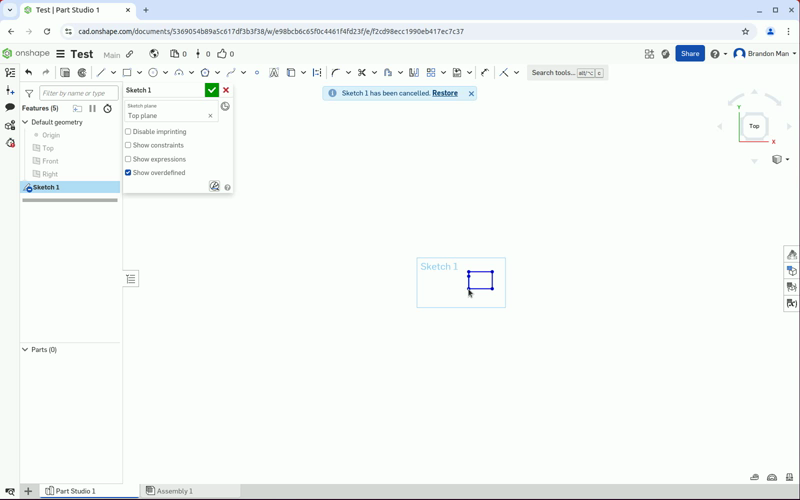
mouse_move(488, 274)
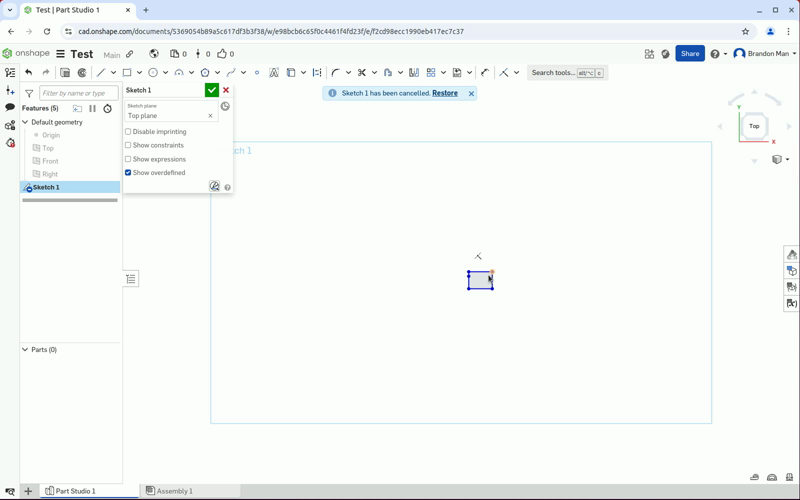
scroll(6)
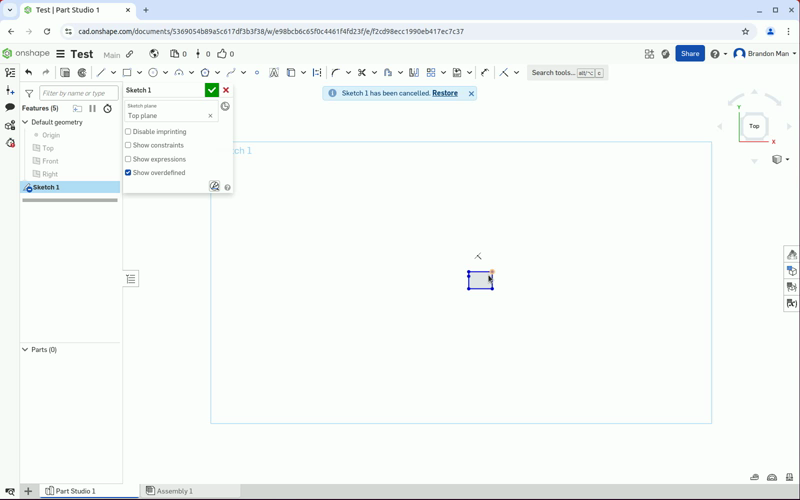
scroll(6)
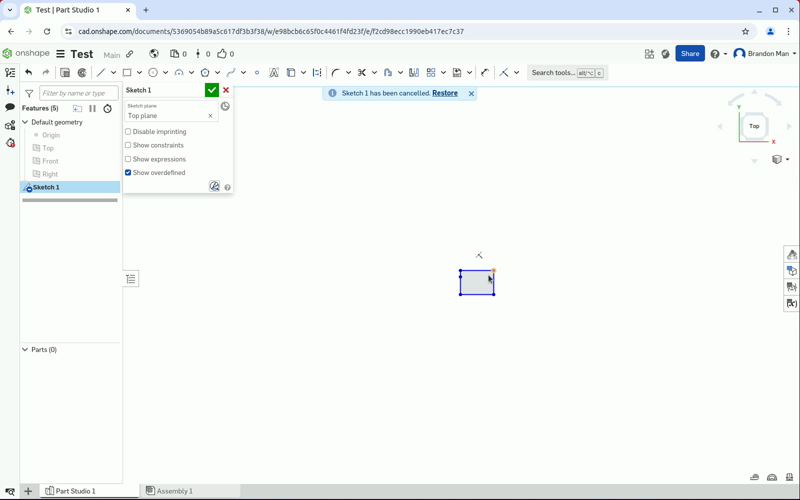
scroll(6)
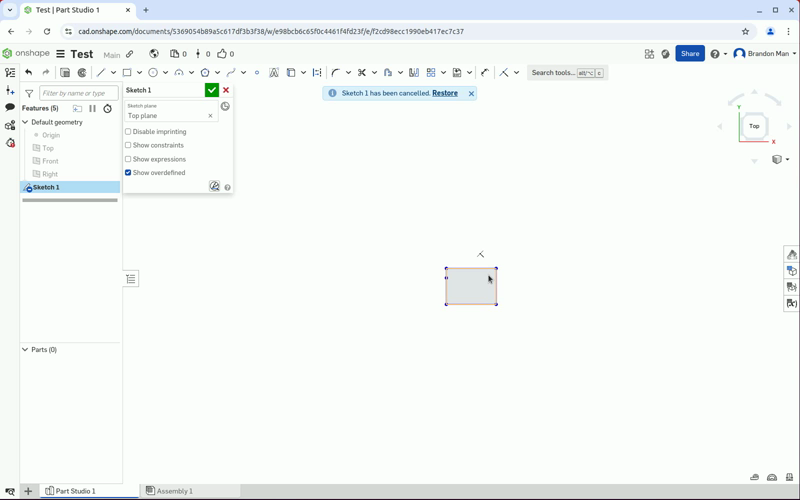
scroll(6)
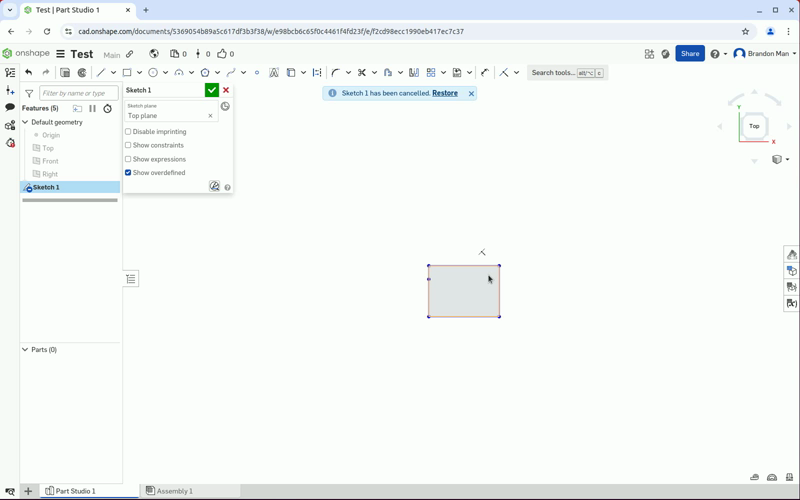
scroll(6)
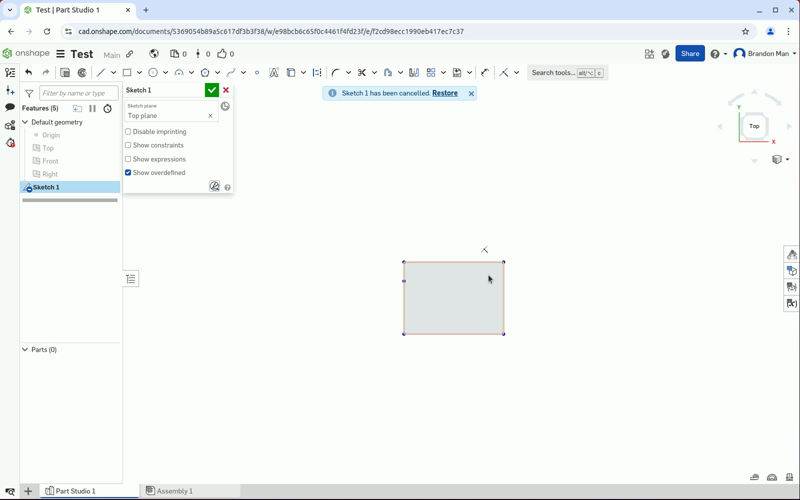
scroll(6)
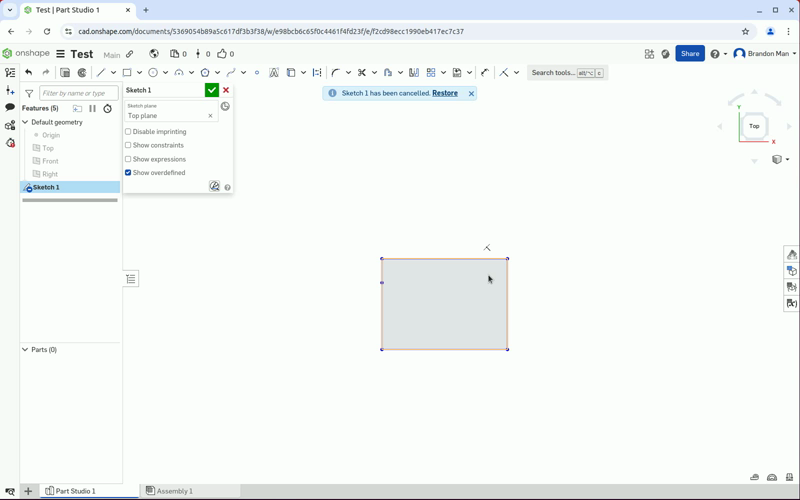
scroll(6)
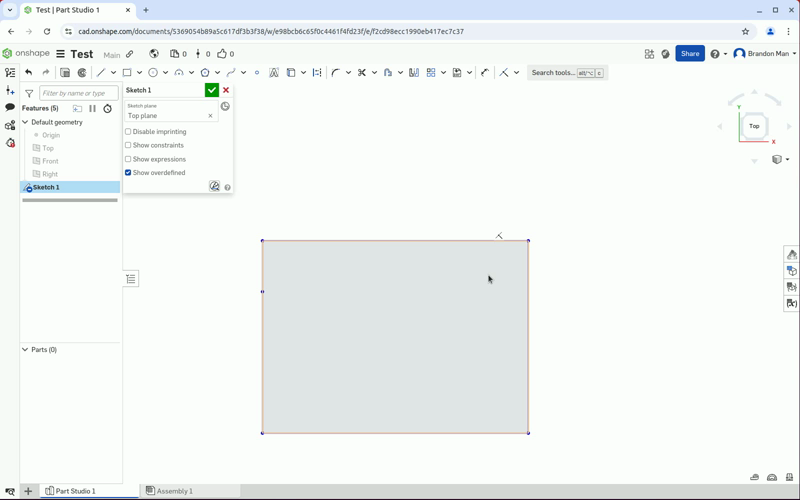
click(488, 274)
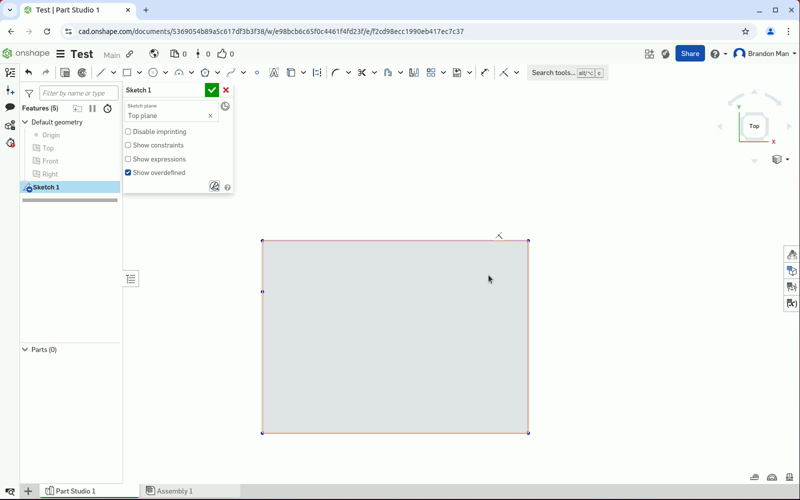
scroll(-6)
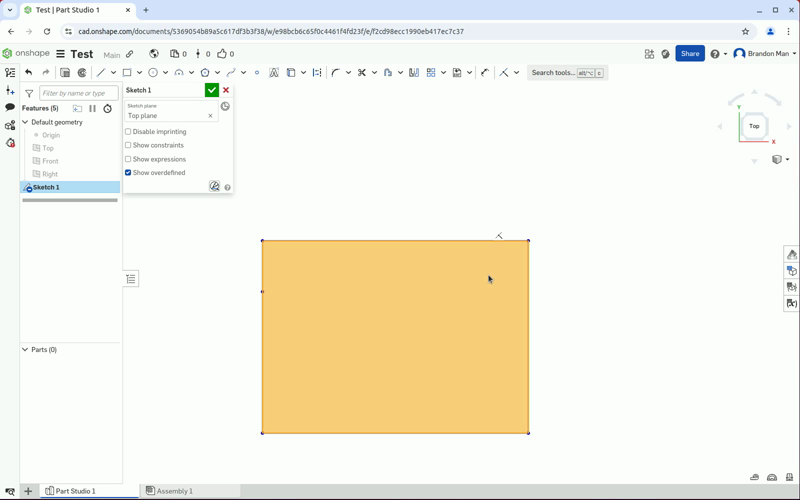
scroll(-6)
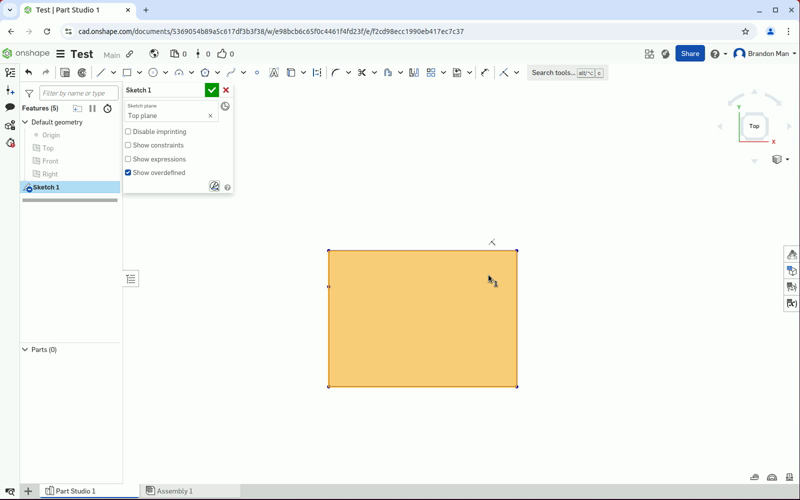
scroll(-6)
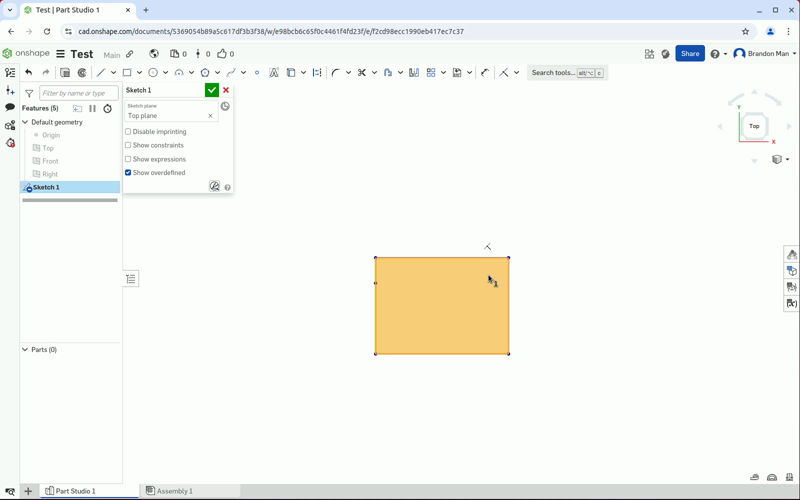
scroll(-6)
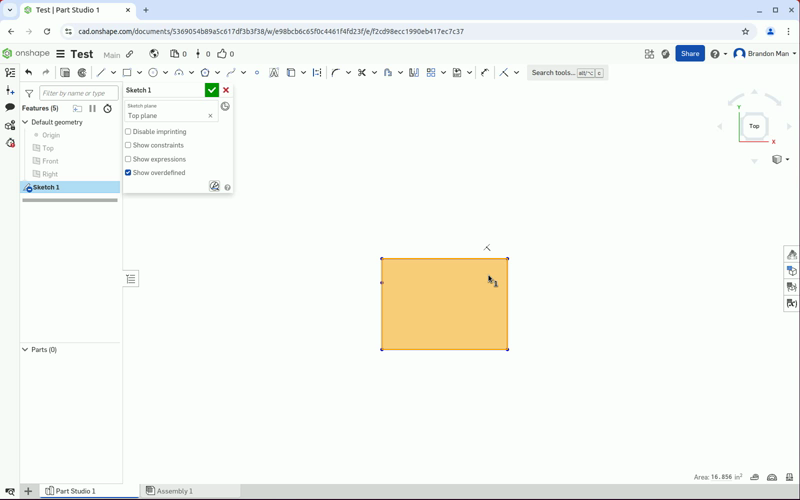
scroll(-6)
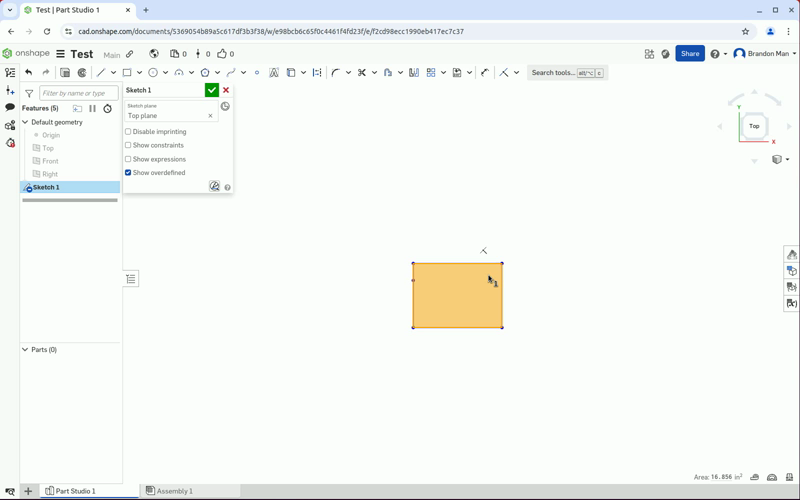
scroll(-6)
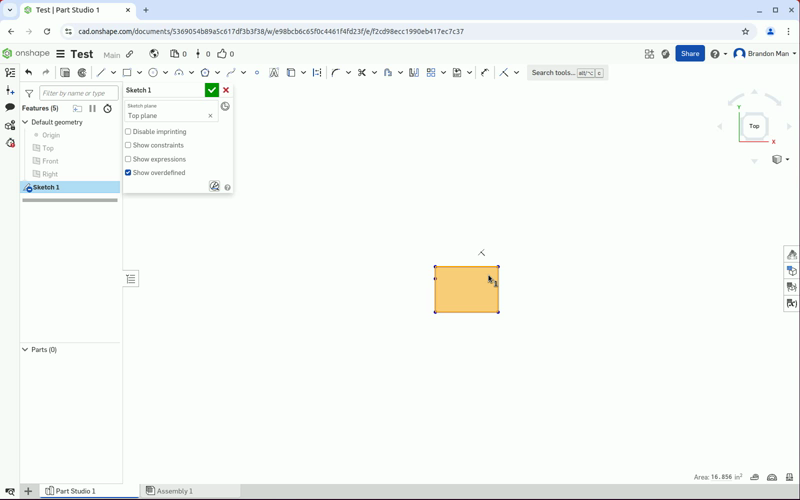
scroll(-6)
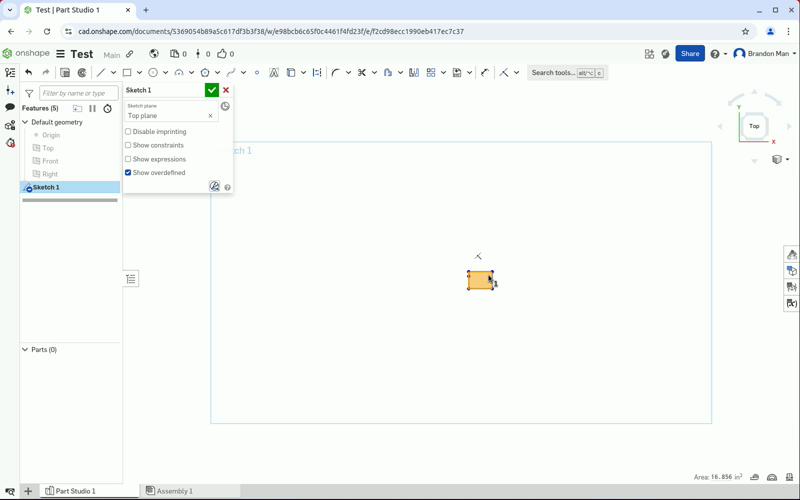
mouse_move(73, 352)
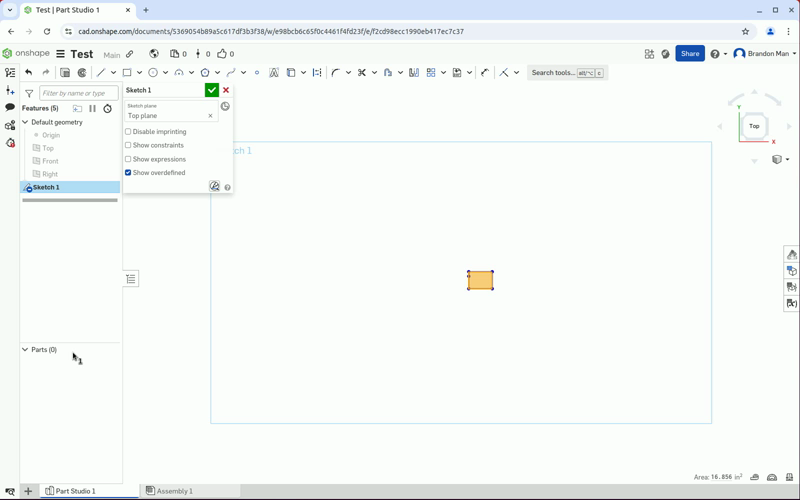
key(shift+y)
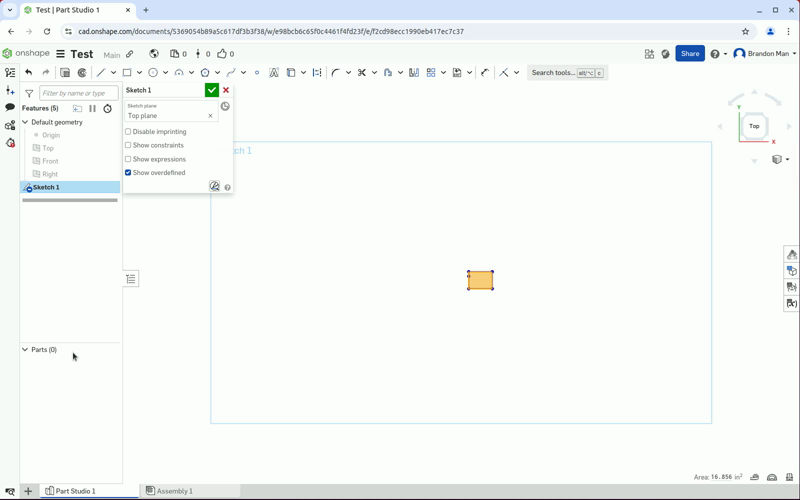
key(shift+e)
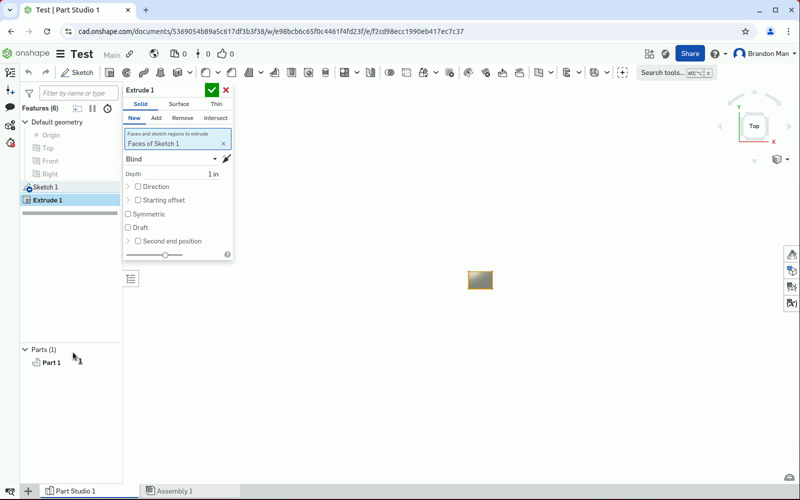
mouse_move(143, 106)
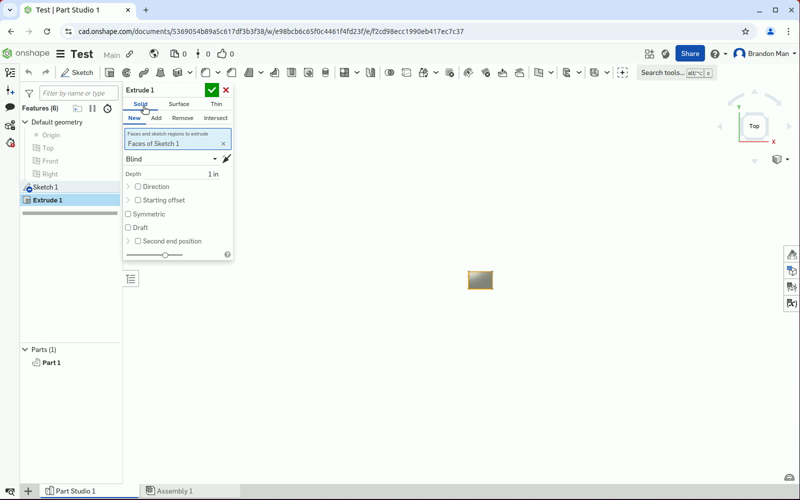
click(143, 106)
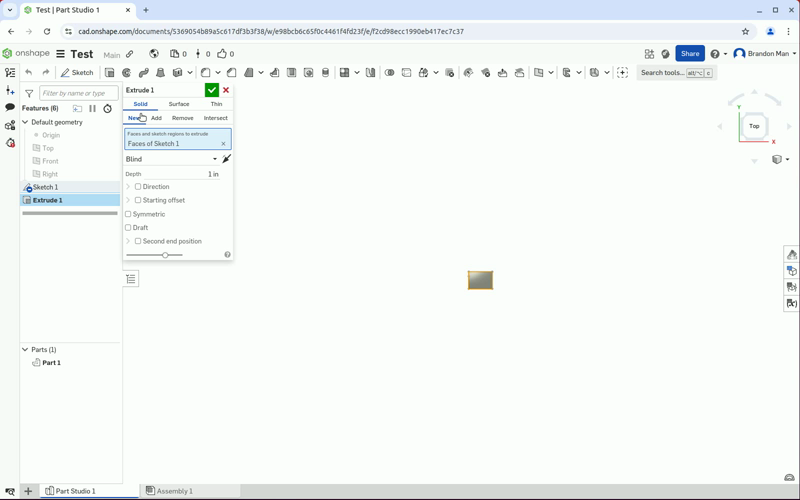
mouse_move(137, 120)
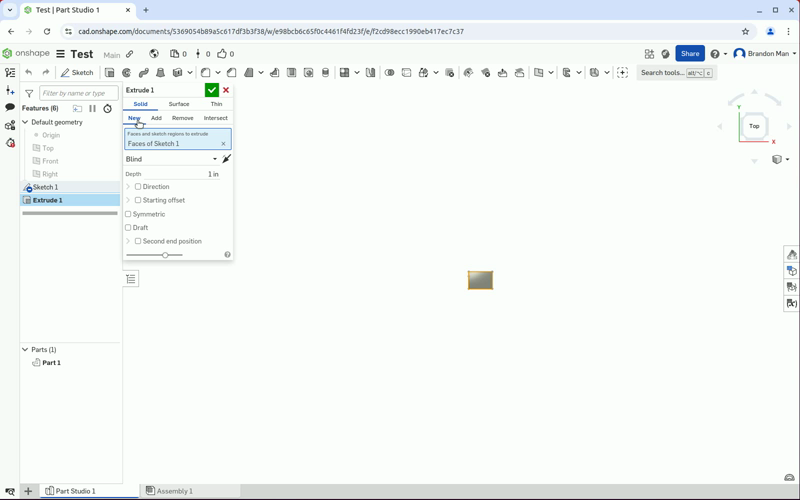
click(137, 120)
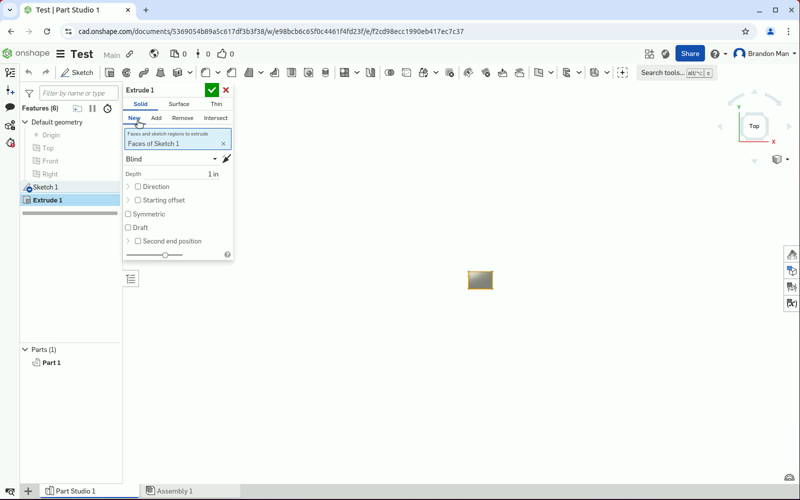
key(tab, 4)
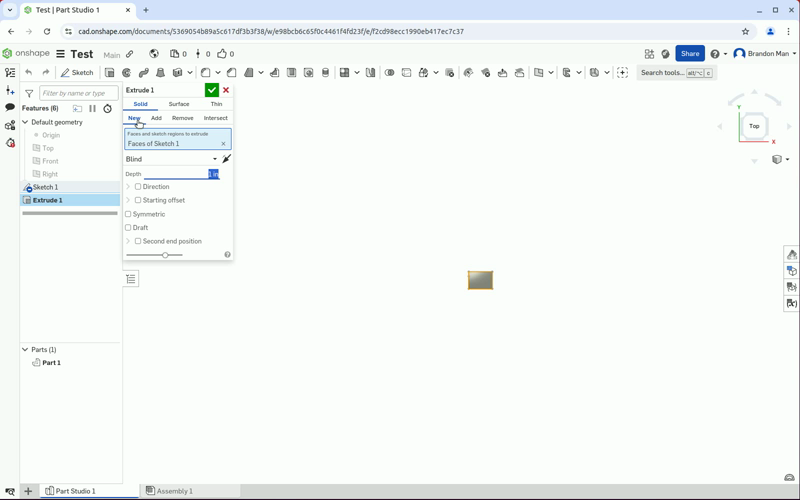
text(5.055)
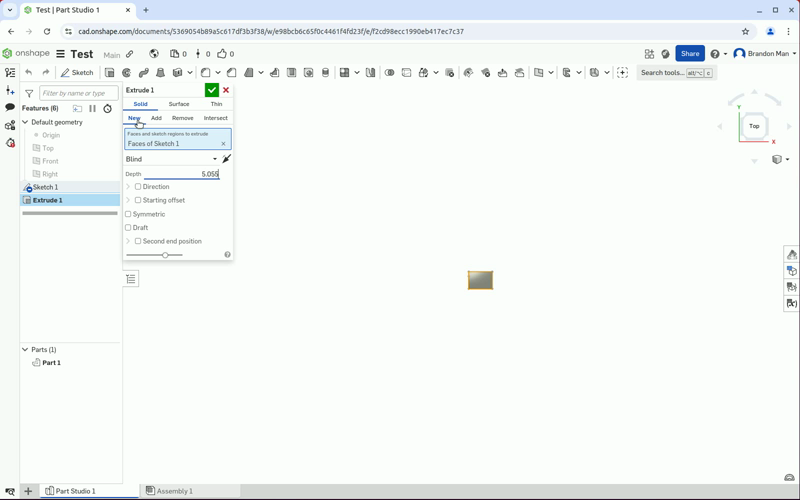
key(enter)
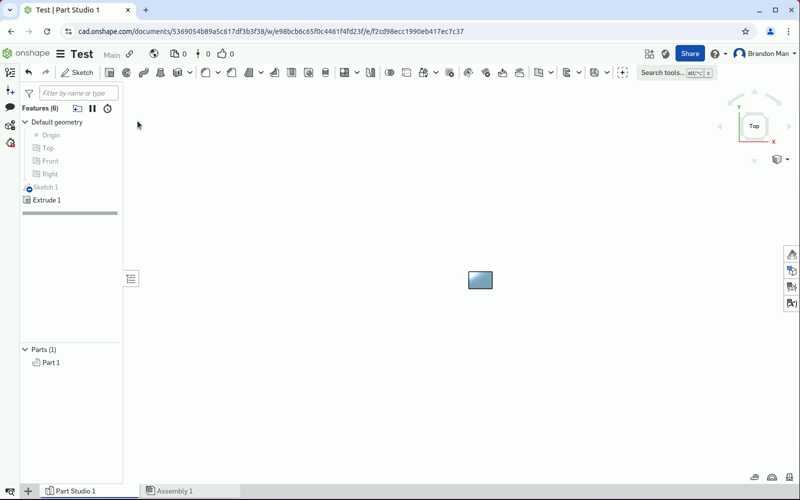
key(shift+h)
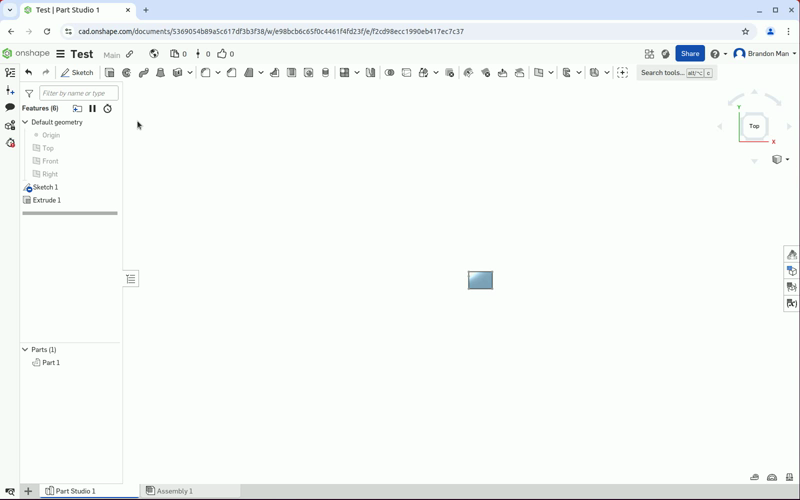
key(shift+h)
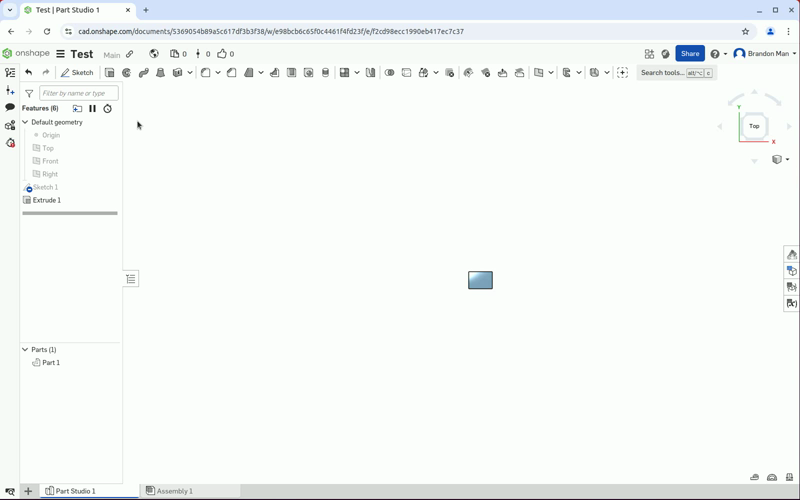
mouse_move(73, 189)
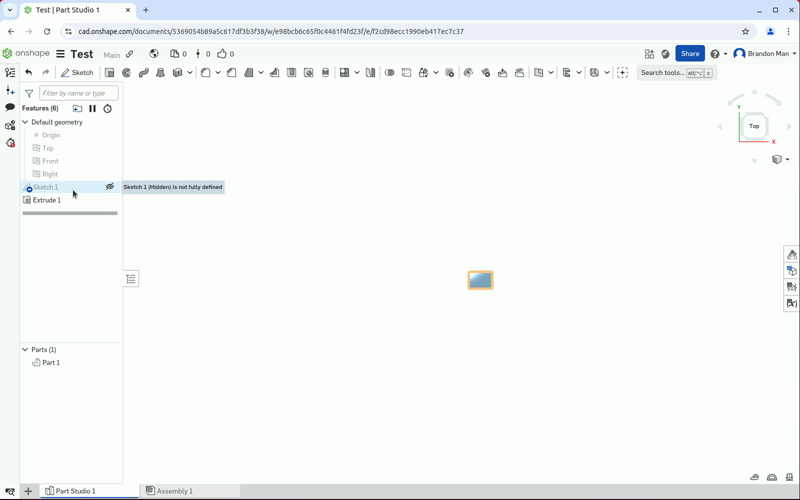
click(73, 189)
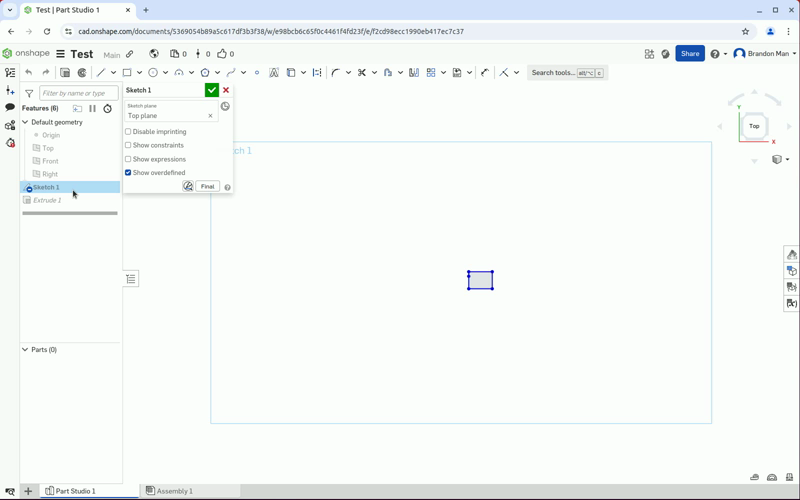
mouse_move(229, 92)
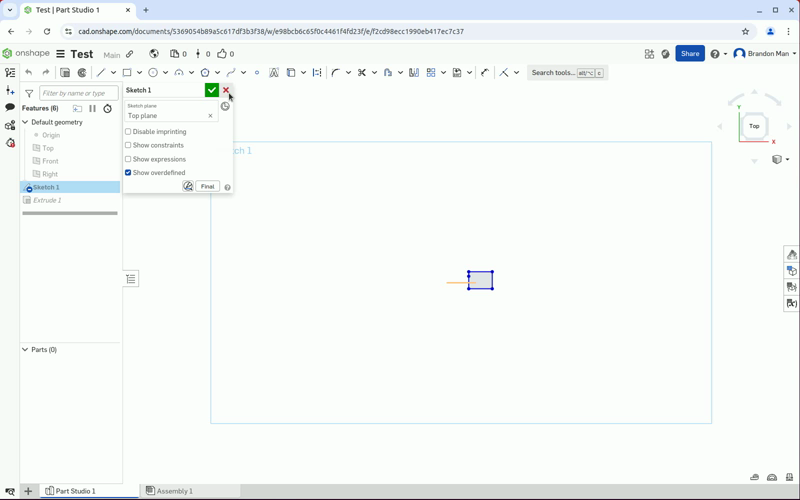
click(229, 92)
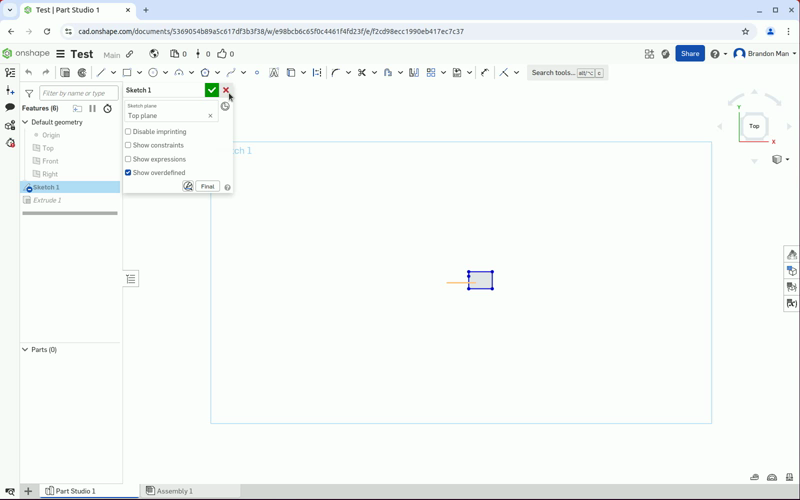
key(shift+s)
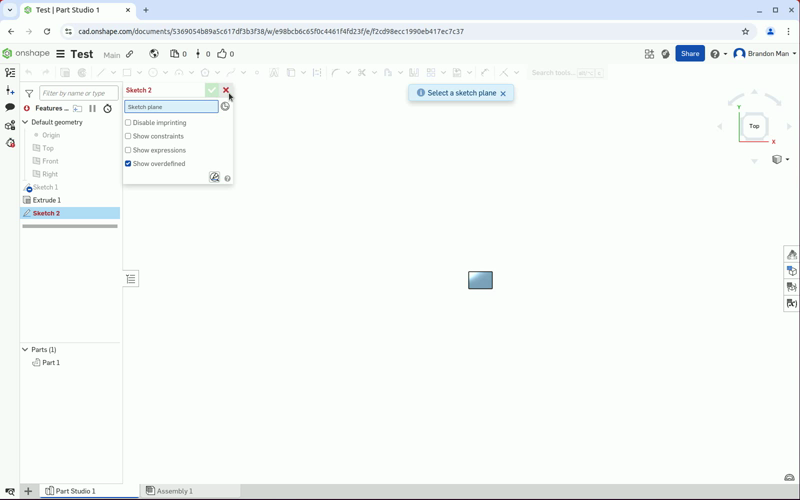
mouse_move(73, 150)
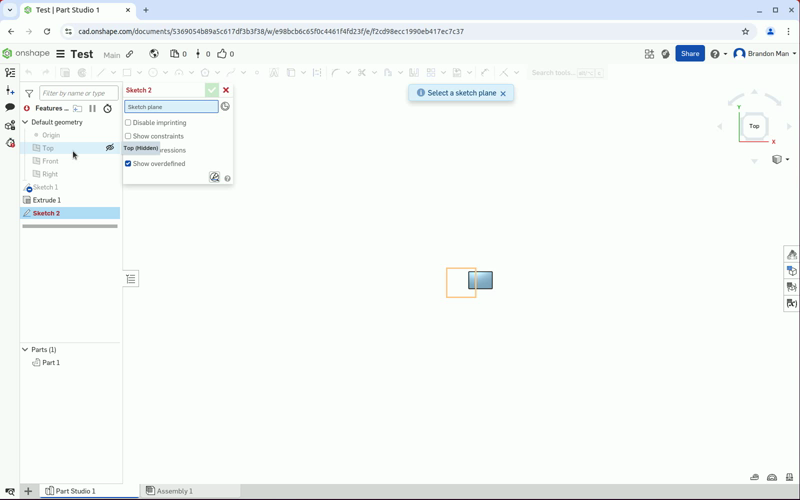
click(73, 150)
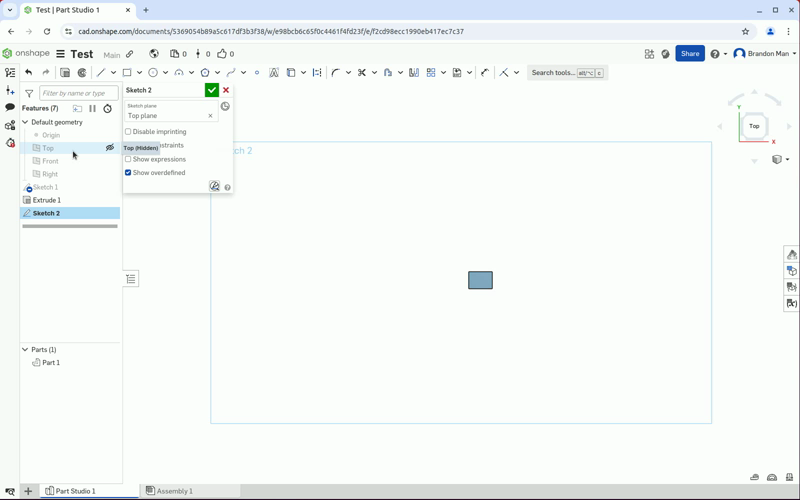
mouse_move(73, 352)
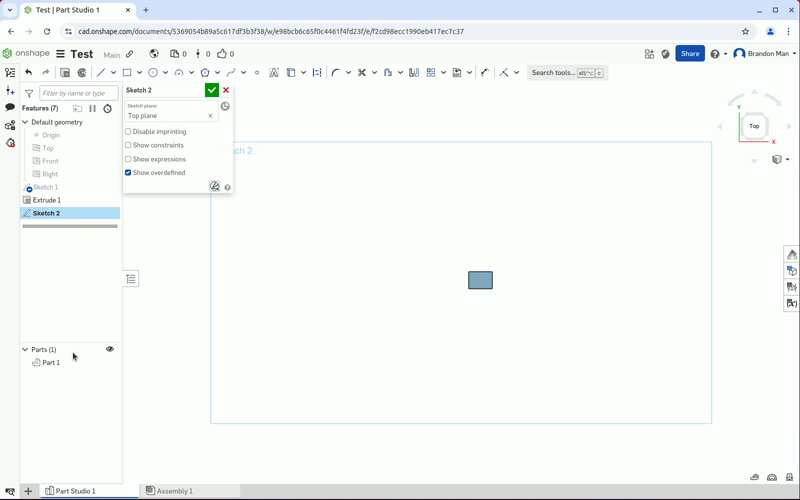
key(y)
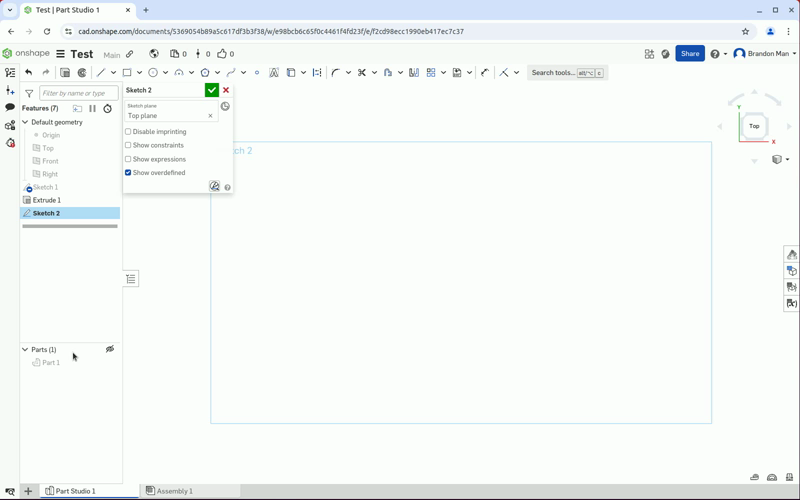
key(l)
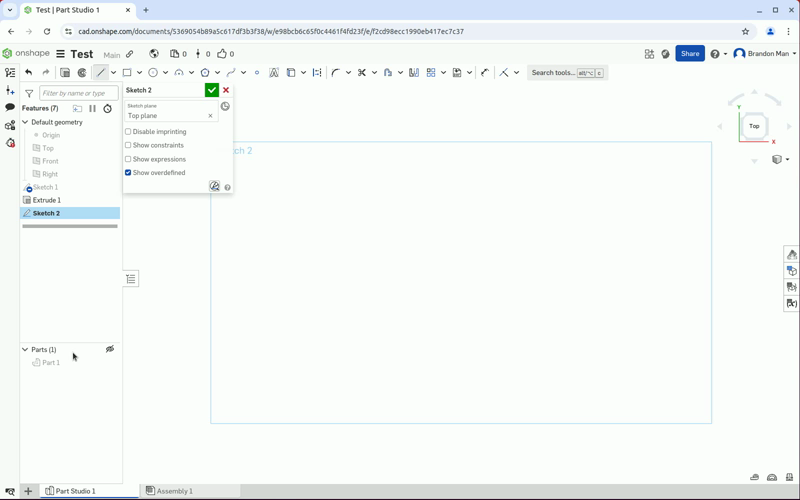
key_down(shift)
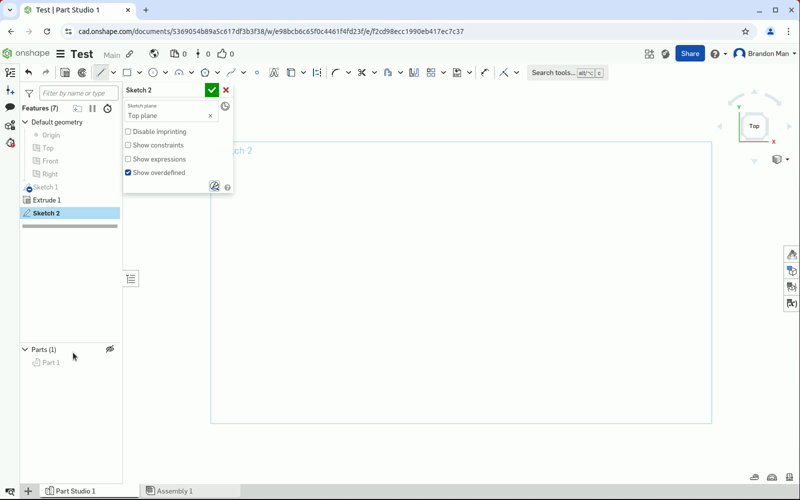
mouse_move(348, 300)
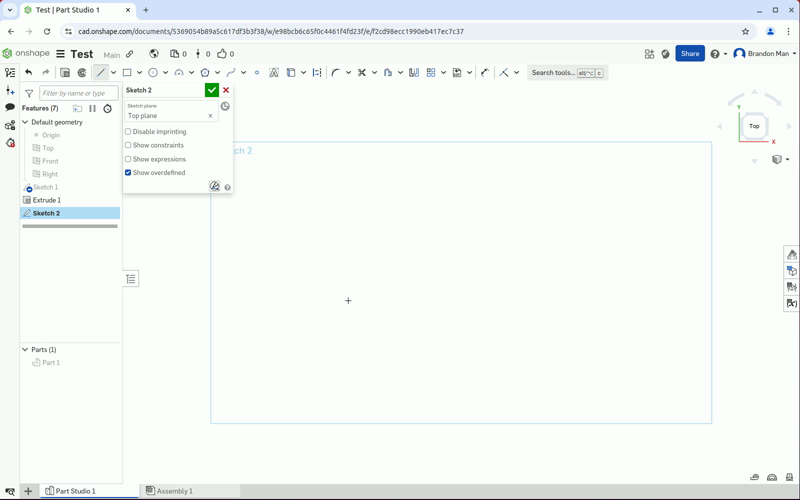
click(348, 300)
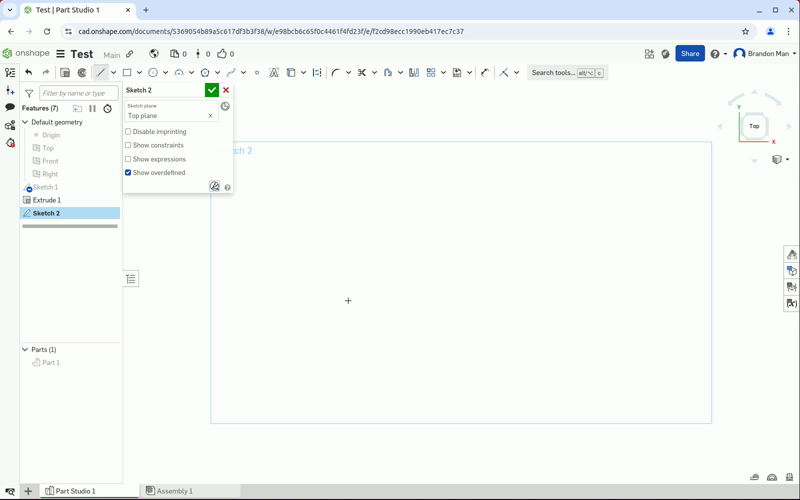
key_up(shift)
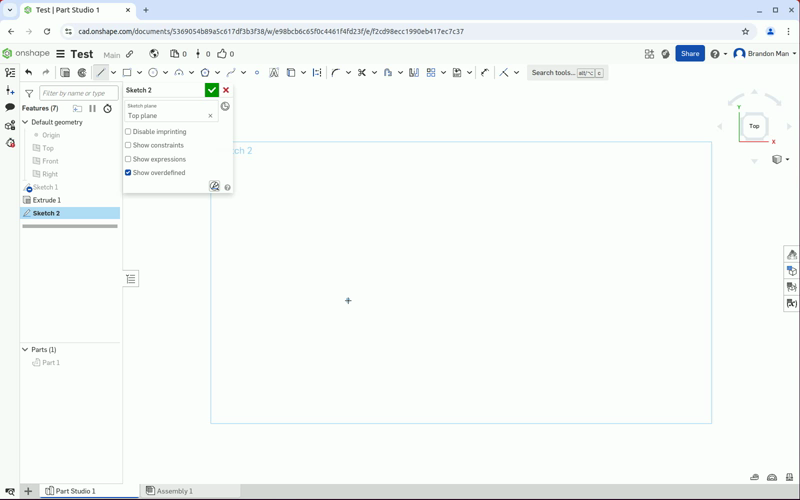
key_down(shift)
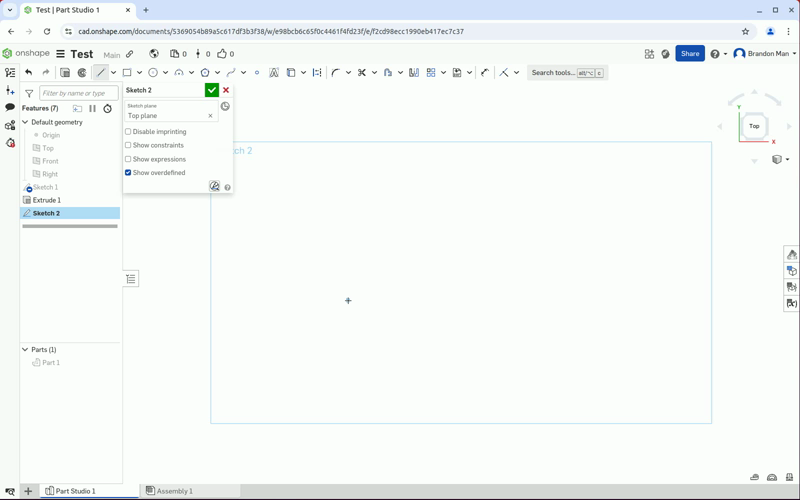
mouse_move(378, 300)
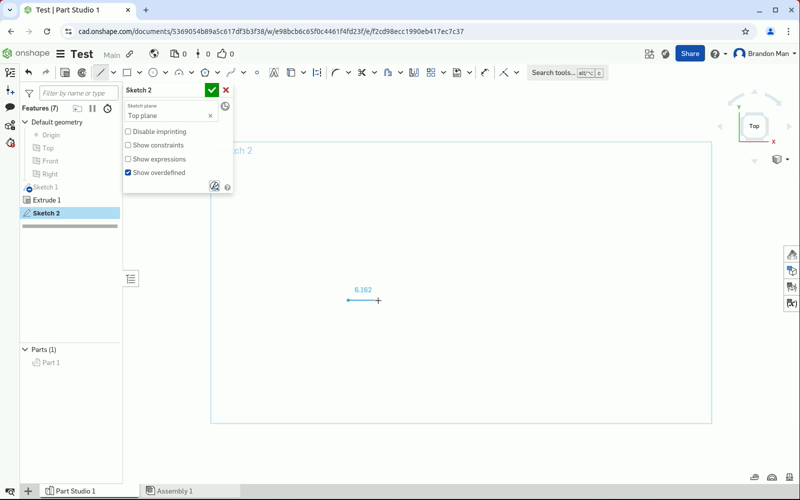
mouse_move(373, 300)
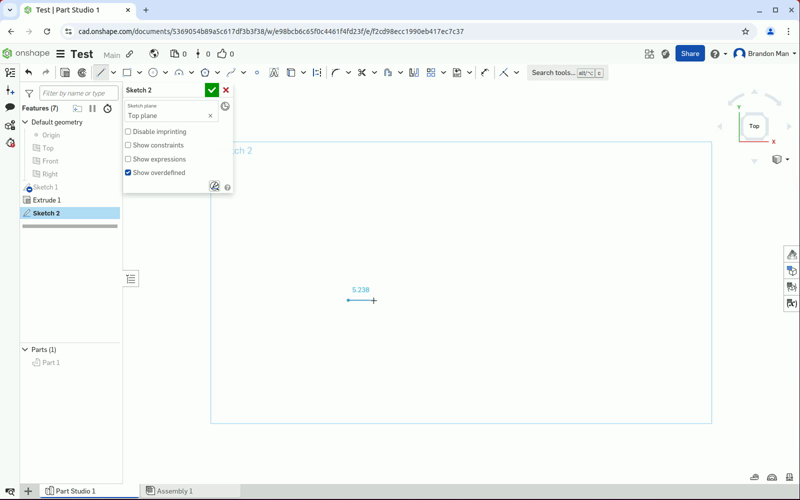
click(373, 300)
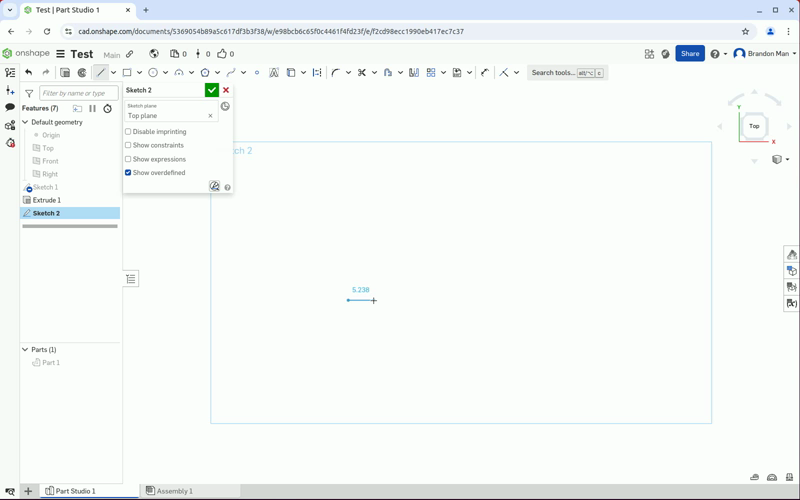
key_up(shift)
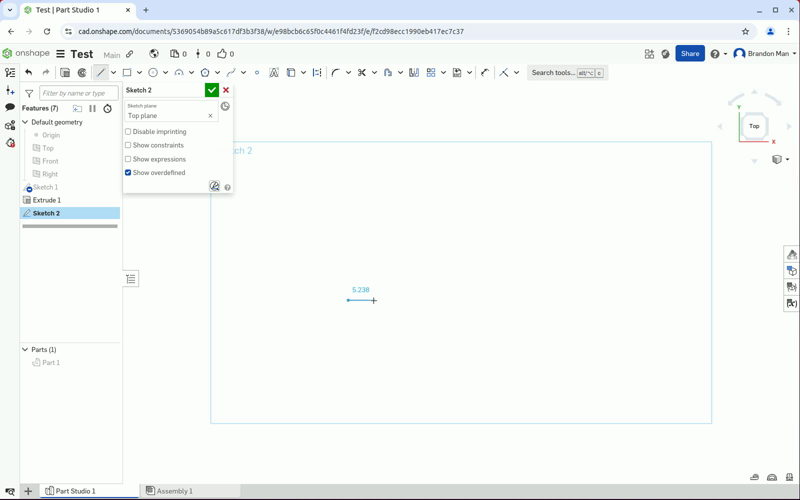
key_down(shift)
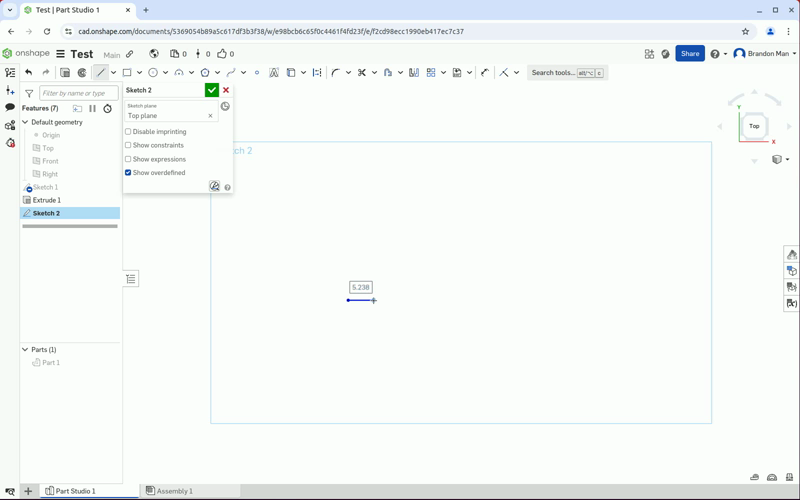
mouse_move(468, 277)
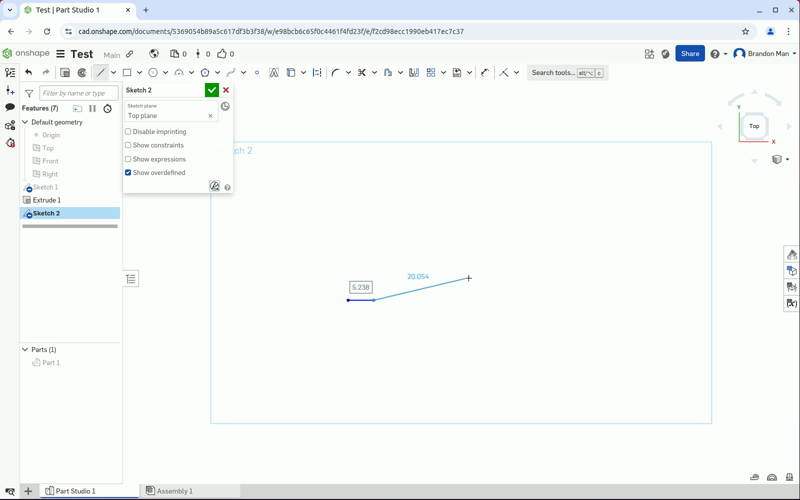
click(468, 277)
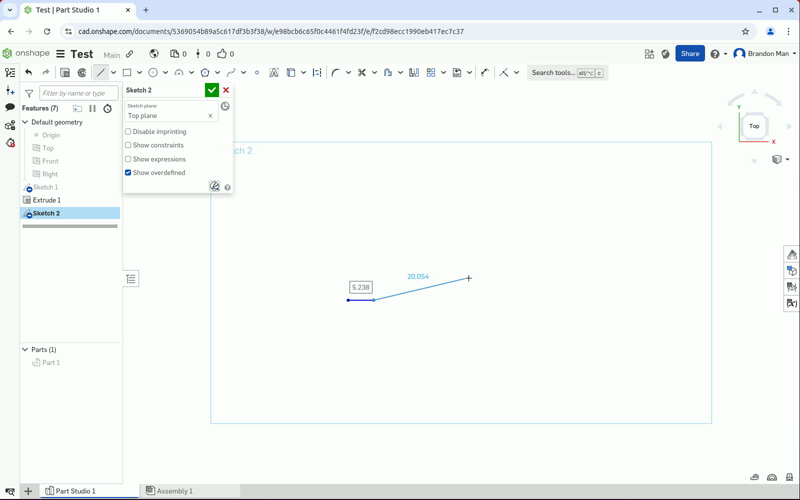
key_up(shift)
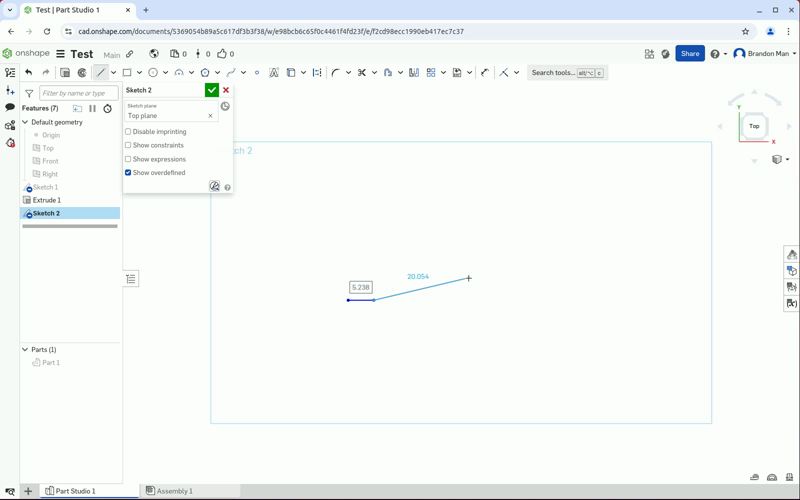
key_down(shift)
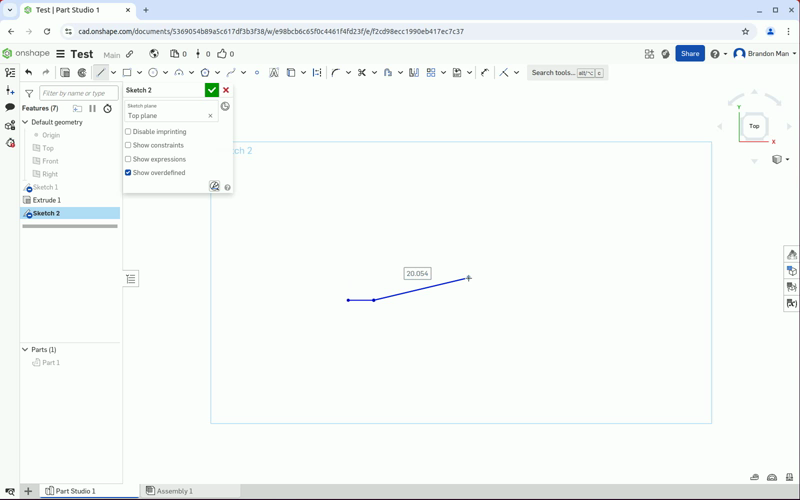
mouse_move(498, 277)
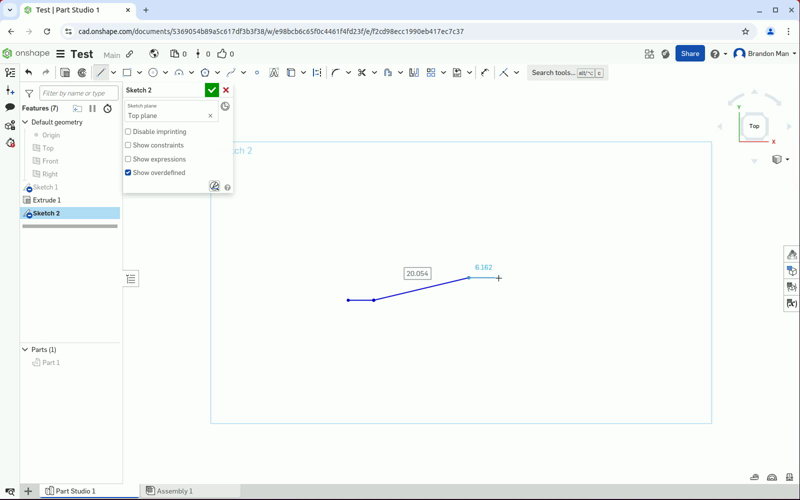
mouse_move(468, 272)
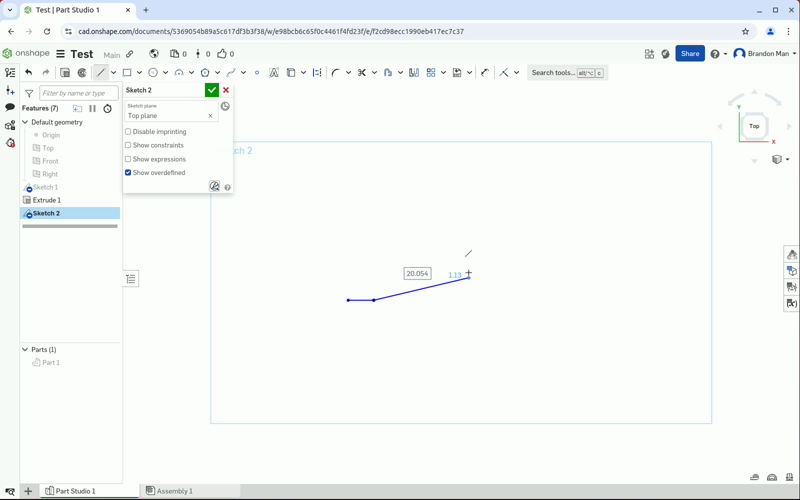
scroll(6)
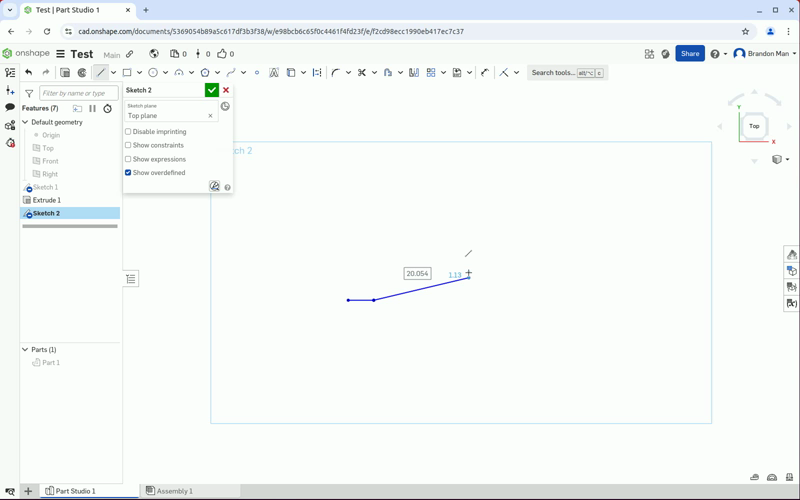
scroll(6)
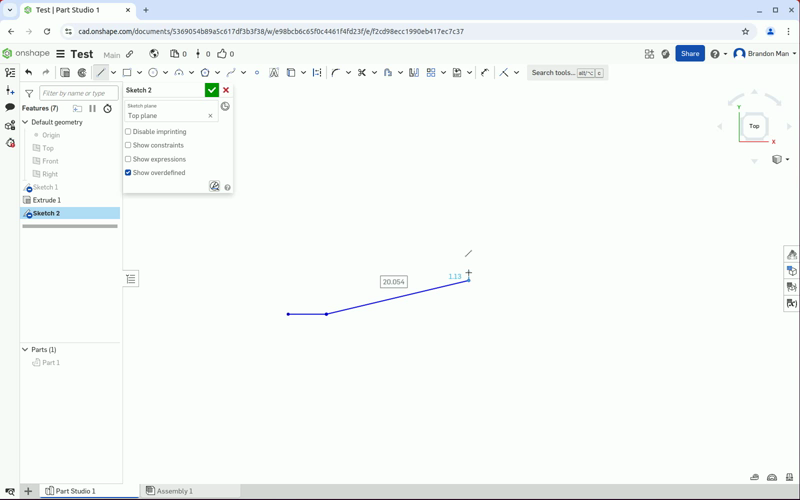
scroll(6)
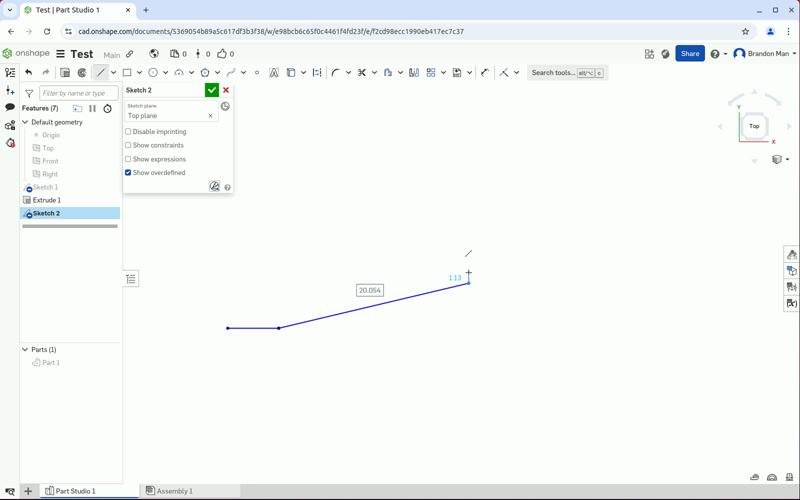
scroll(6)
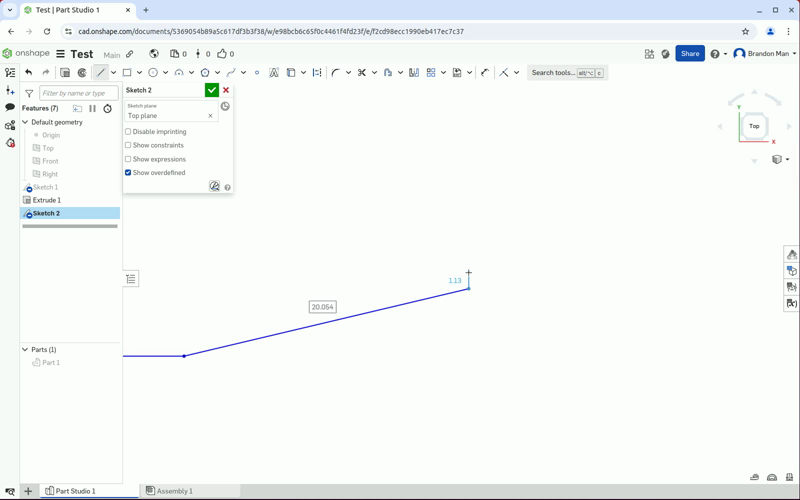
scroll(6)
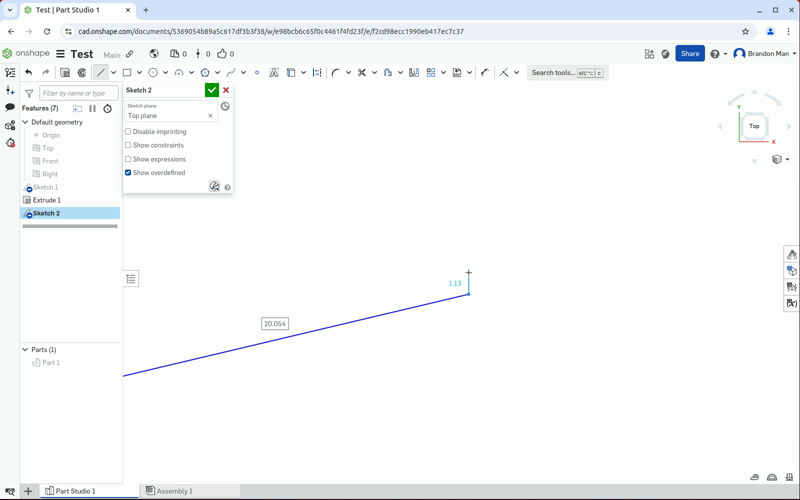
scroll(6)
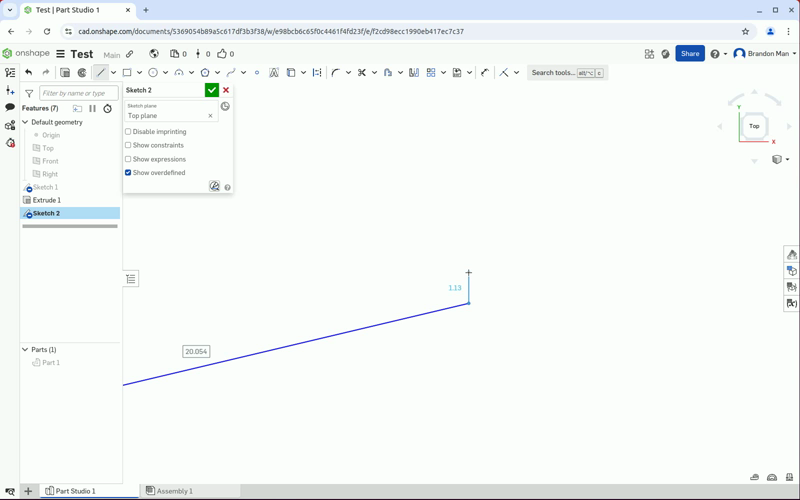
scroll(6)
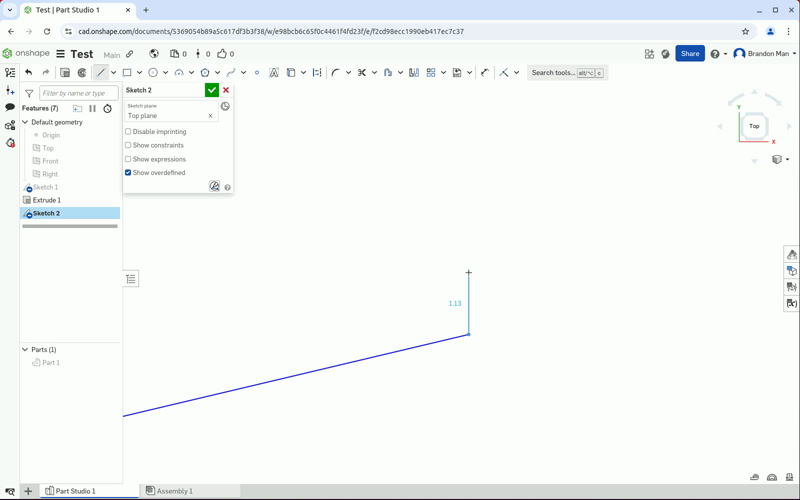
click(468, 272)
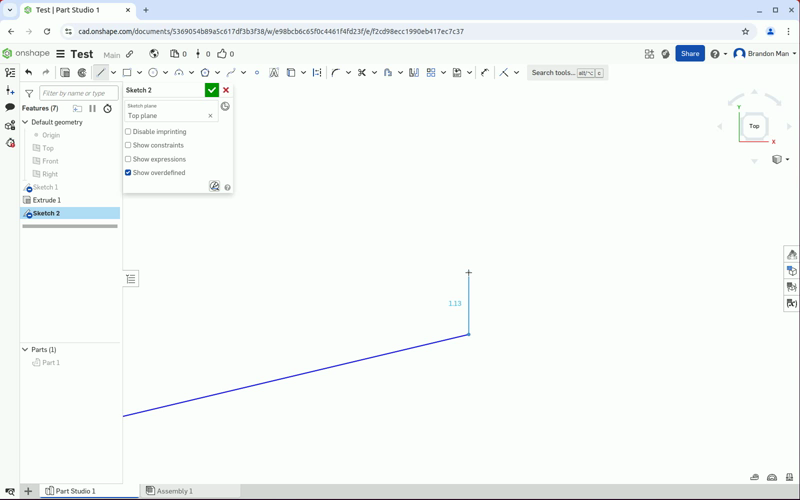
scroll(-6)
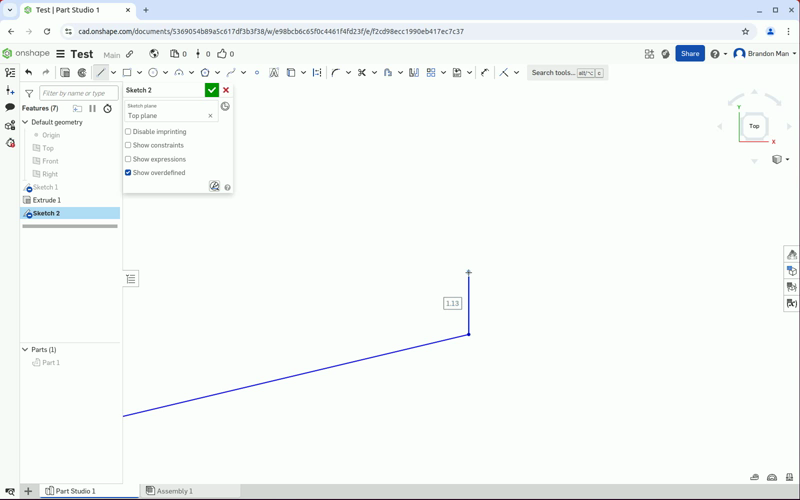
scroll(-6)
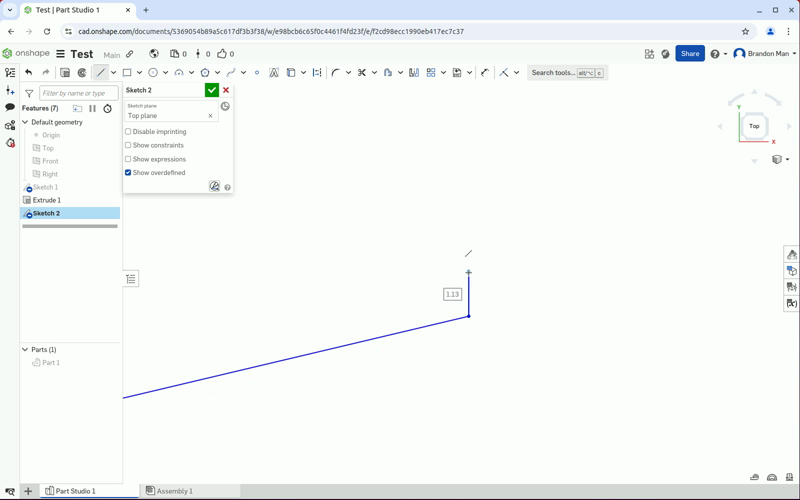
scroll(-6)
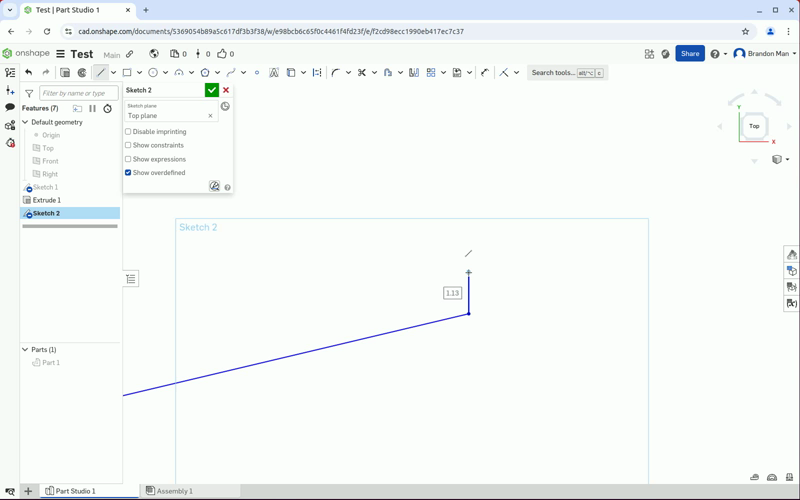
scroll(-6)
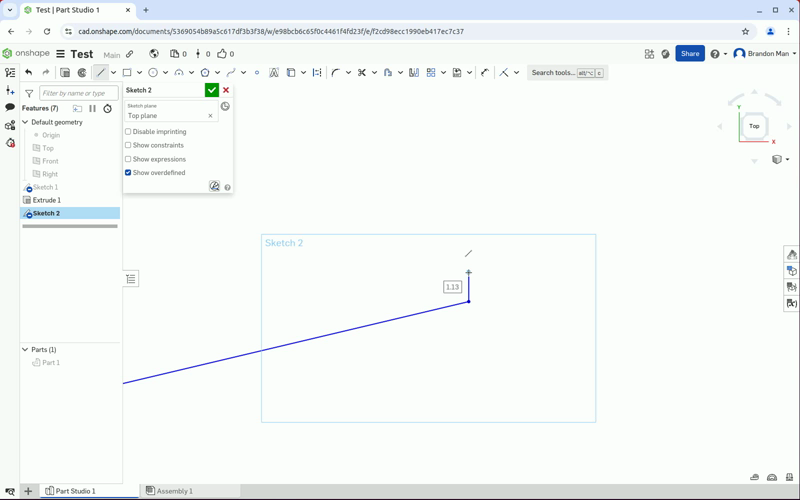
scroll(-6)
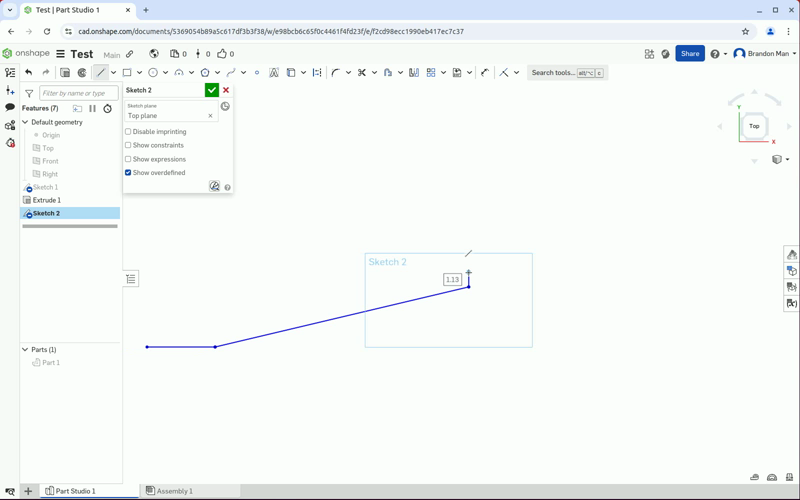
scroll(-6)
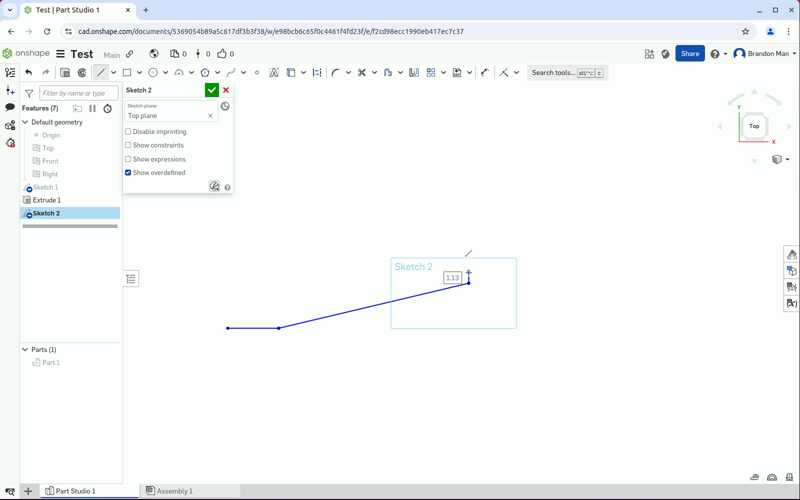
scroll(-6)
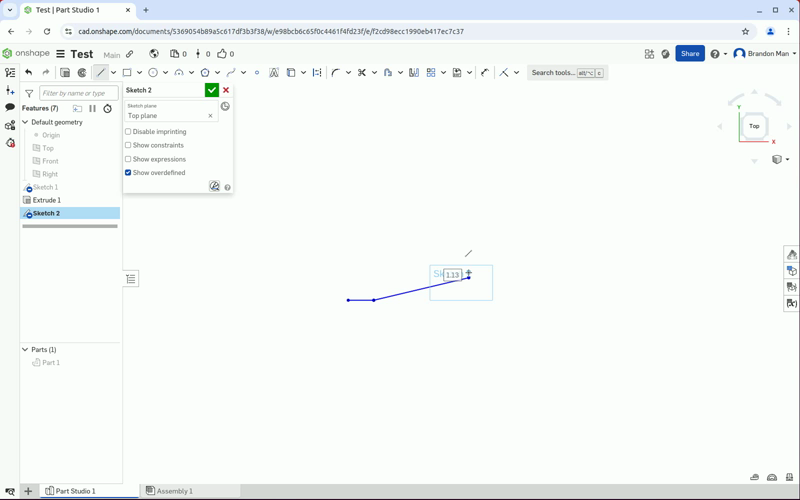
key_up(shift)
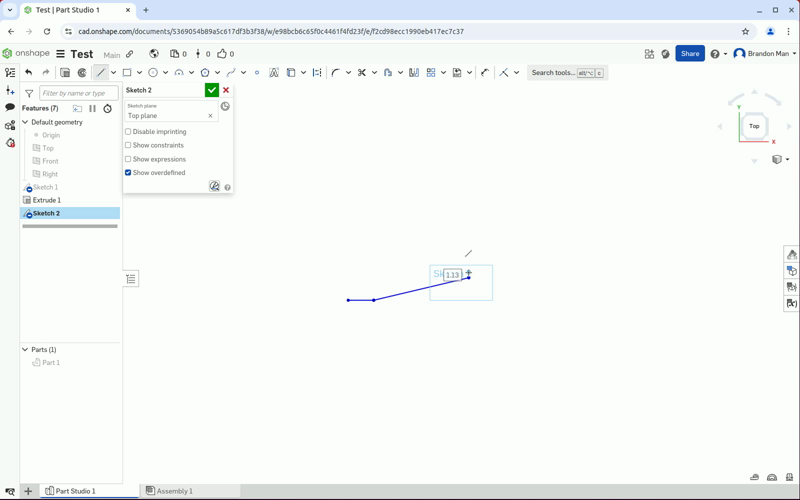
key_down(shift)
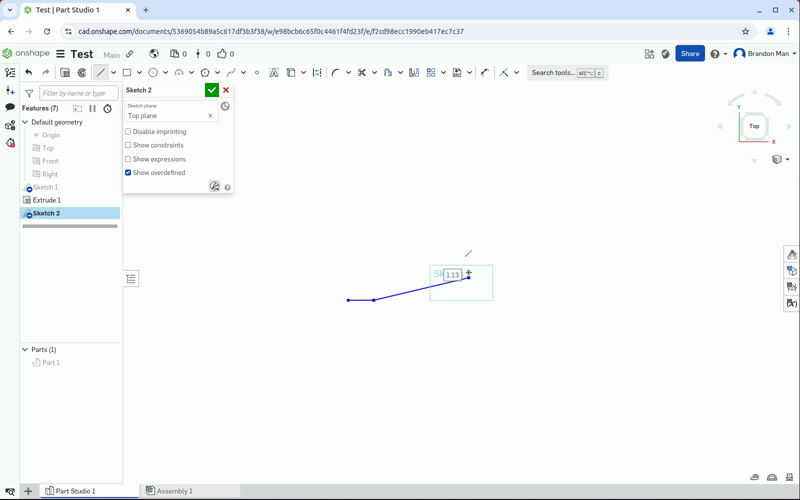
mouse_move(373, 296)
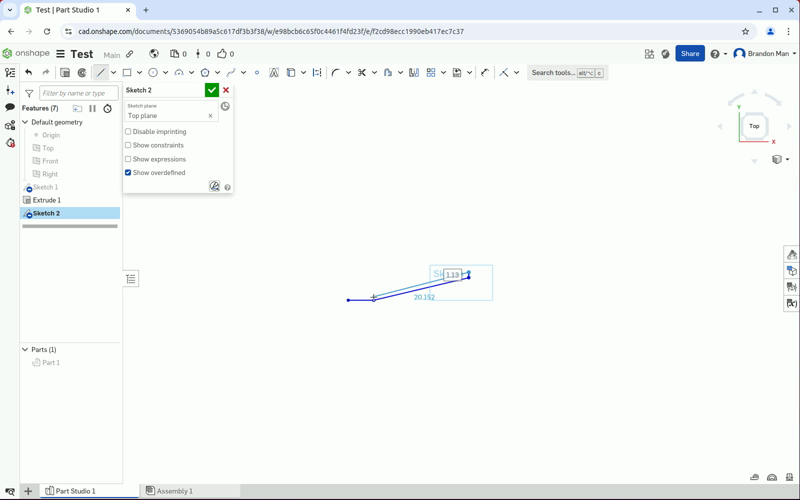
scroll(6)
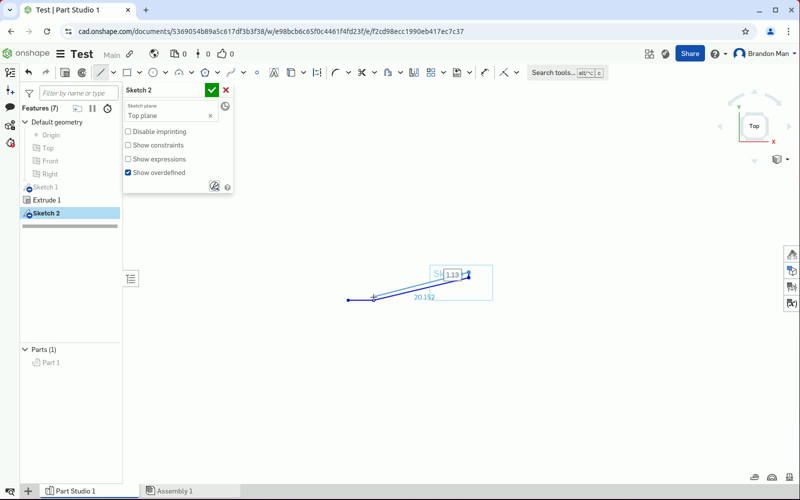
scroll(6)
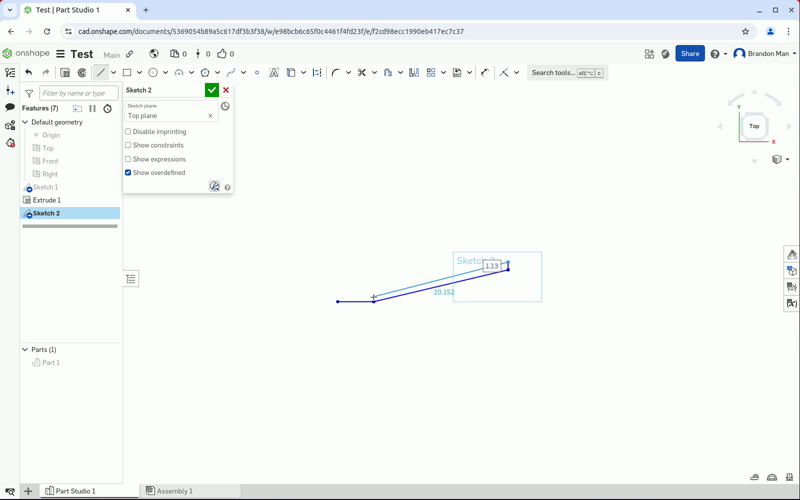
scroll(6)
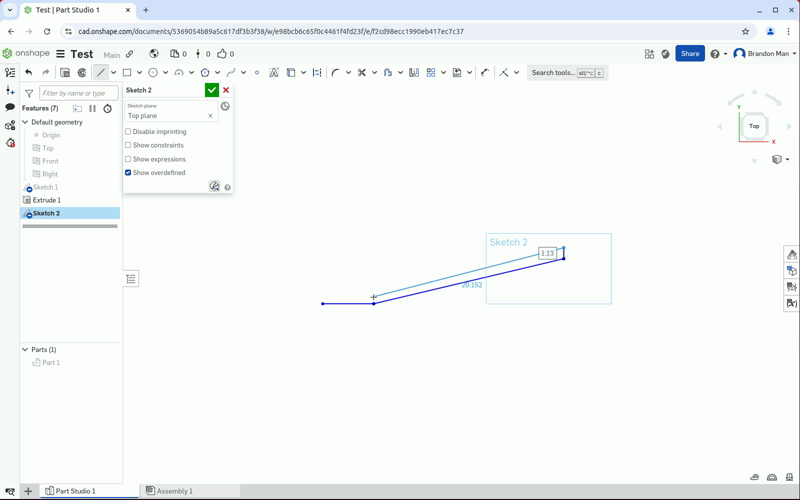
scroll(6)
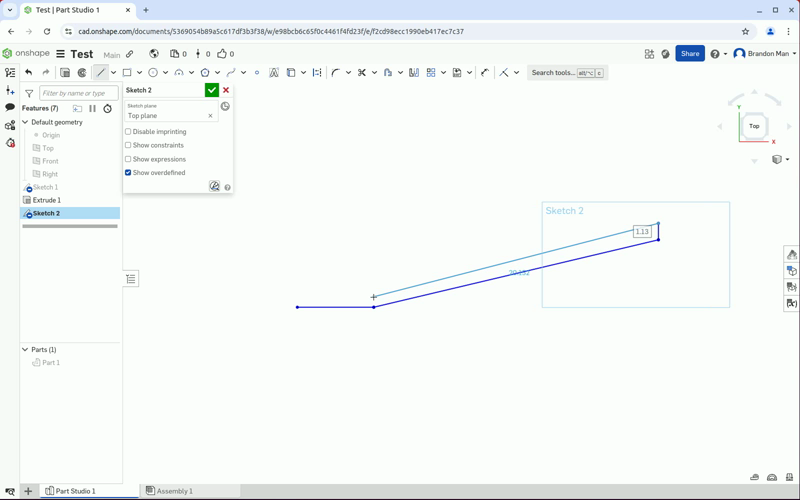
scroll(6)
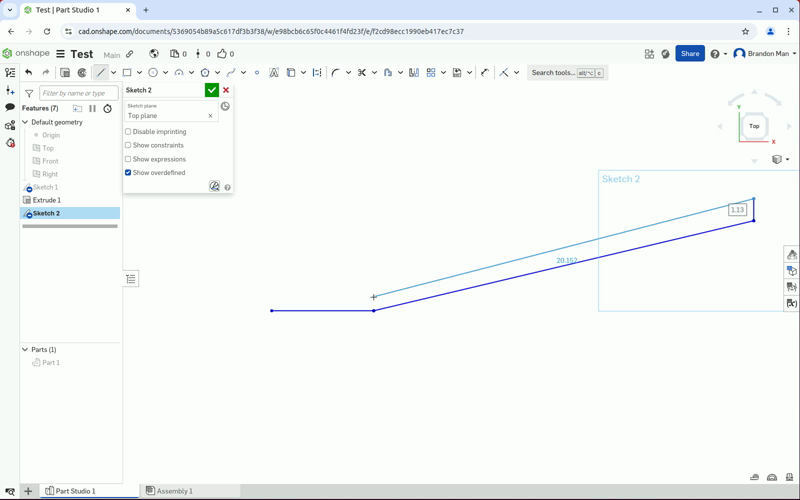
scroll(6)
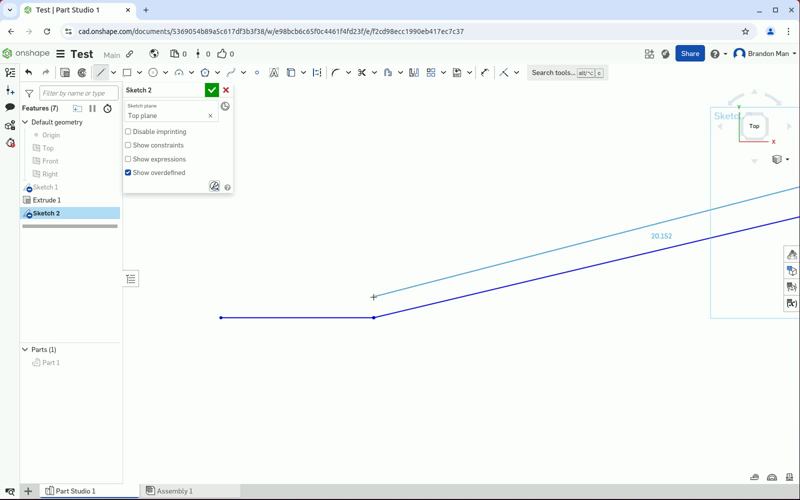
scroll(6)
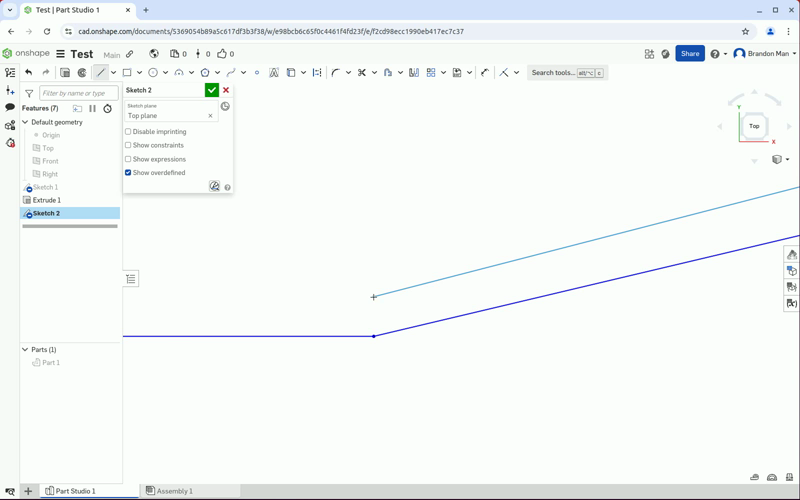
click(373, 296)
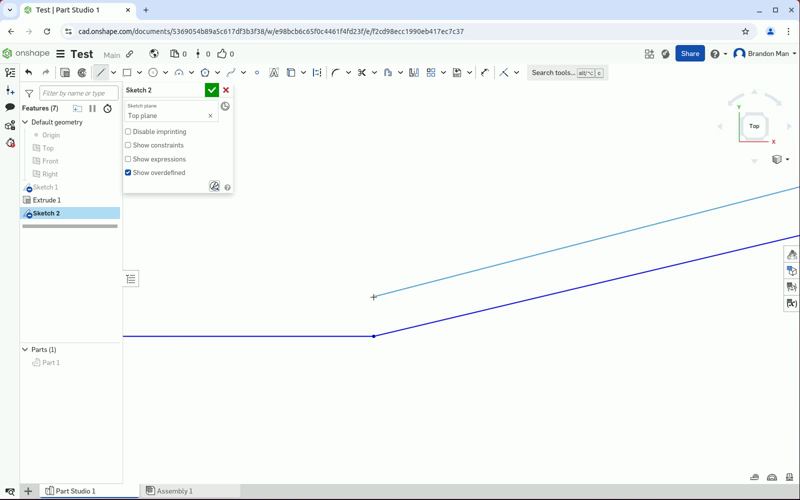
scroll(-6)
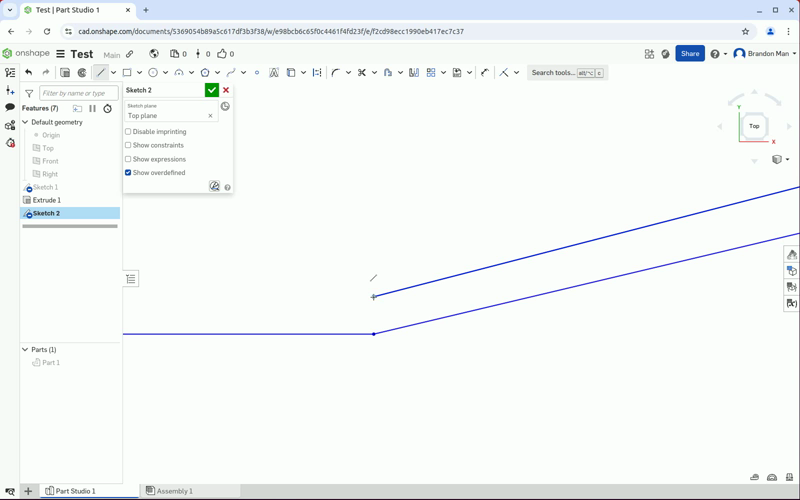
scroll(-6)
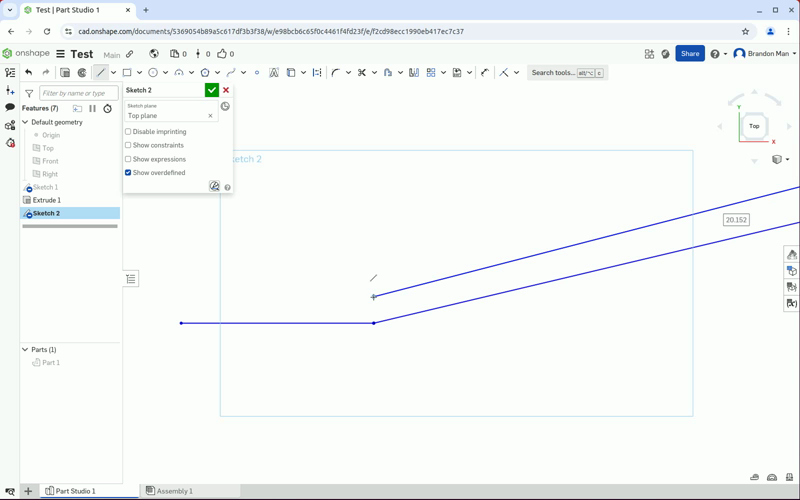
scroll(-6)
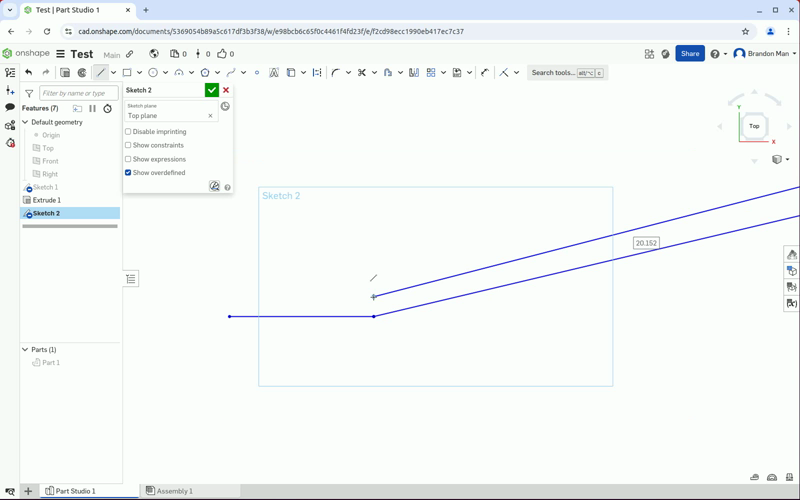
scroll(-6)
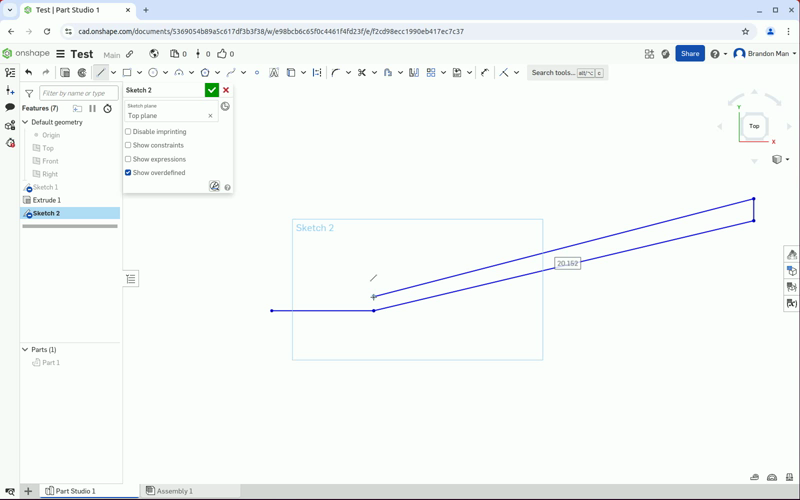
scroll(-6)
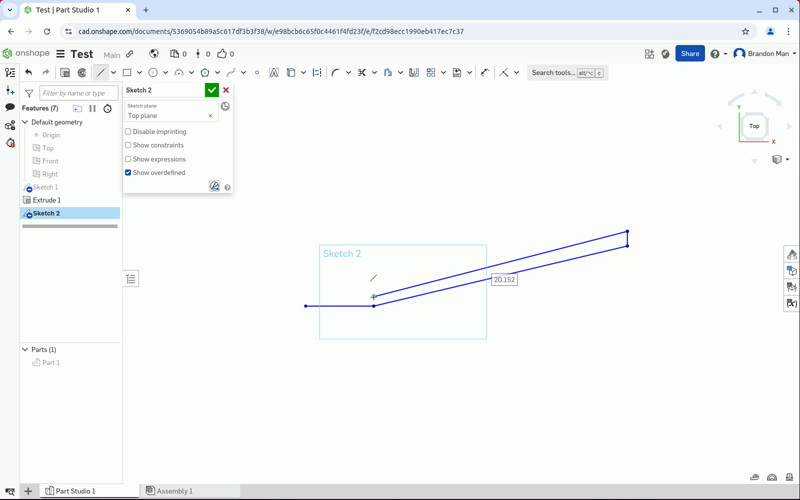
scroll(-6)
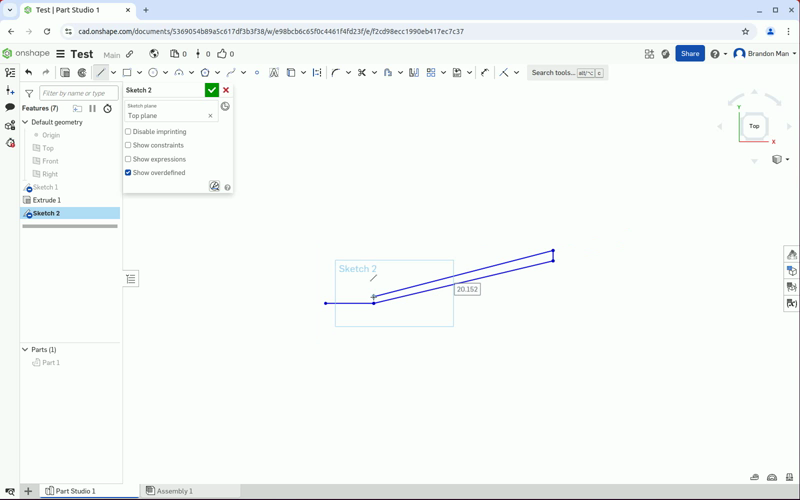
scroll(-6)
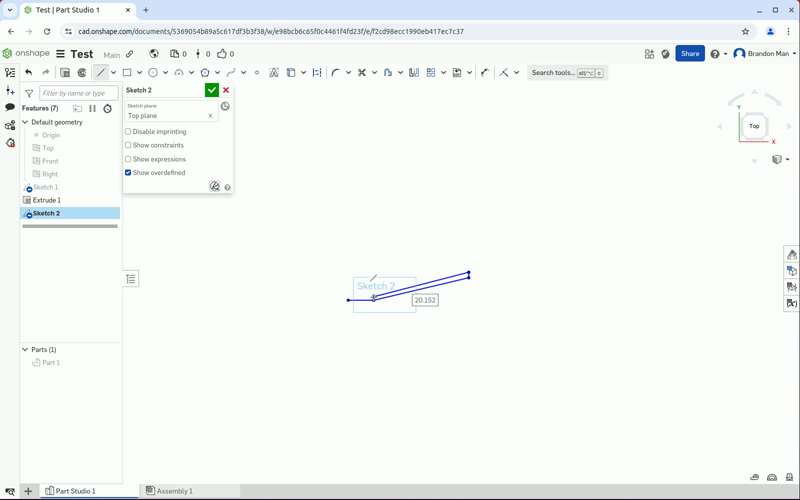
key_up(shift)
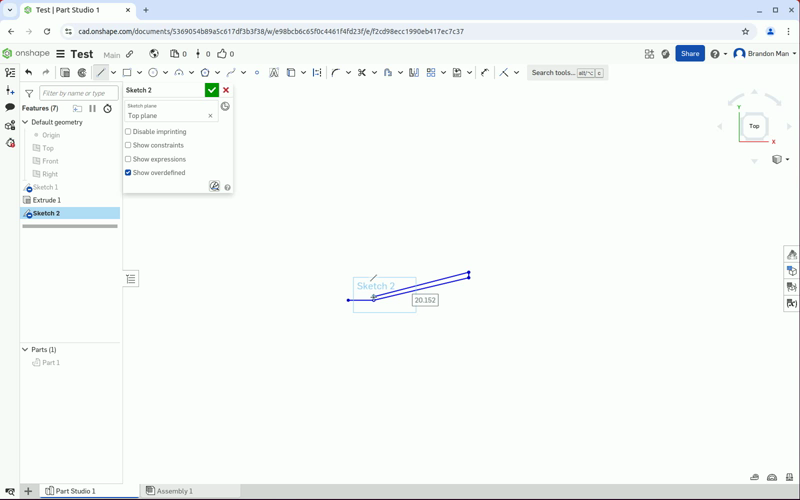
key_down(shift)
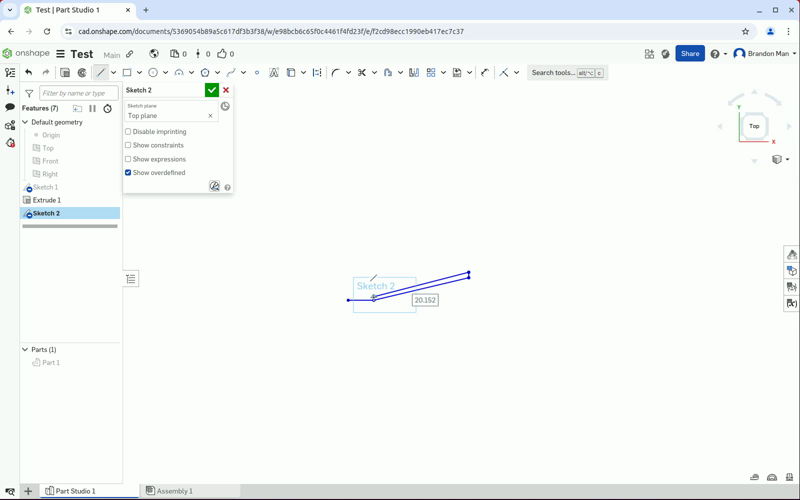
mouse_move(403, 296)
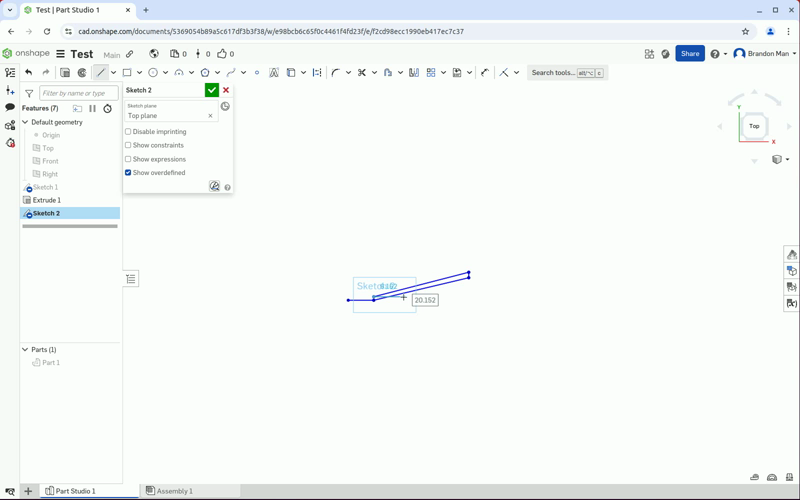
mouse_move(352, 296)
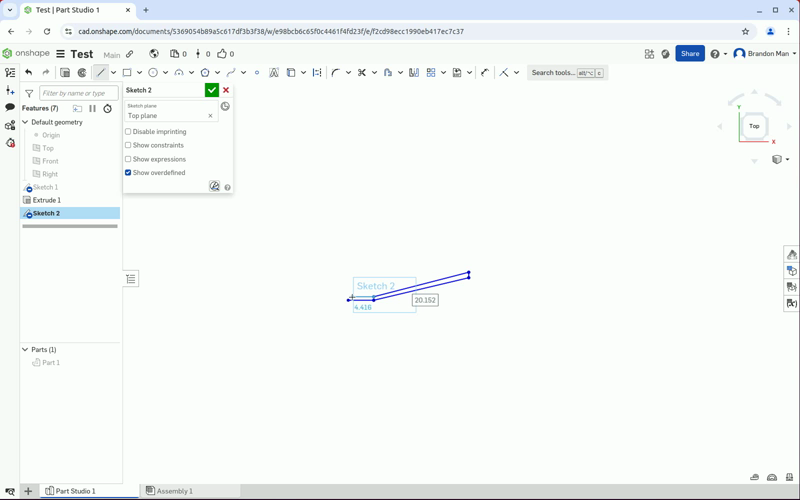
click(352, 296)
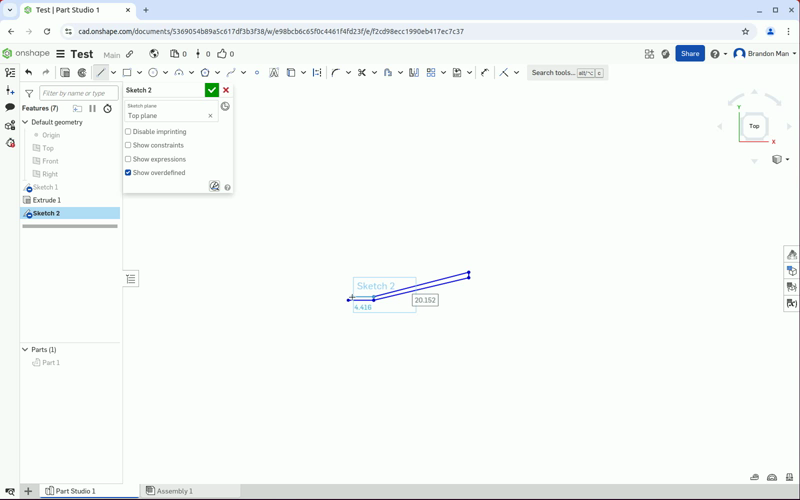
key_up(shift)
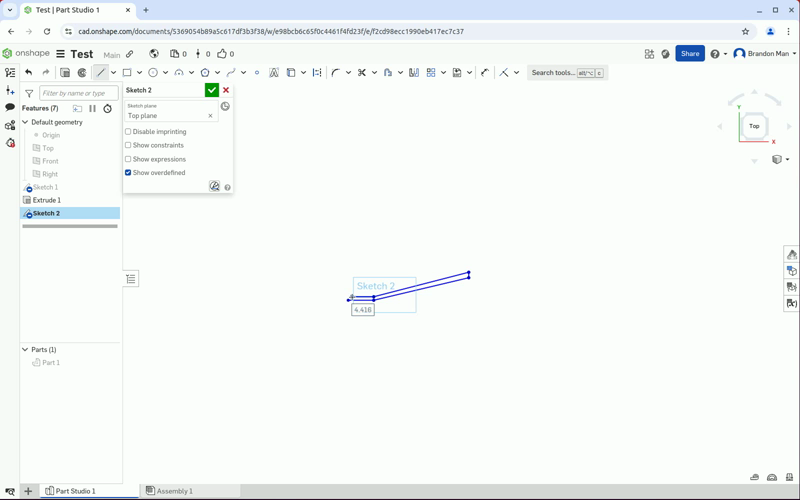
key_down(shift)
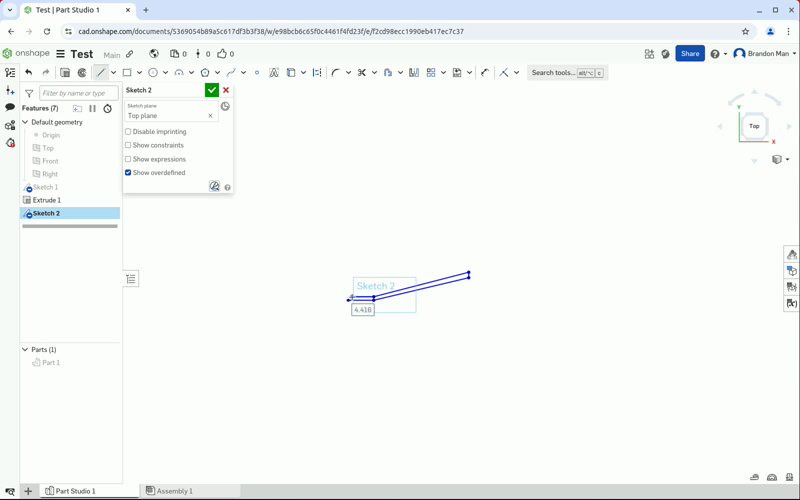
mouse_move(382, 296)
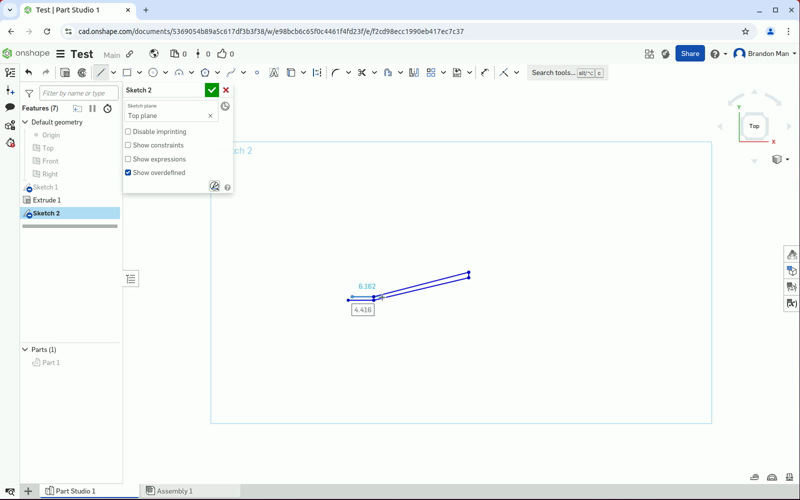
mouse_move(352, 247)
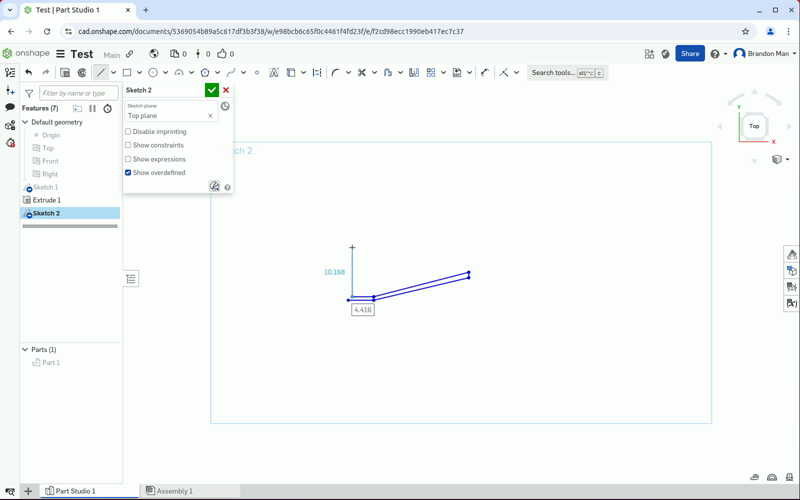
click(352, 247)
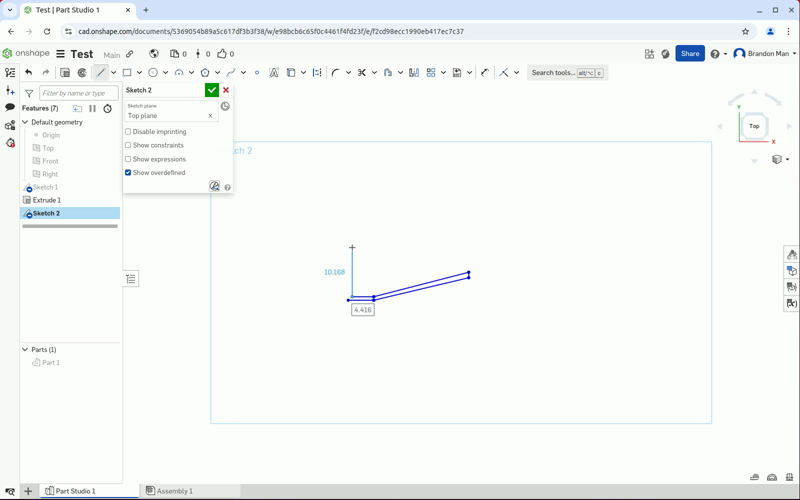
key_up(shift)
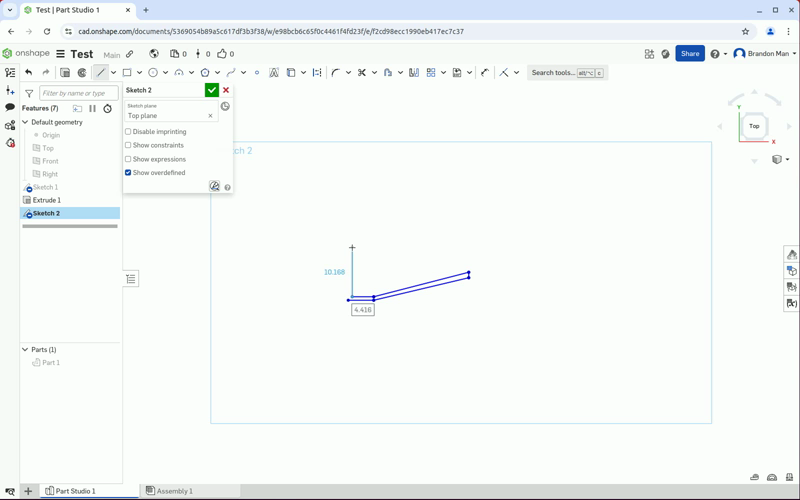
key_down(shift)
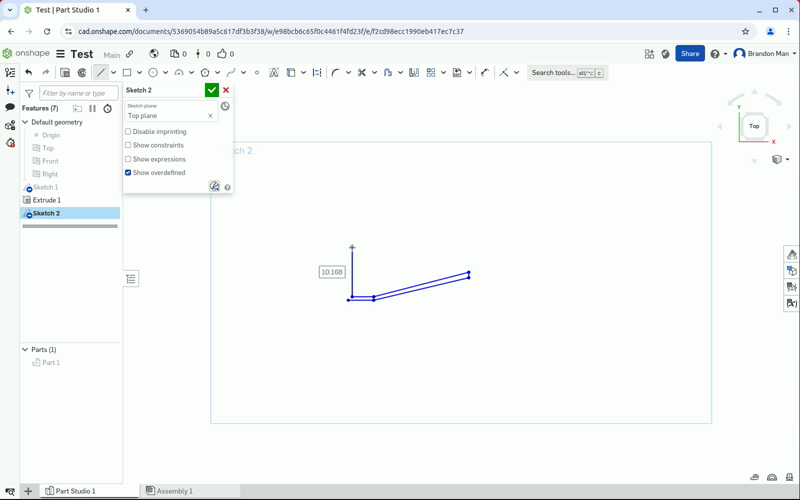
mouse_move(382, 247)
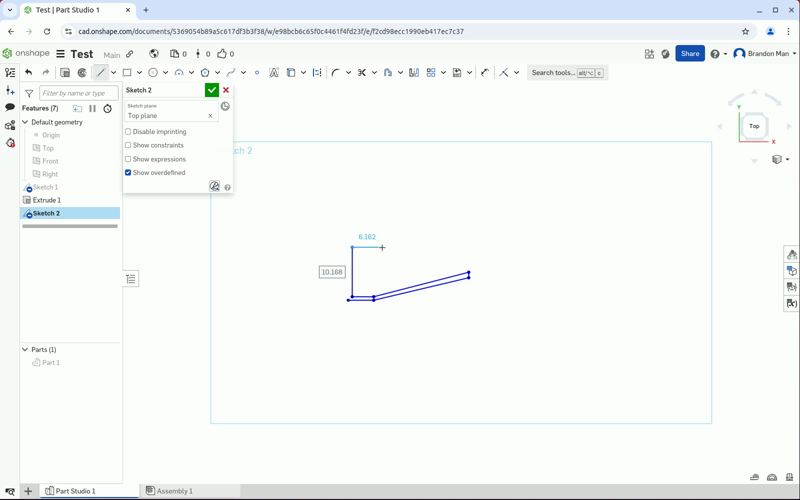
mouse_move(348, 247)
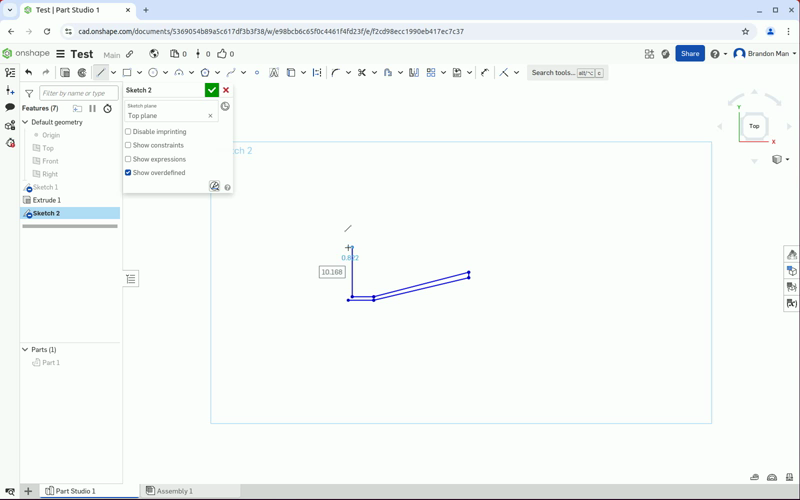
scroll(6)
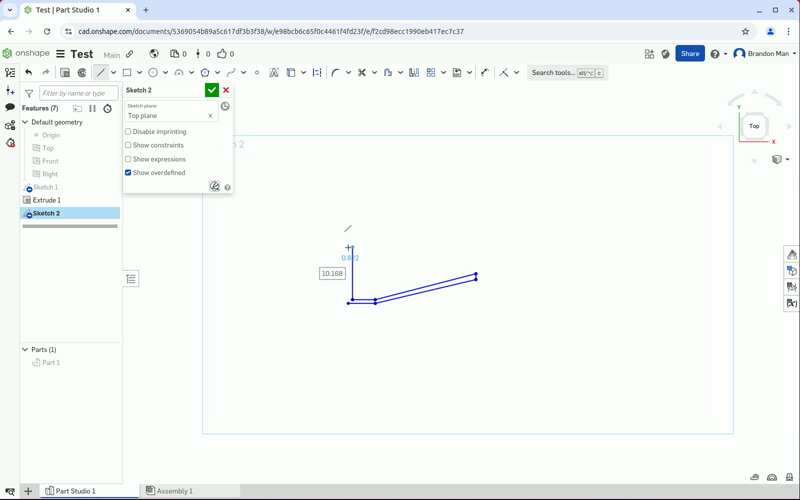
scroll(6)
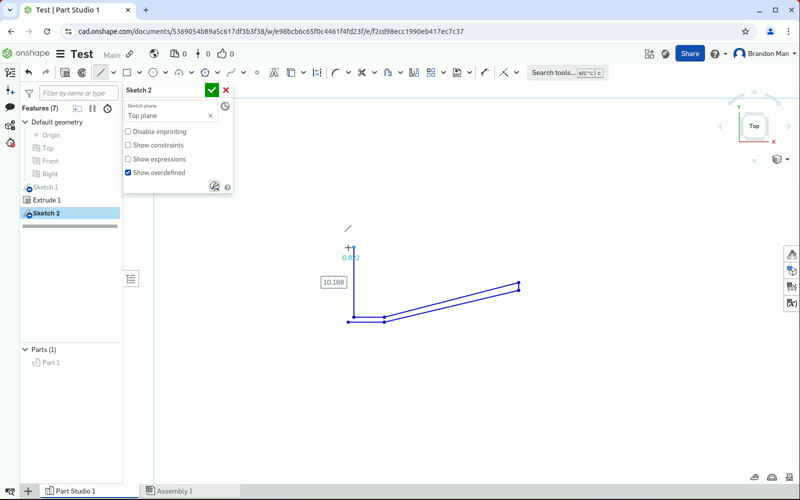
scroll(6)
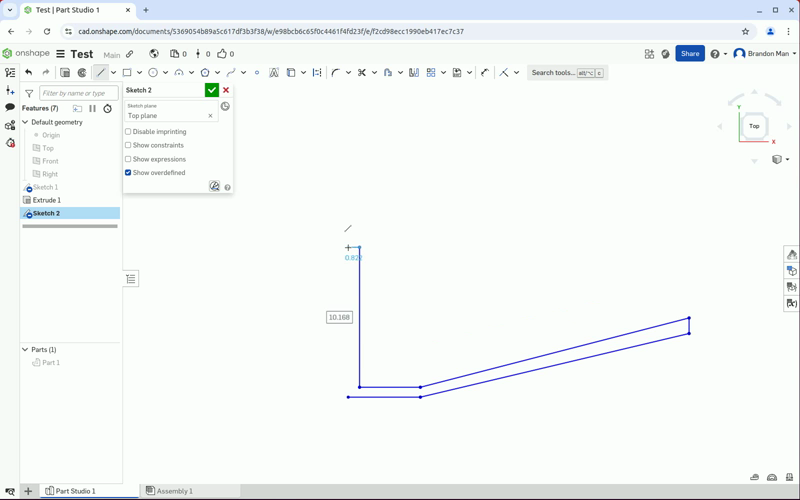
scroll(6)
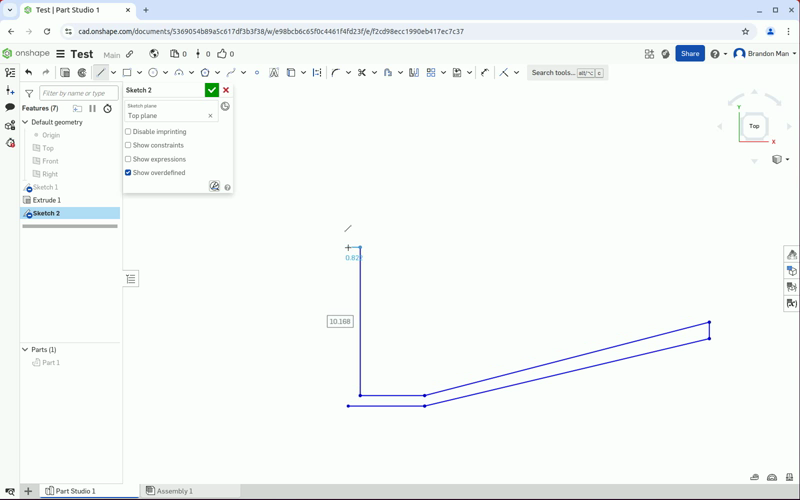
scroll(6)
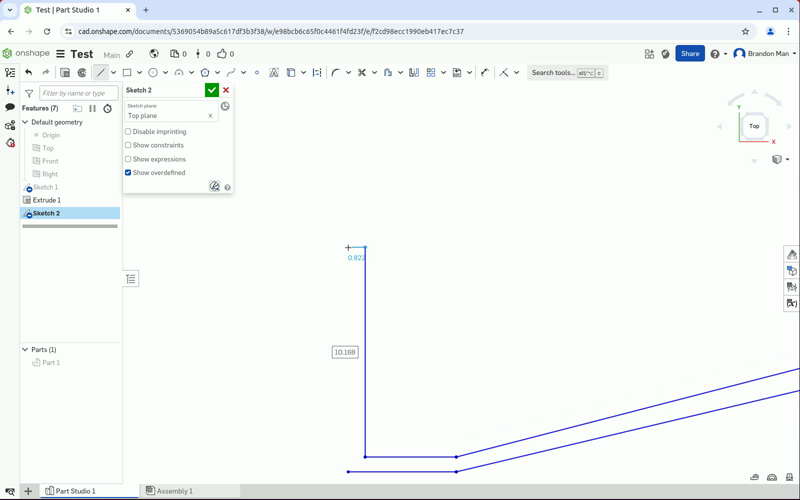
scroll(6)
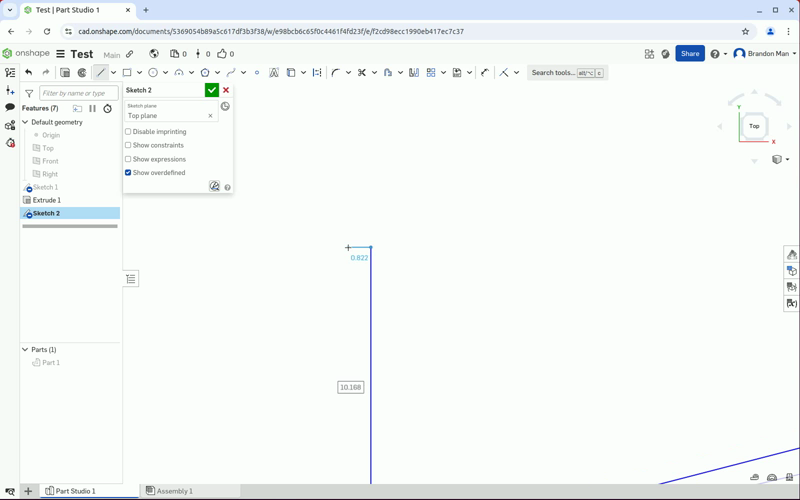
scroll(6)
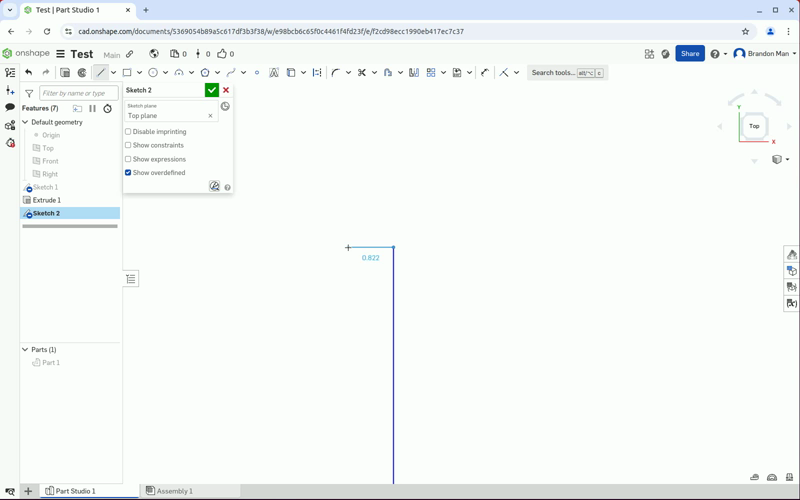
click(348, 247)
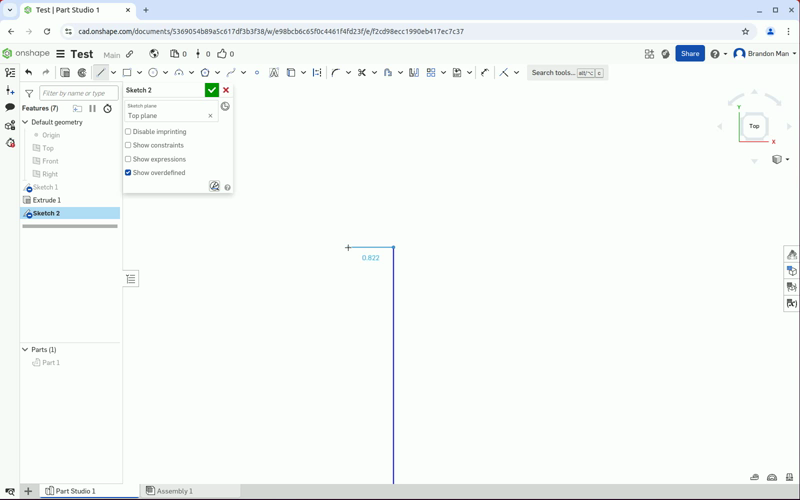
scroll(-6)
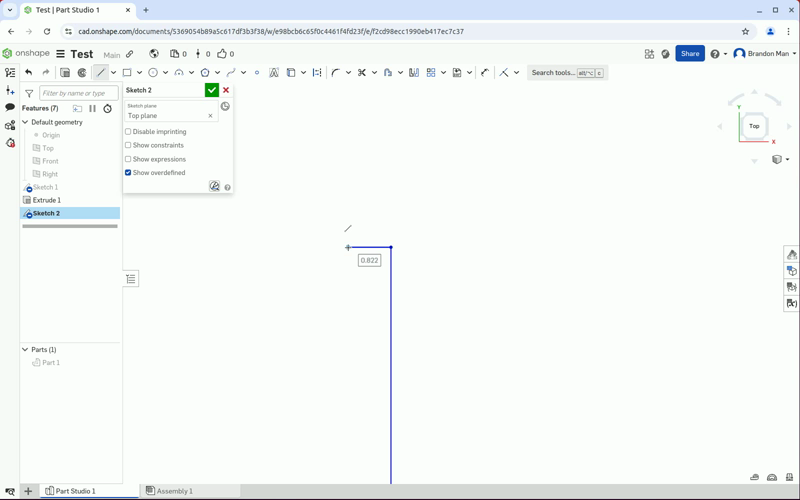
scroll(-6)
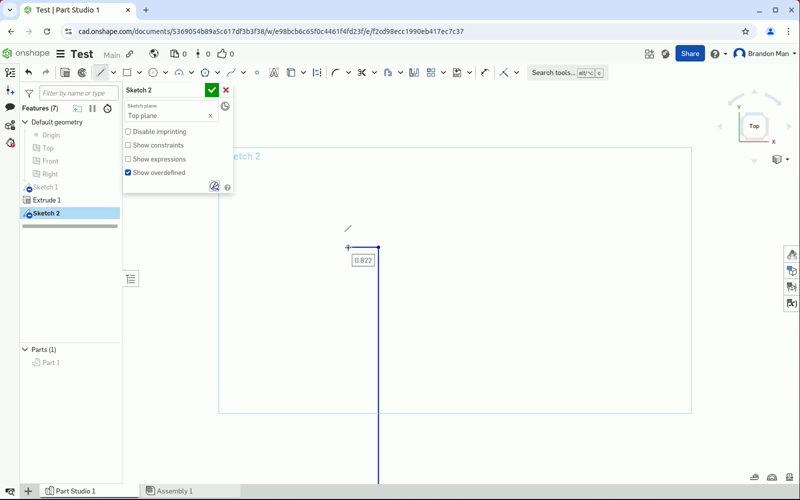
scroll(-6)
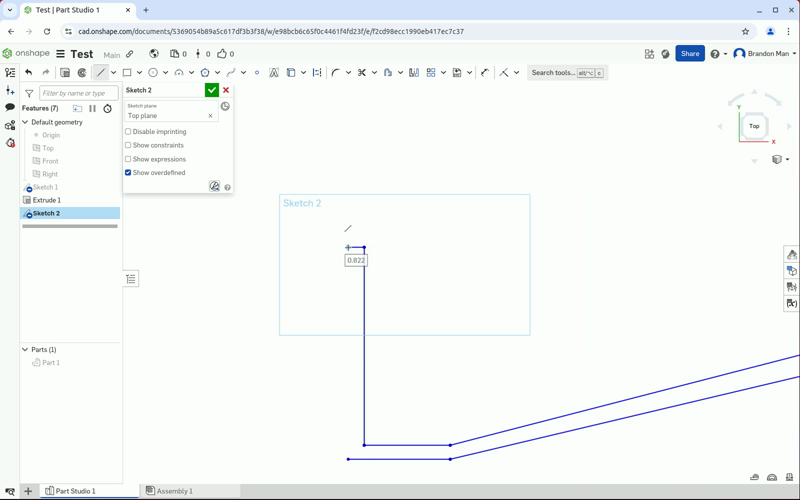
scroll(-6)
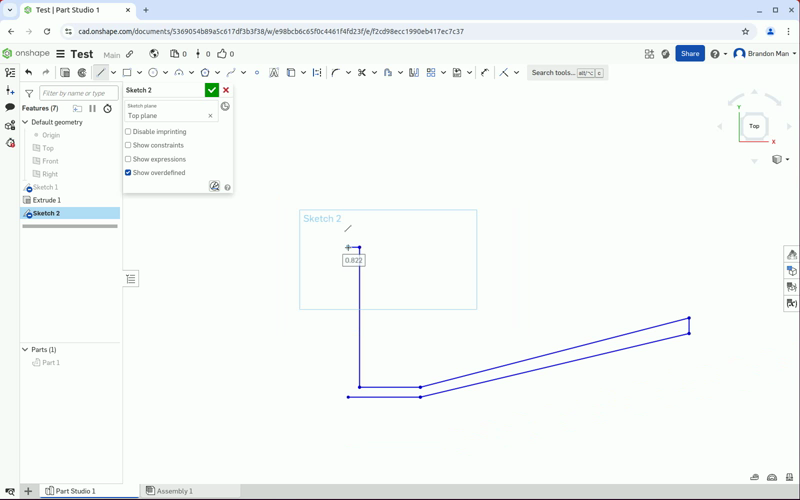
scroll(-6)
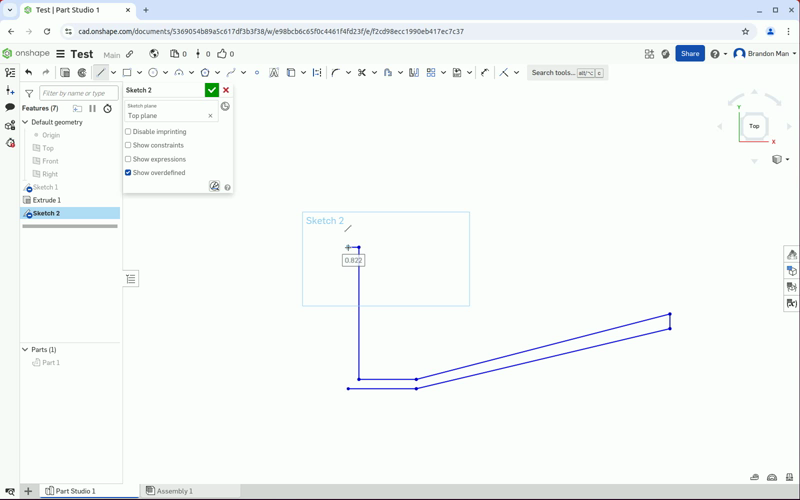
scroll(-6)
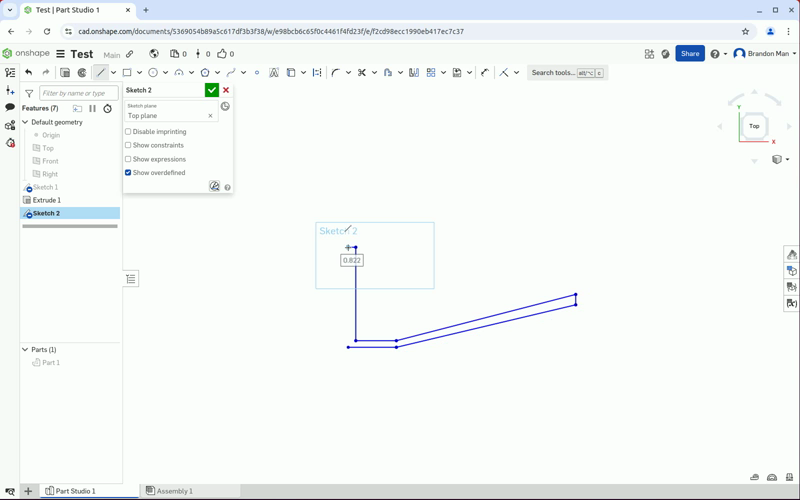
scroll(-6)
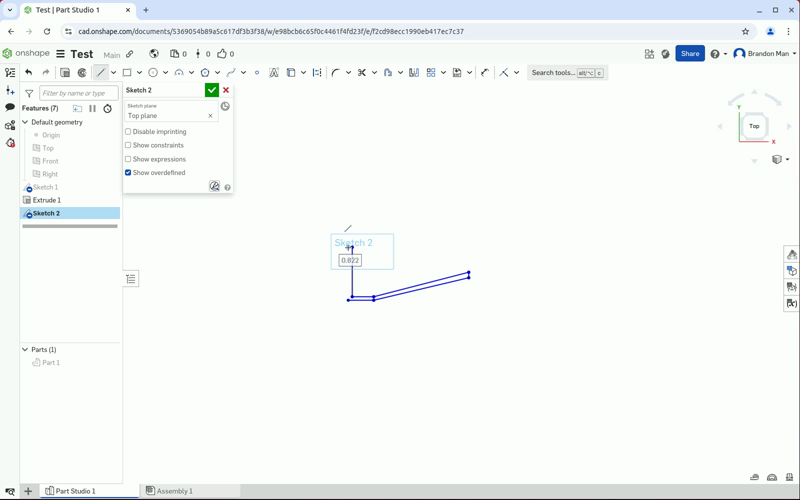
key_up(shift)
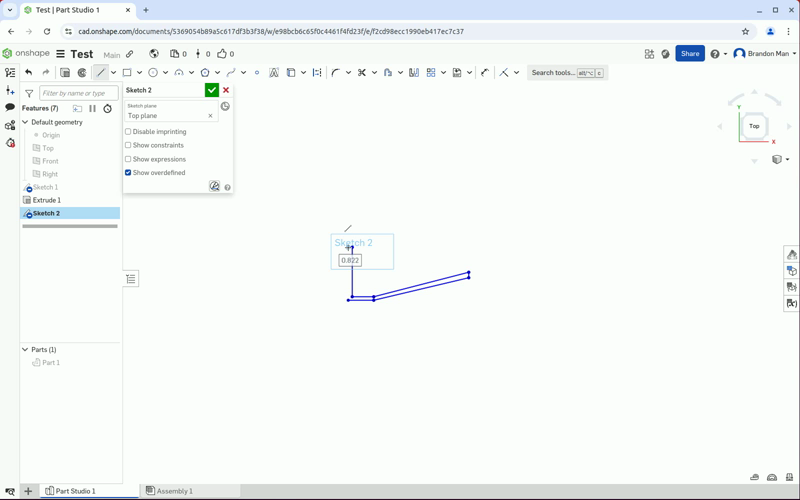
mouse_move(378, 247)
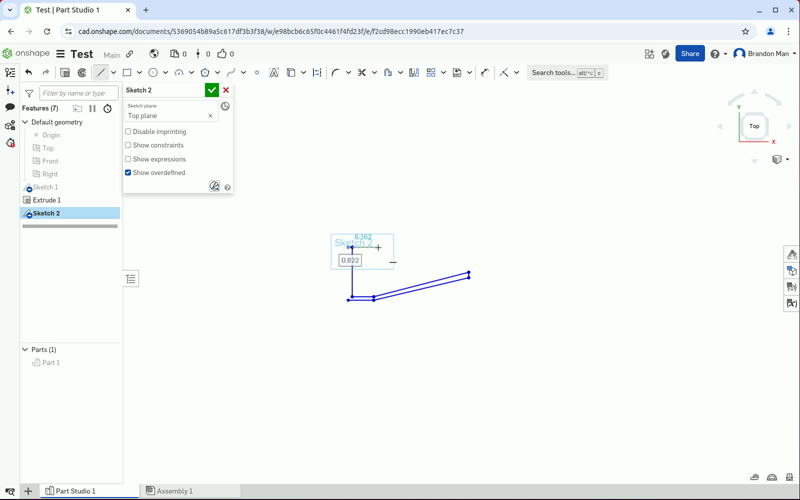
key_down(shift)
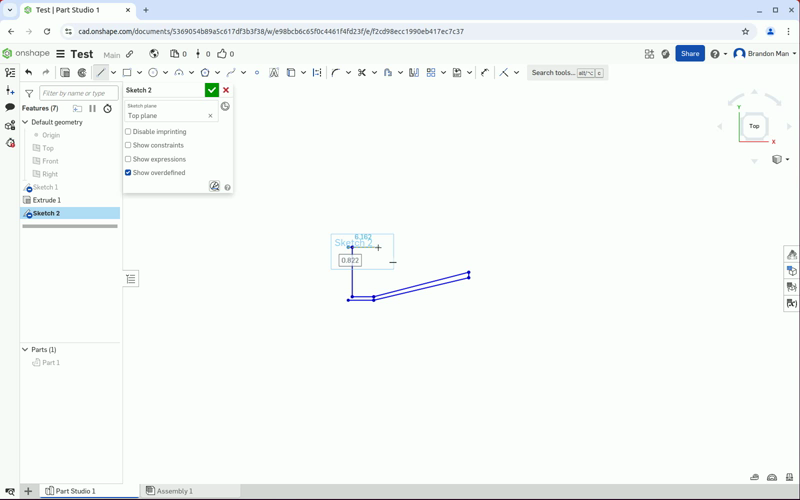
mouse_move(348, 300)
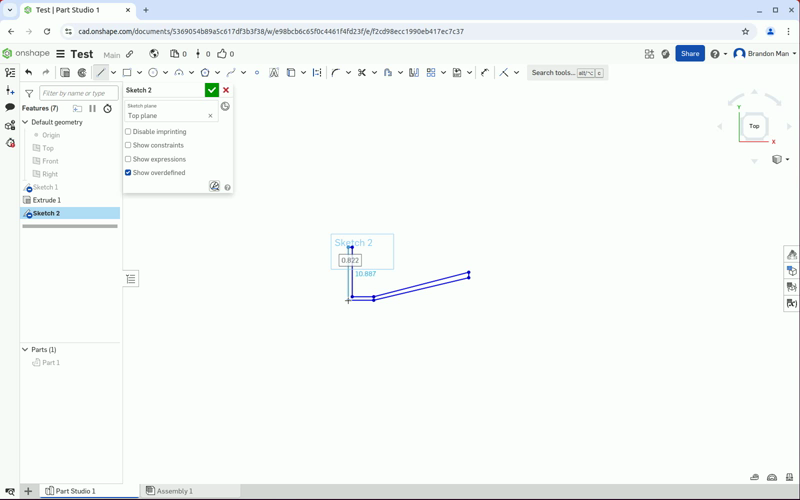
key_up(shift)
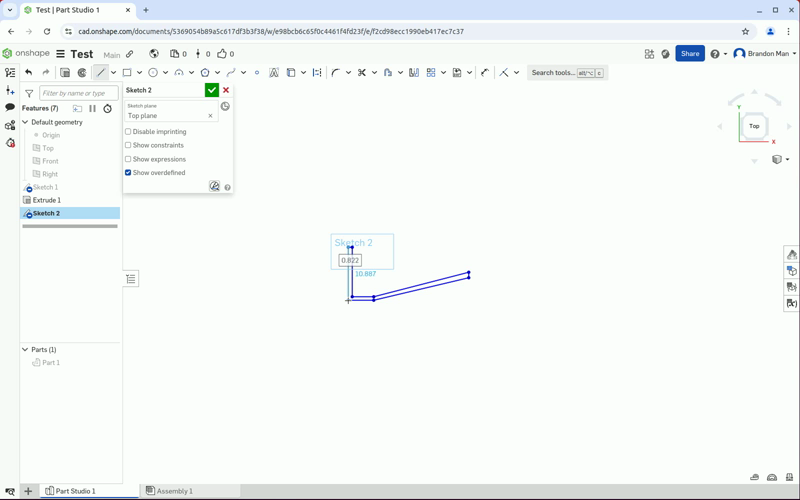
click(348, 300)
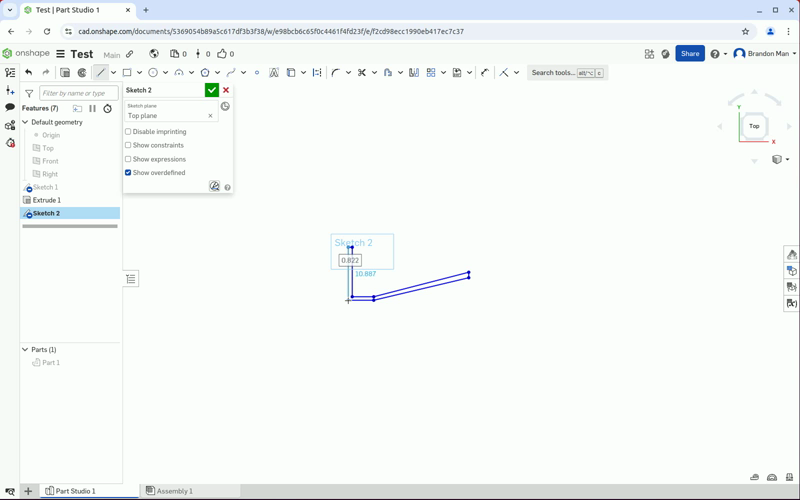
key(esc)
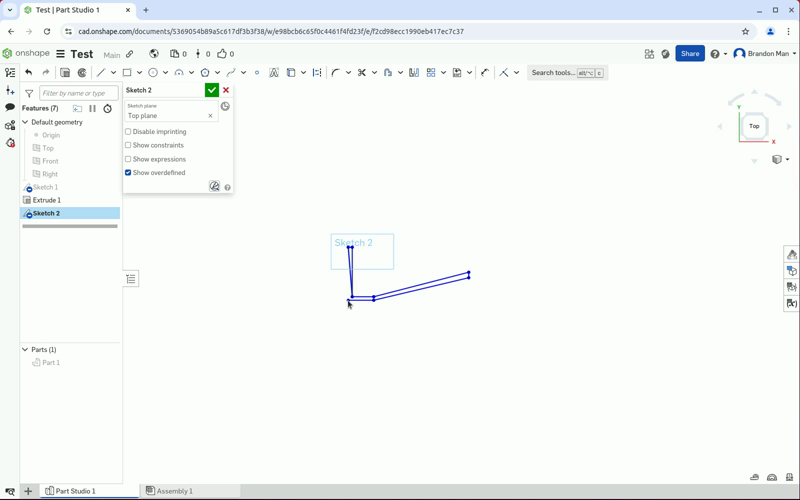
mouse_move(408, 290)
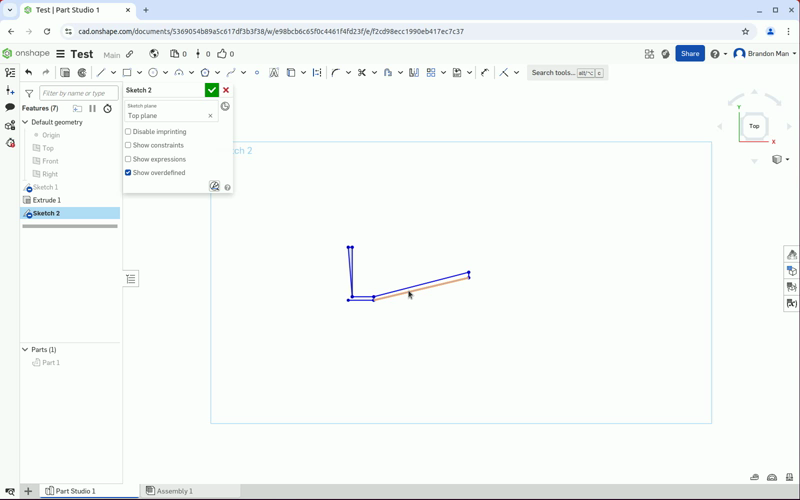
scroll(6)
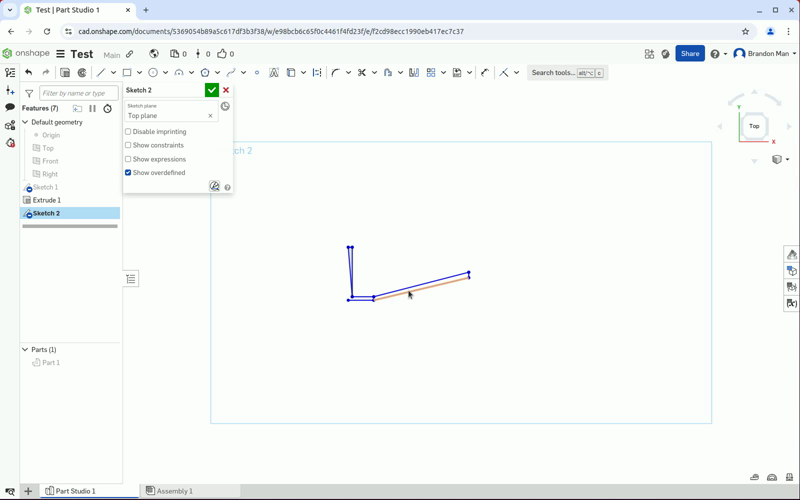
scroll(6)
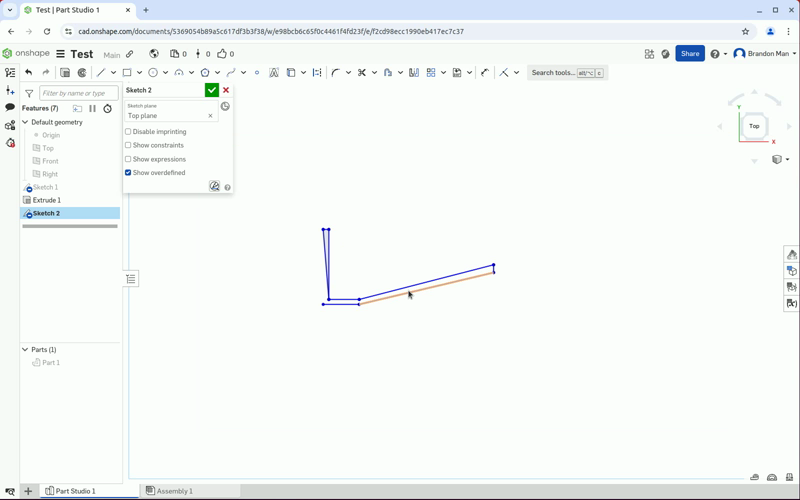
scroll(6)
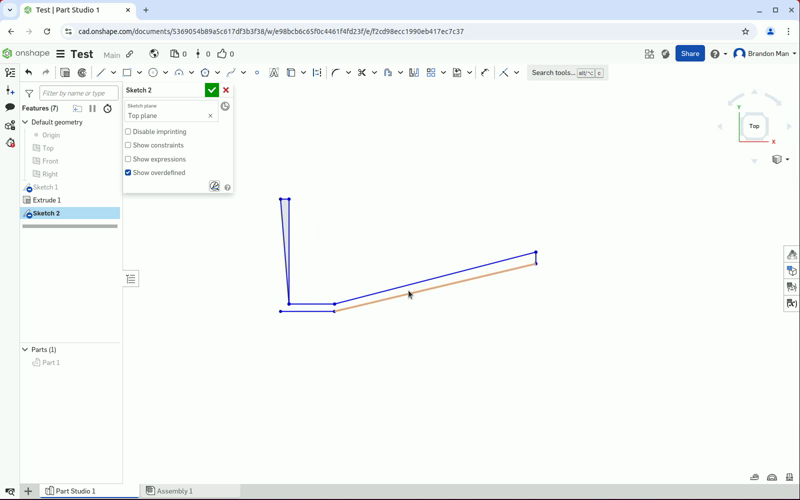
scroll(6)
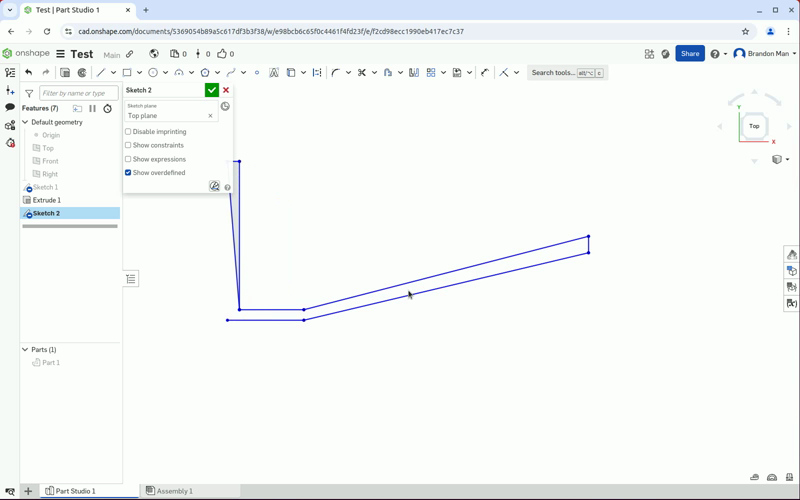
scroll(6)
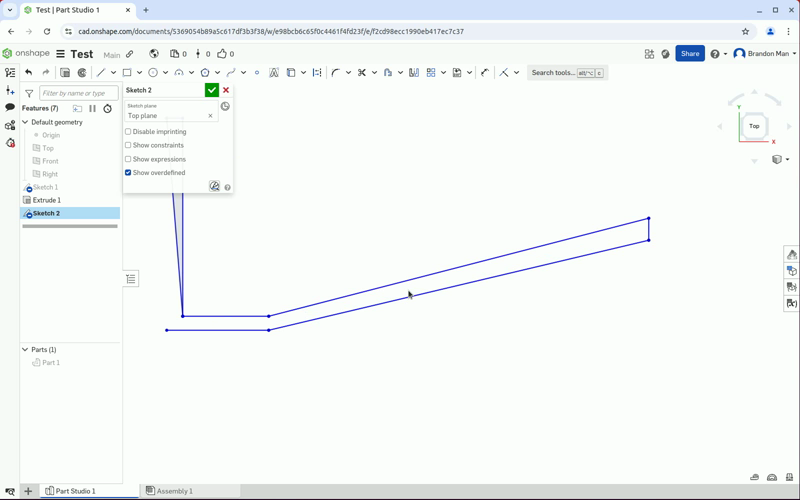
scroll(6)
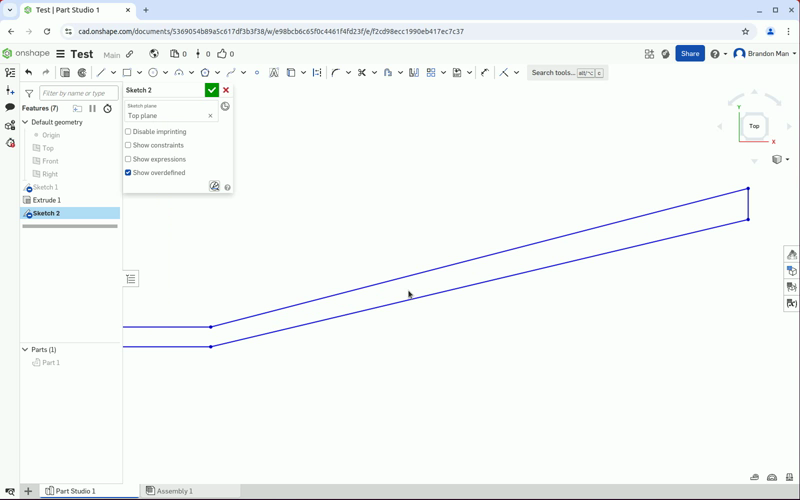
scroll(6)
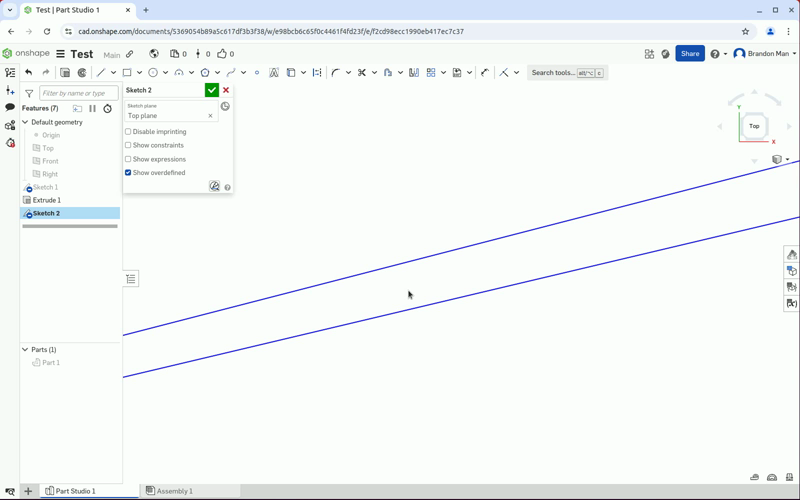
click(408, 290)
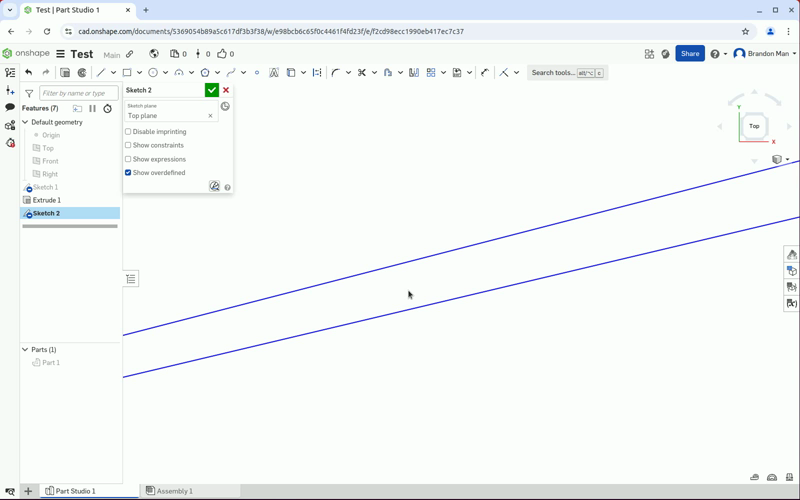
scroll(-6)
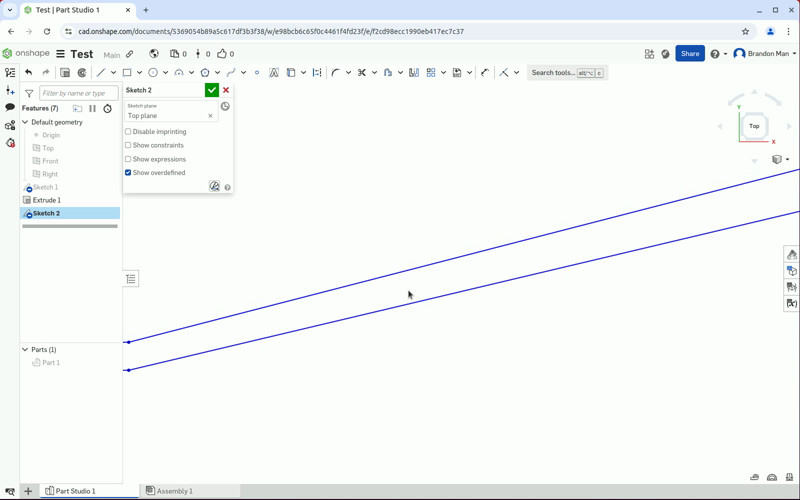
scroll(-6)
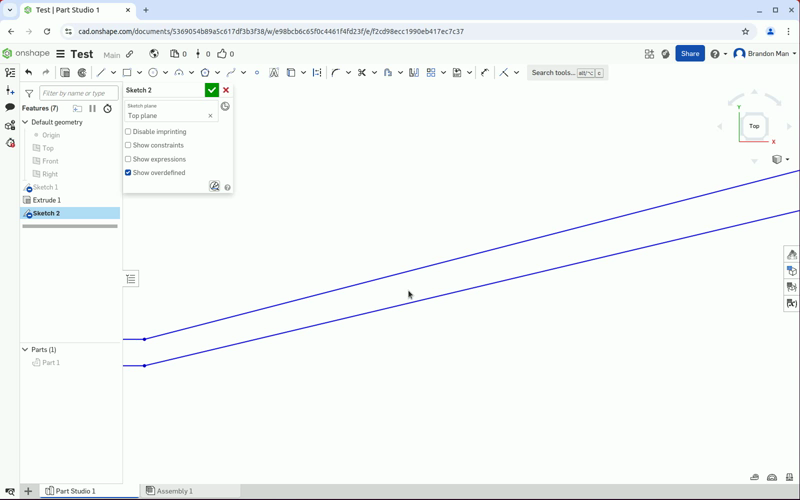
scroll(-6)
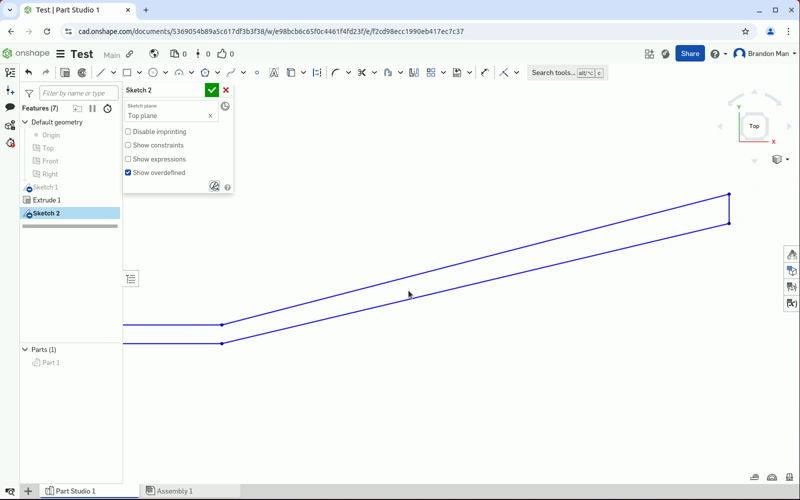
scroll(-6)
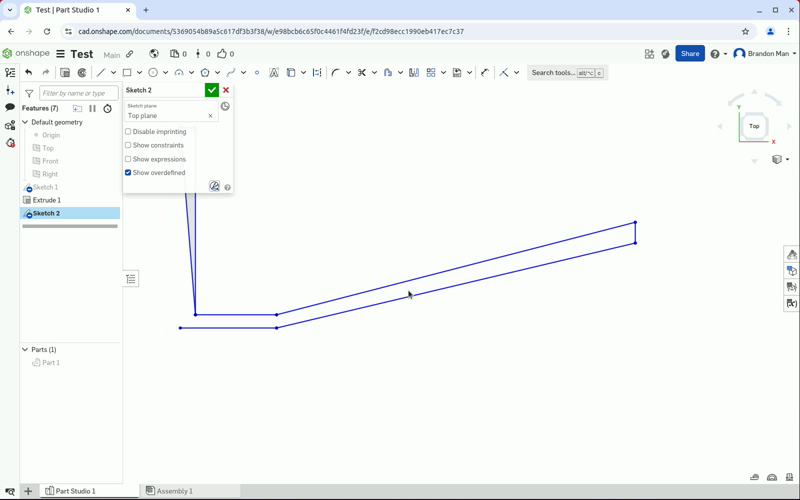
scroll(-6)
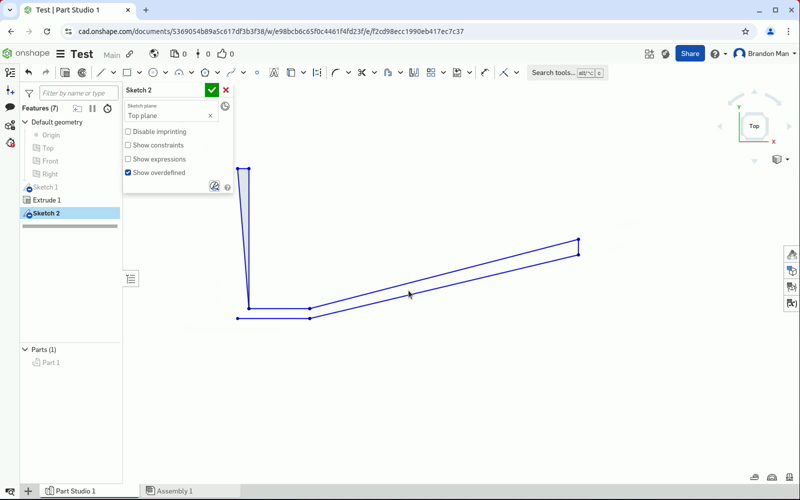
scroll(-6)
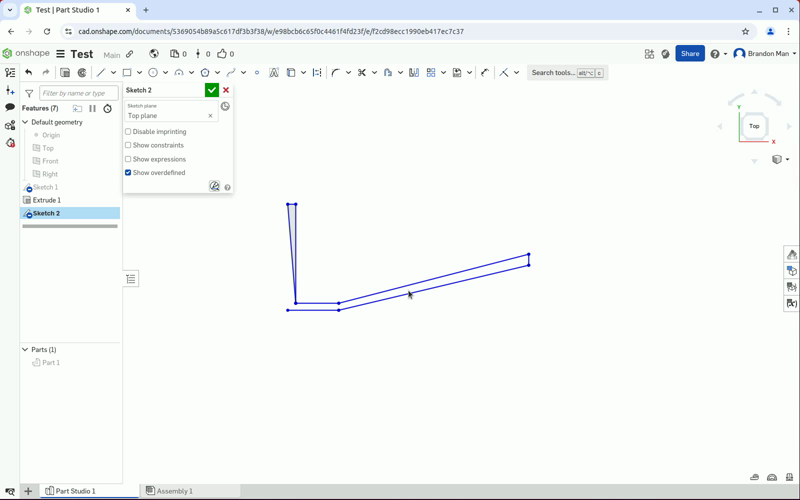
scroll(-6)
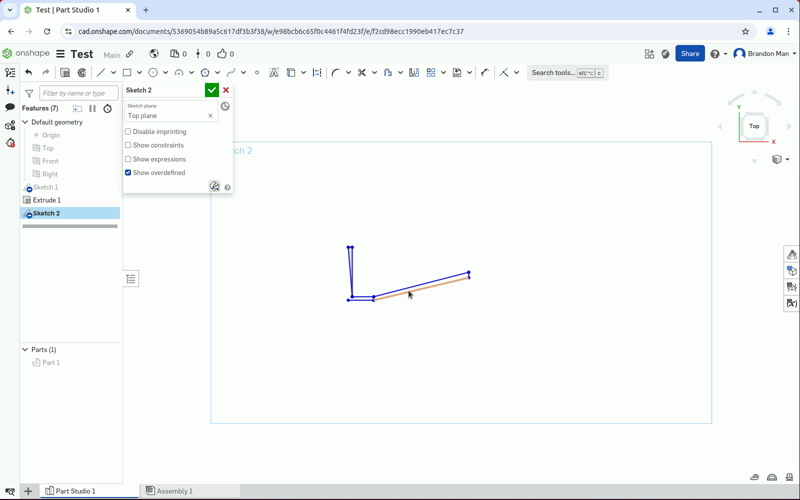
mouse_move(73, 352)
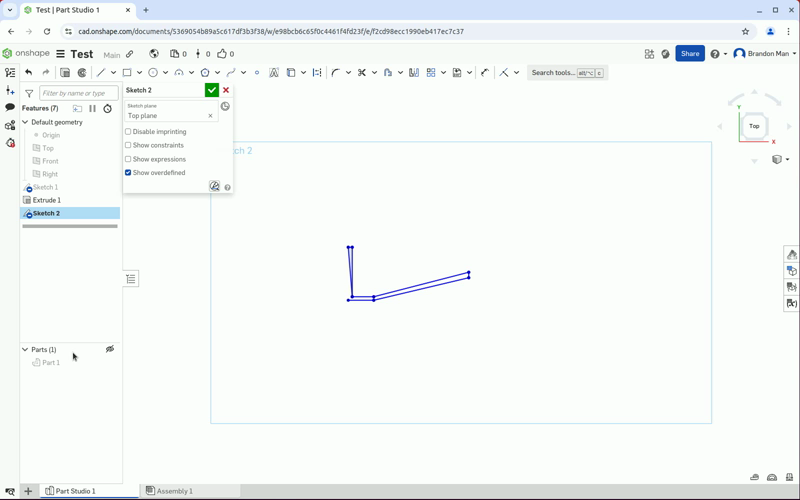
key(shift+y)
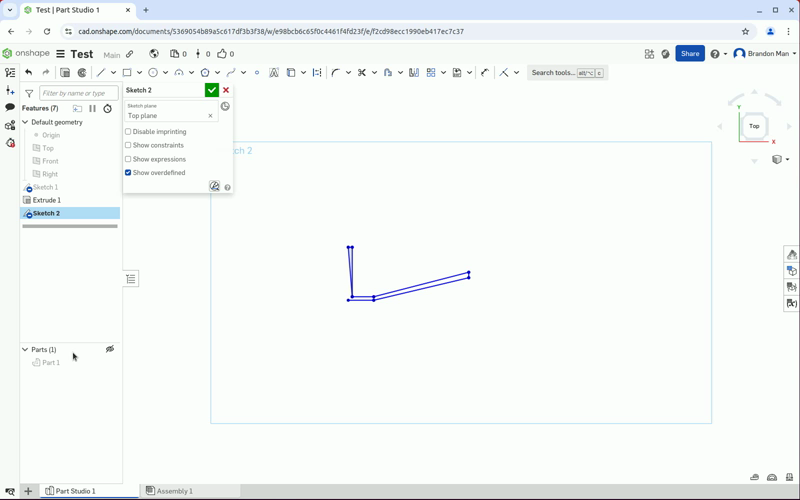
key(shift+e)
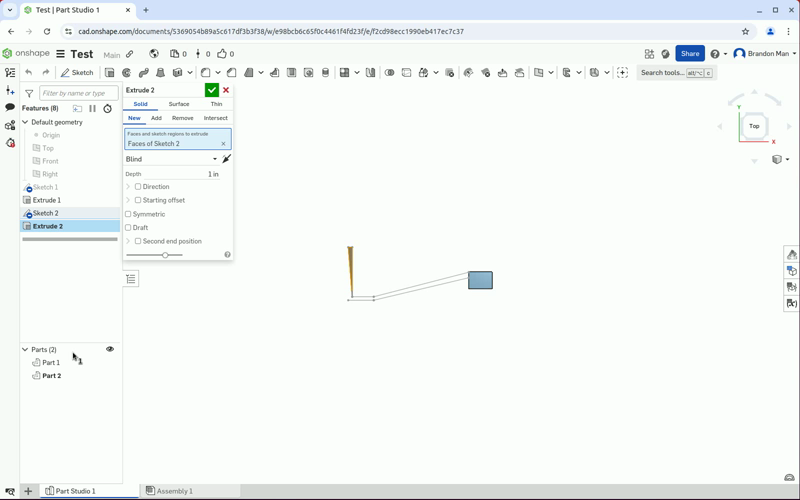
mouse_move(143, 106)
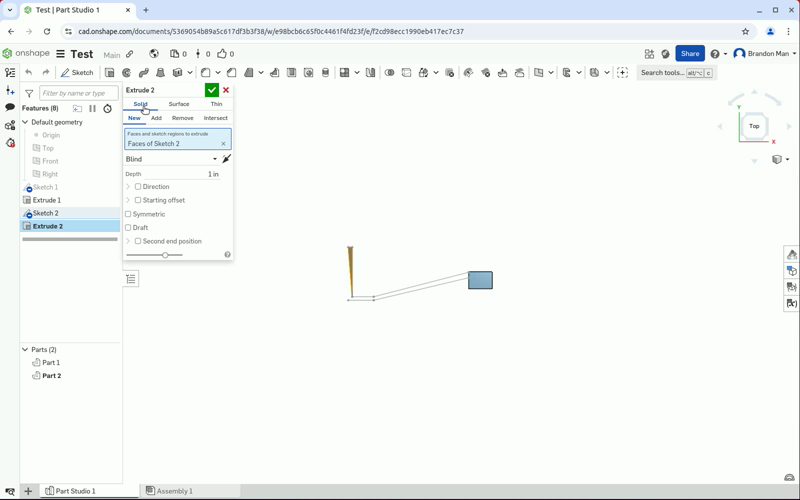
click(143, 106)
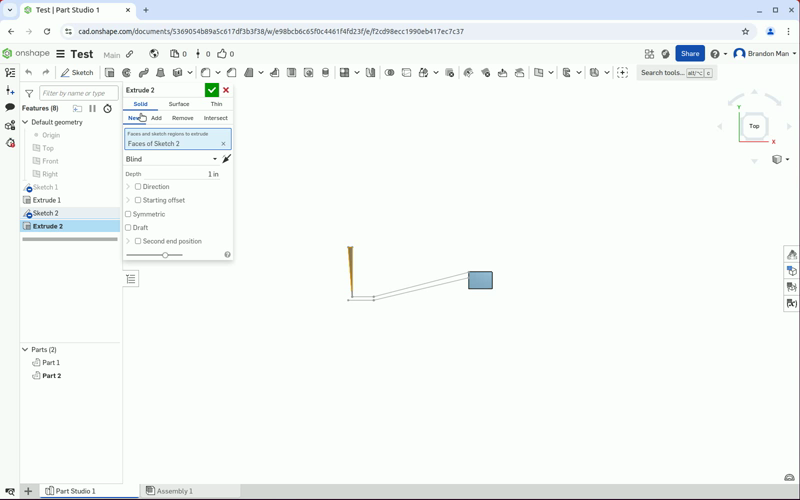
mouse_move(137, 120)
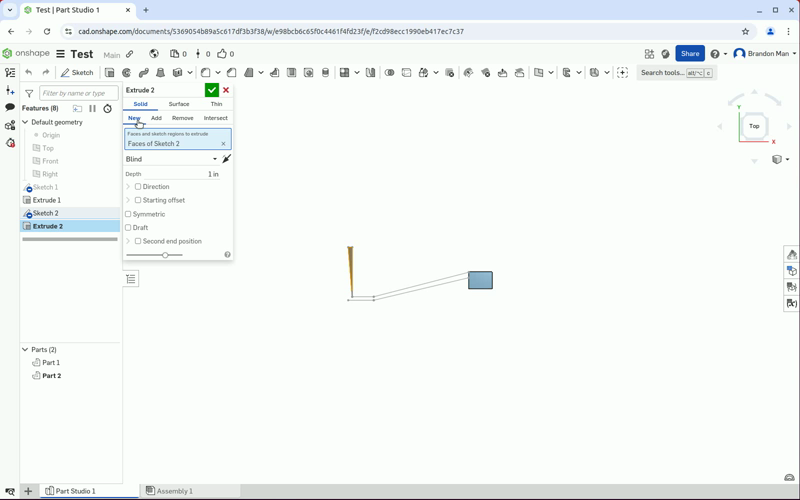
click(137, 120)
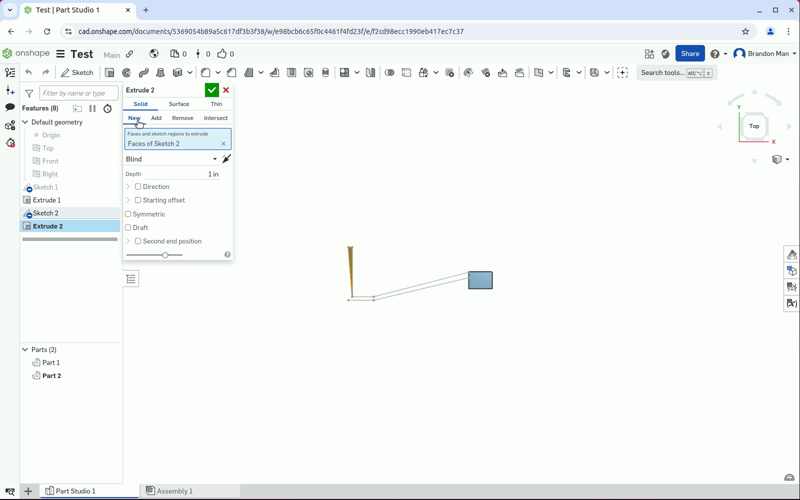
key(tab, 4)
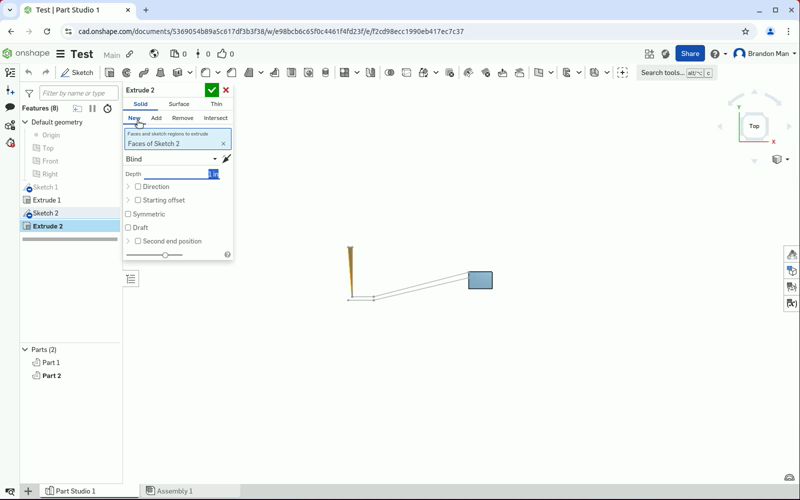
text(5.055)
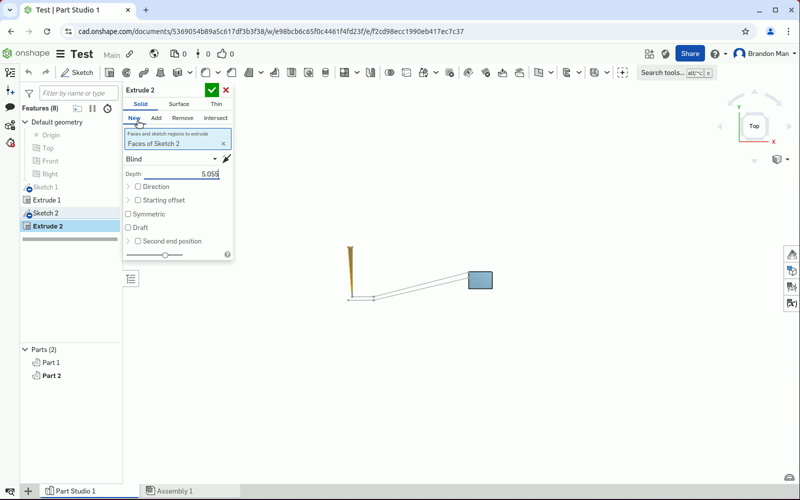
key(enter)
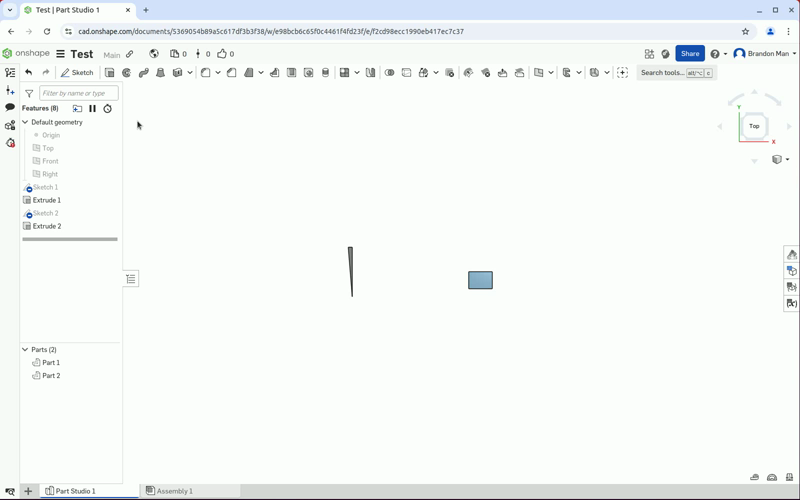
key(shift+h)
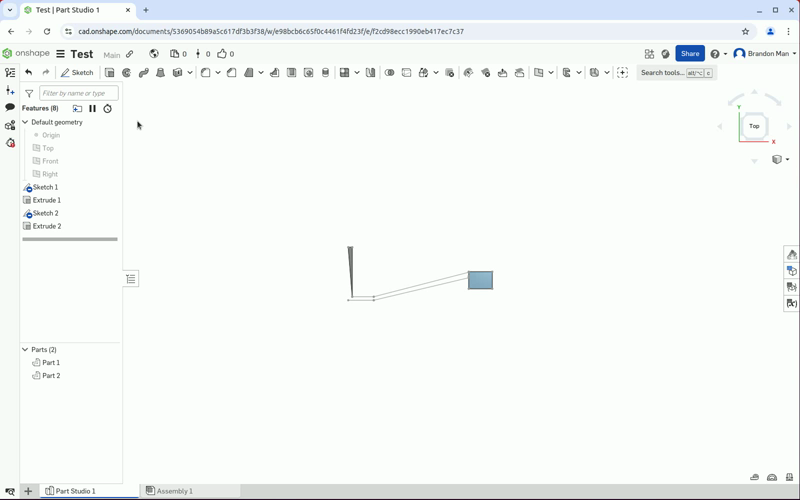
key(shift+h)
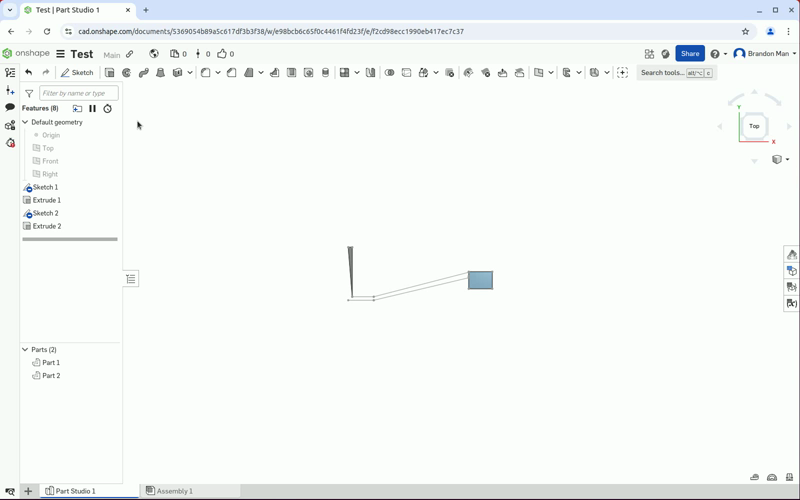
key(shift+7)
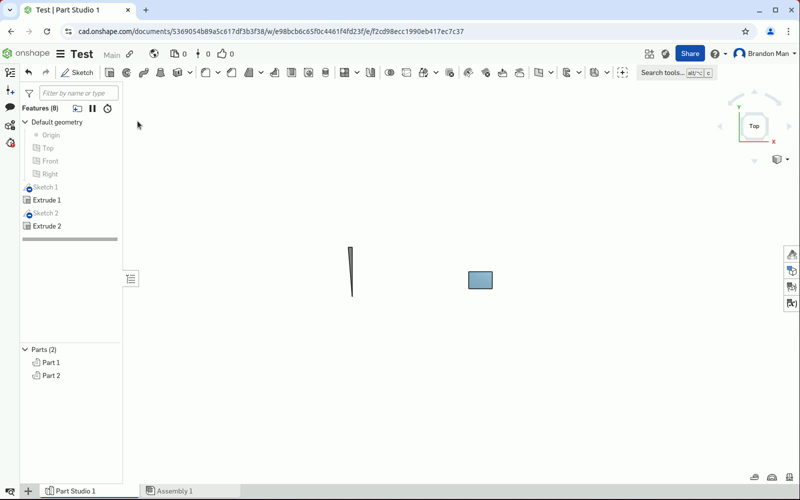
key(up, 3)
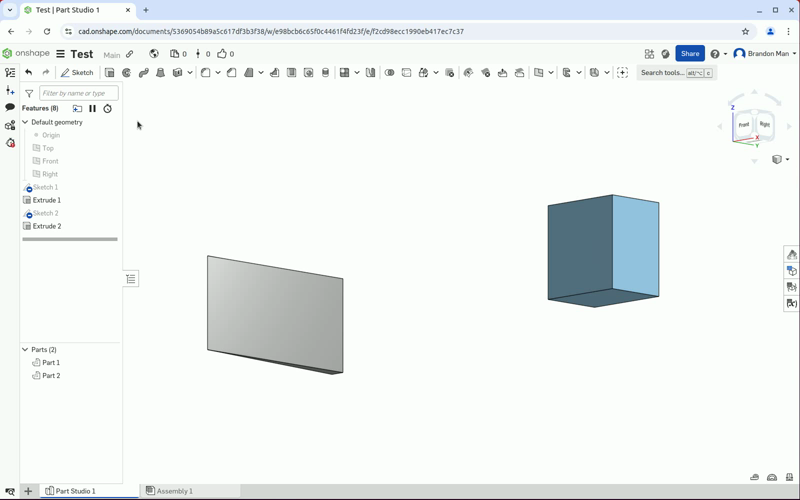
key(left, 3)
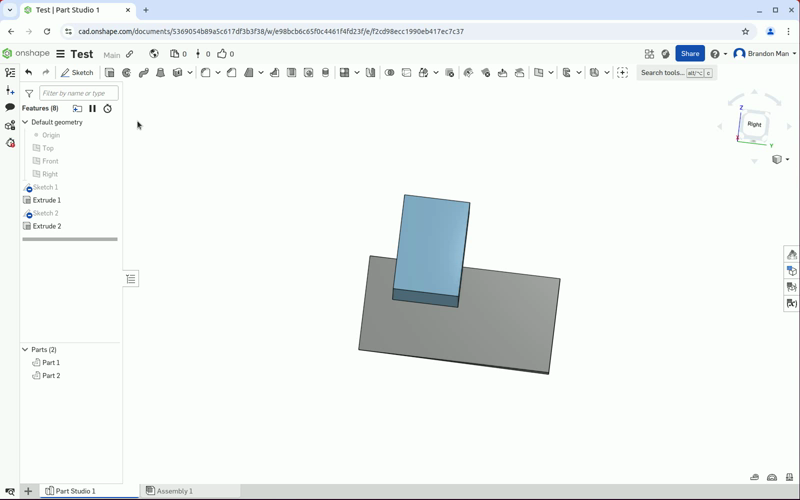
key(right, 3)
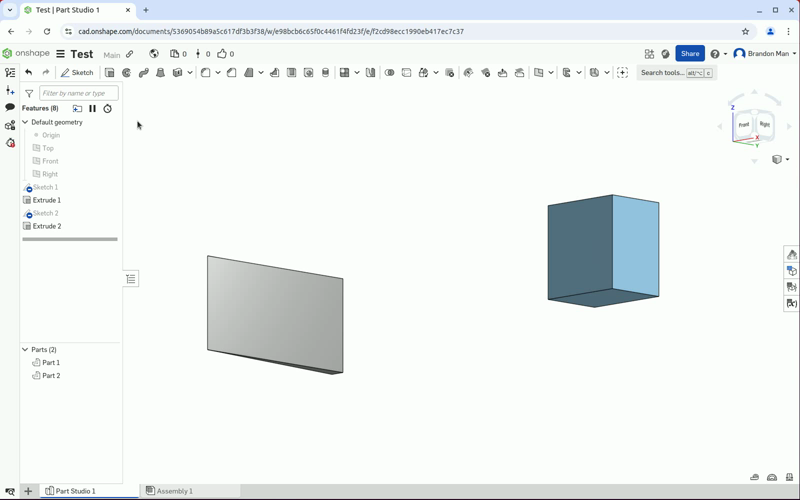
key(down, 3)
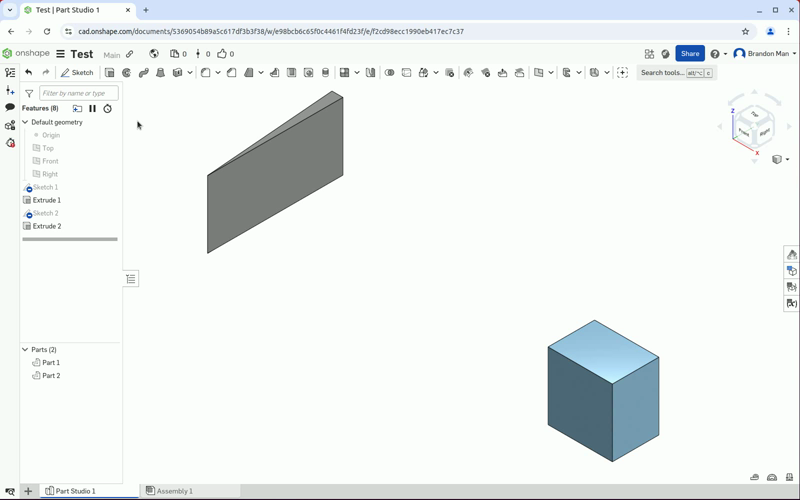
mouse_move(73, 189)
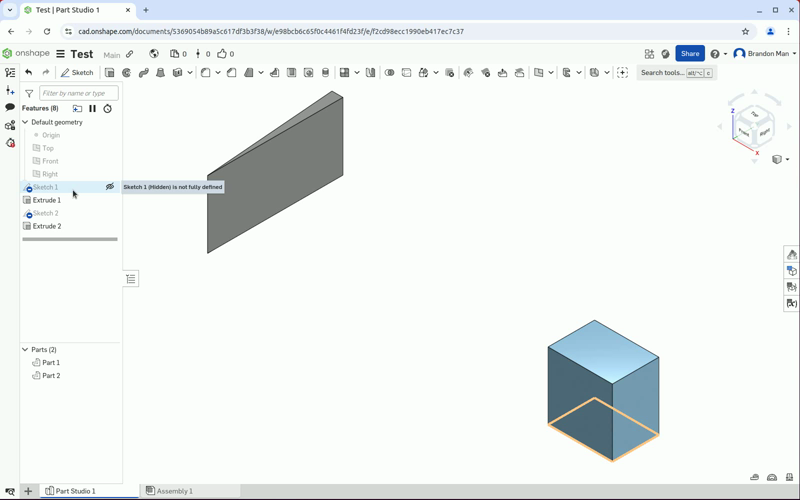
click(73, 189)